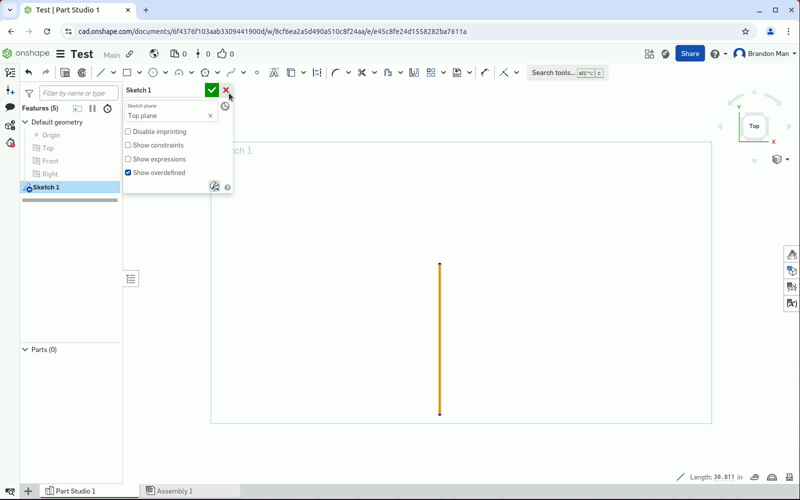
key(shift+h)
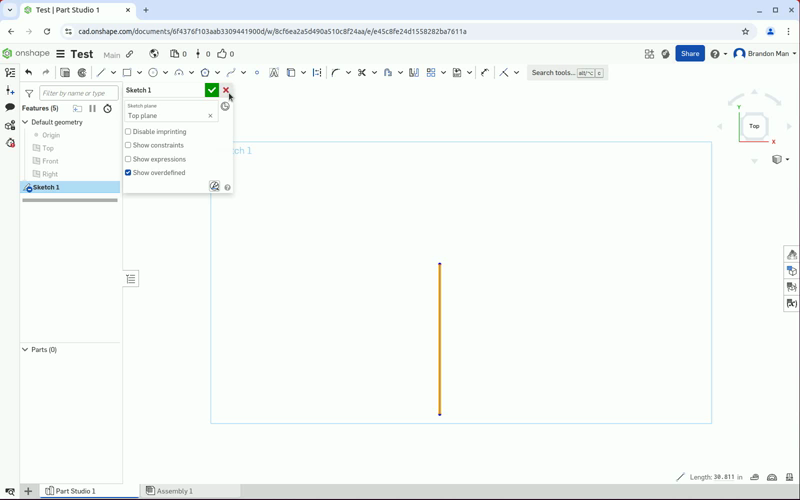
key(shift+s)
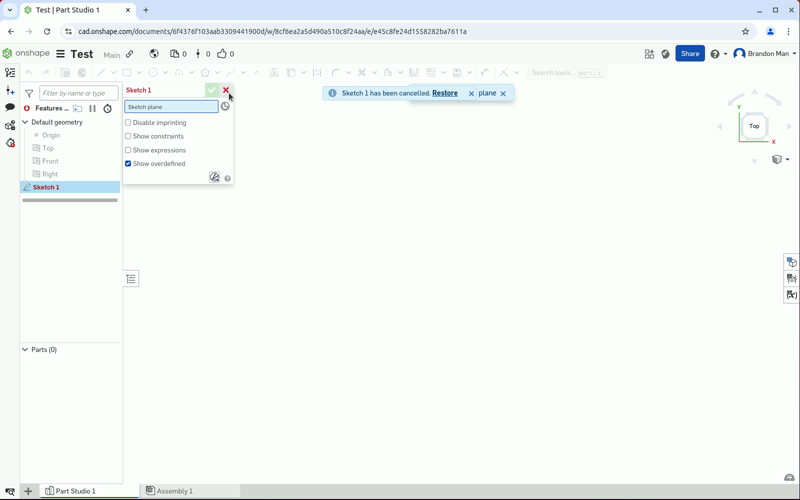
mouse_move(73, 150)
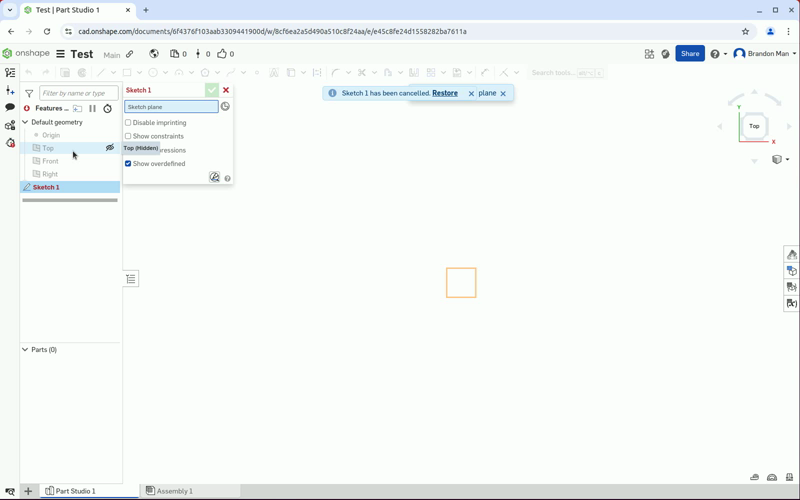
click(73, 150)
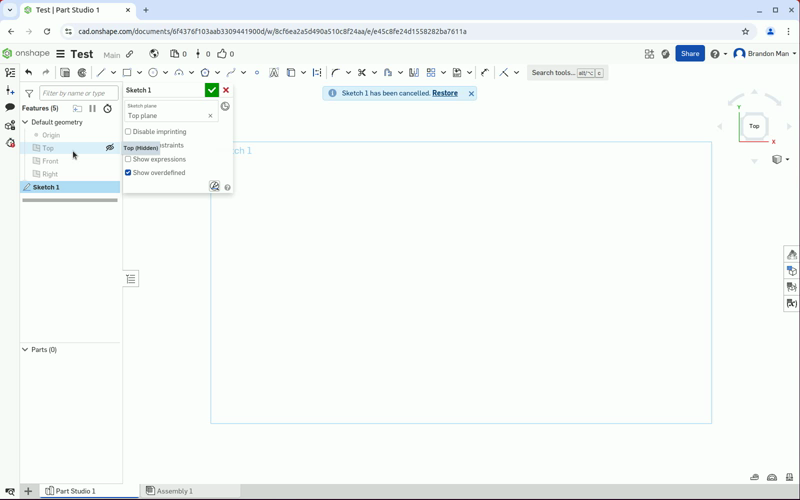
mouse_move(73, 352)
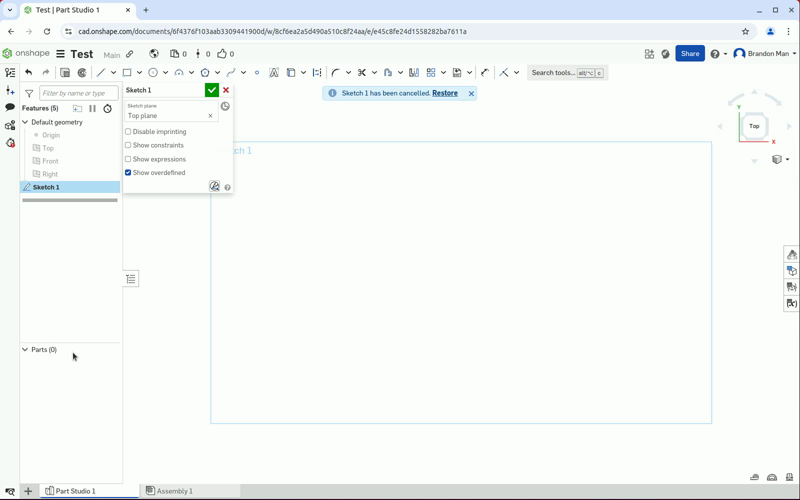
key(y)
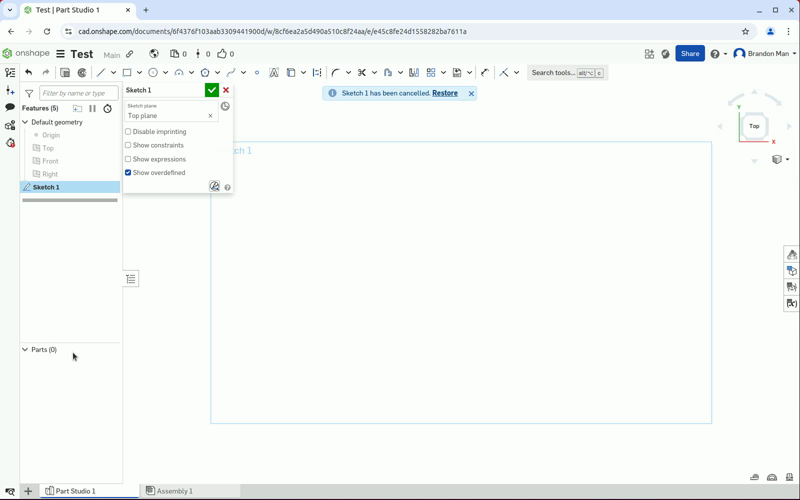
key(a)
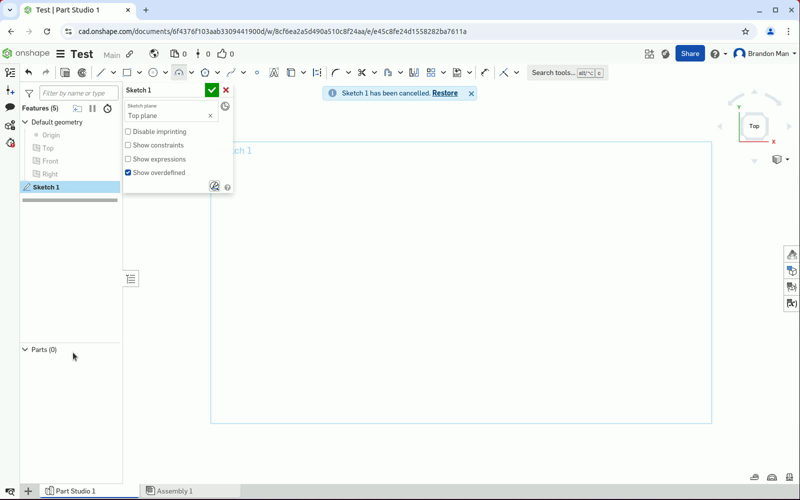
key_down(shift)
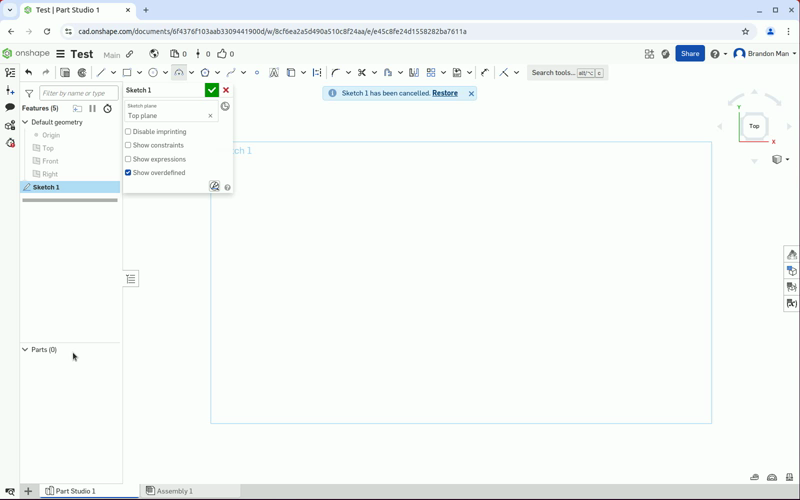
mouse_move(401, 308)
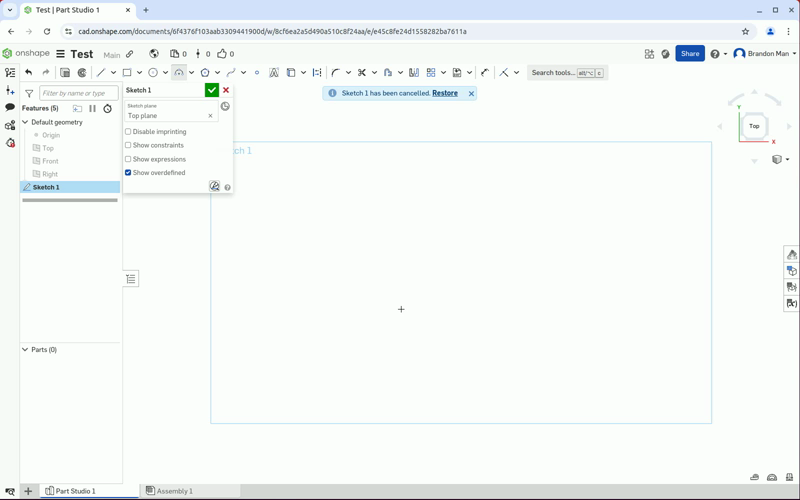
click(401, 308)
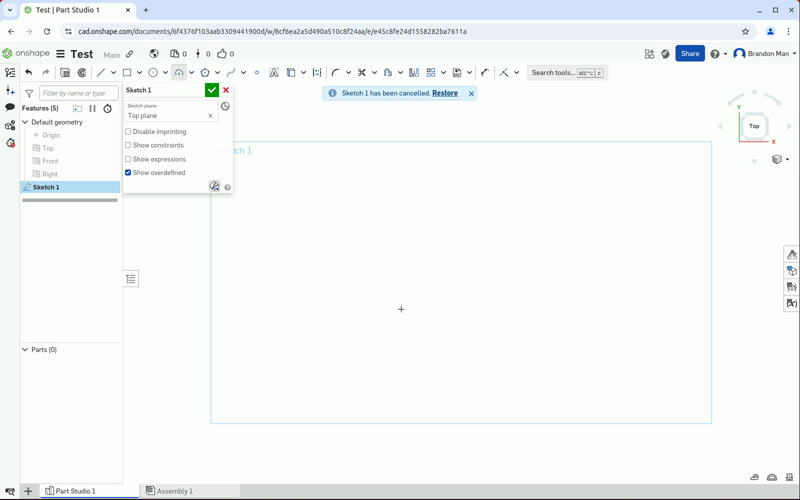
key_up(shift)
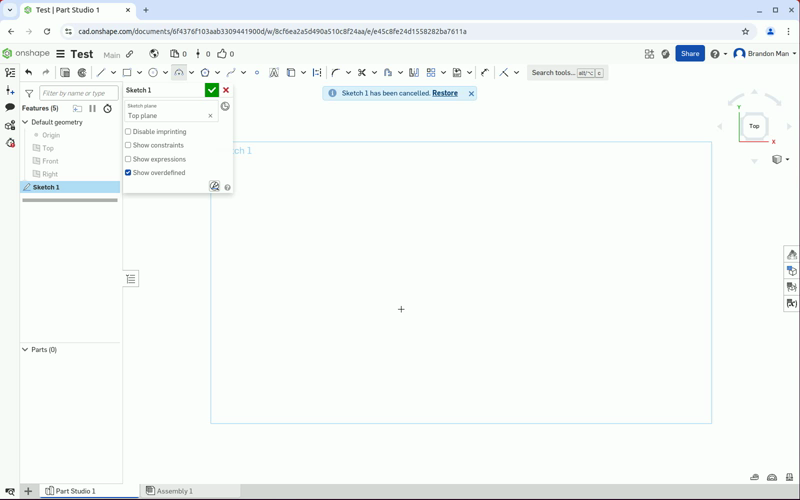
key_down(shift)
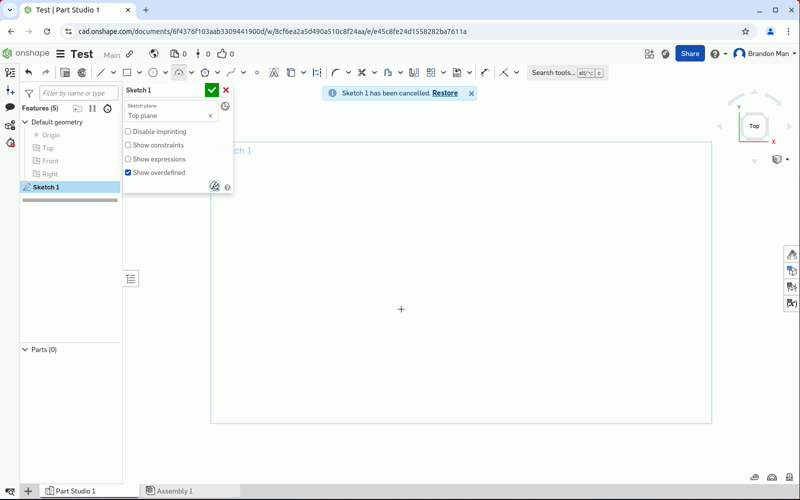
mouse_move(518, 326)
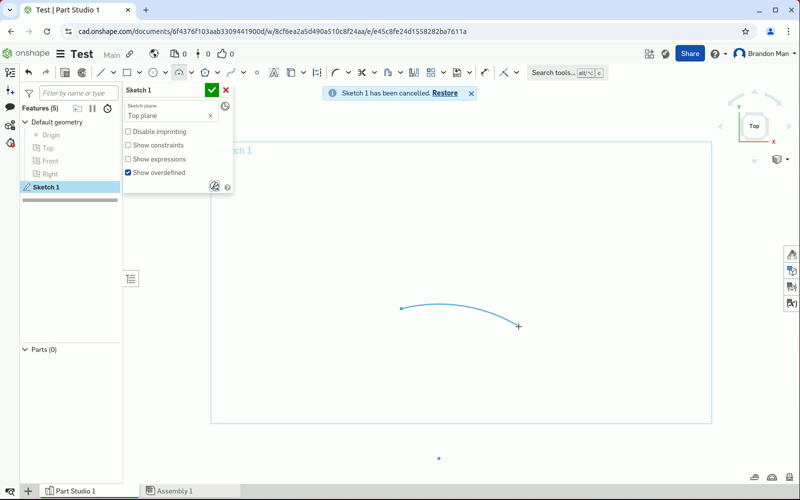
click(518, 326)
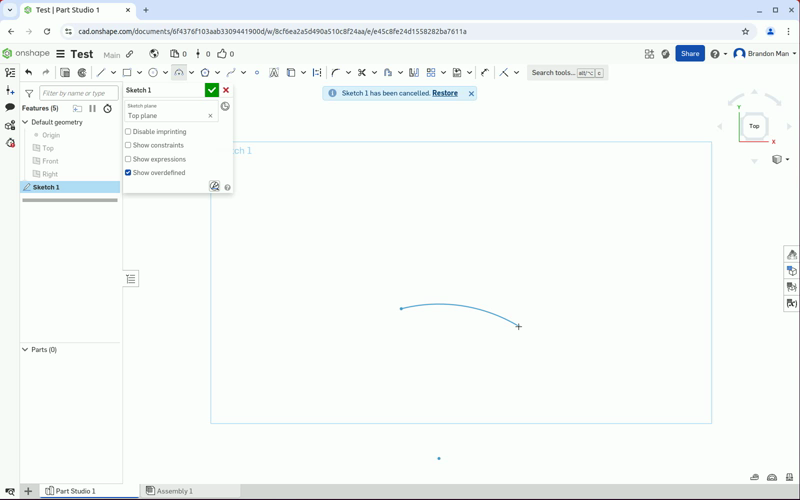
mouse_move(451, 374)
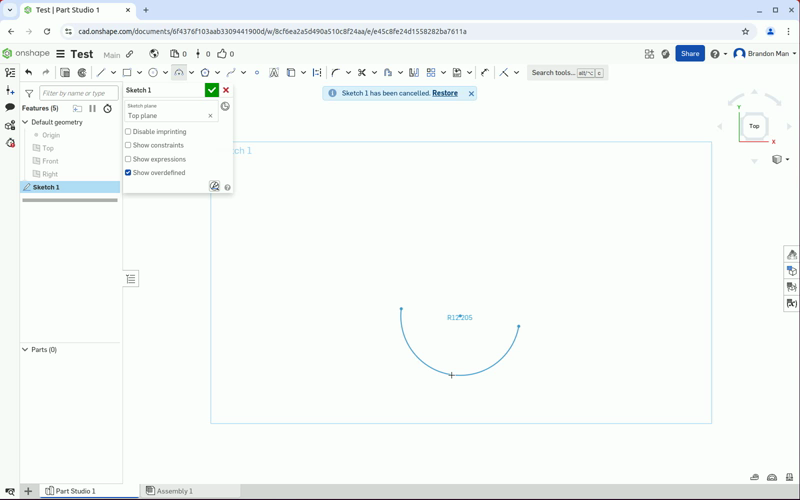
click(451, 374)
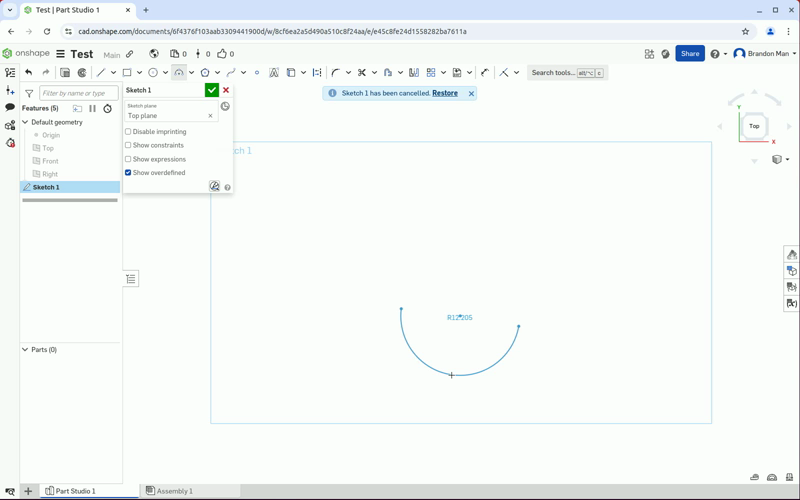
key_up(shift)
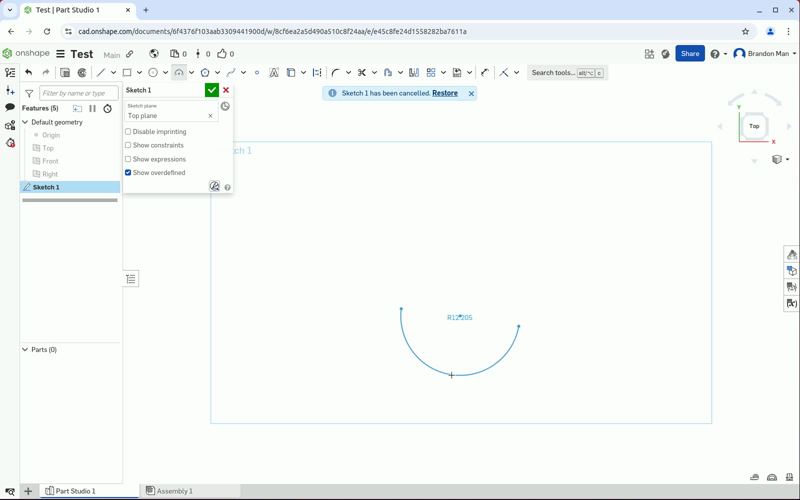
key(esc)
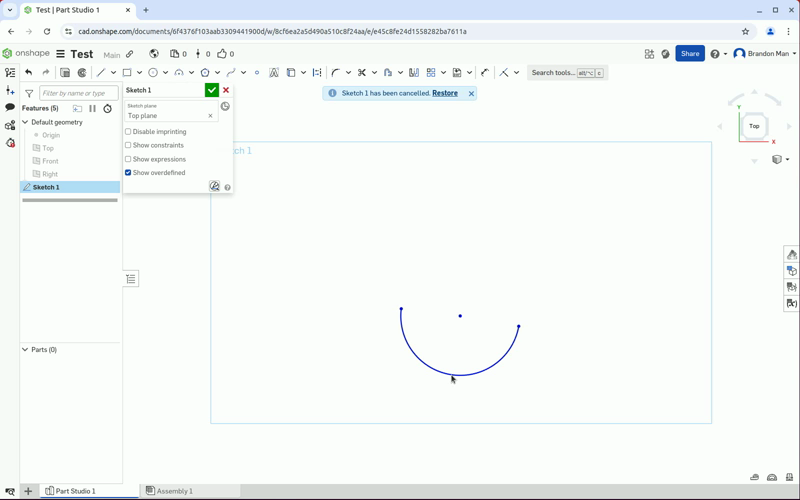
key(l)
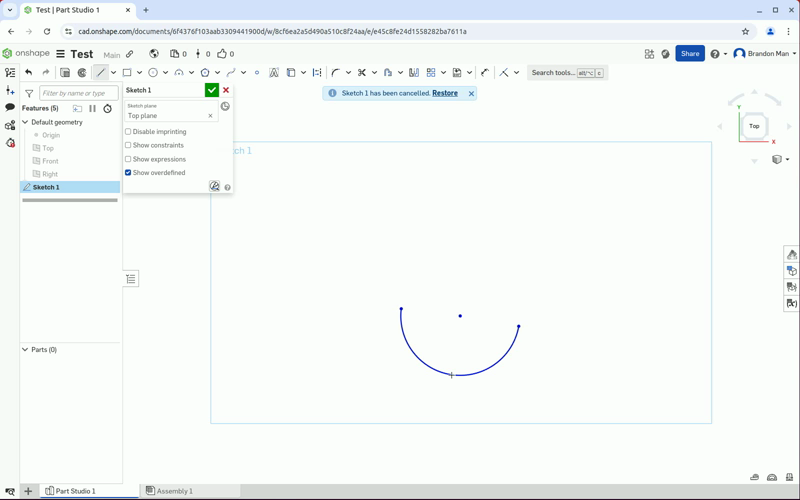
mouse_move(518, 326)
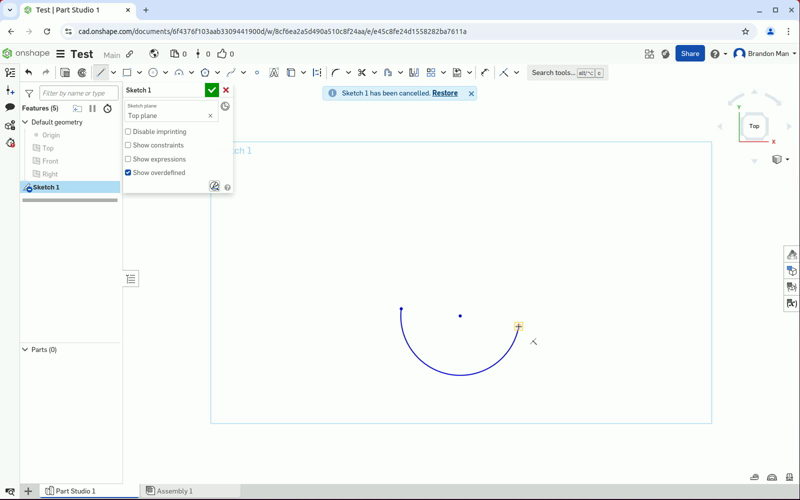
click(518, 326)
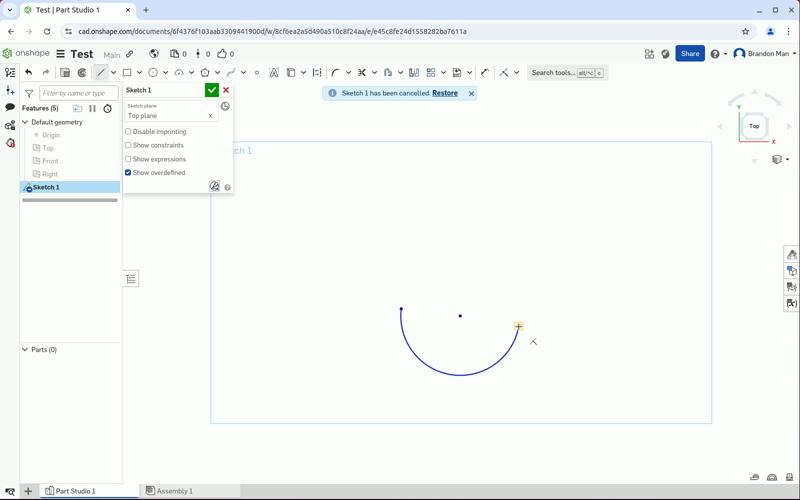
key_down(shift)
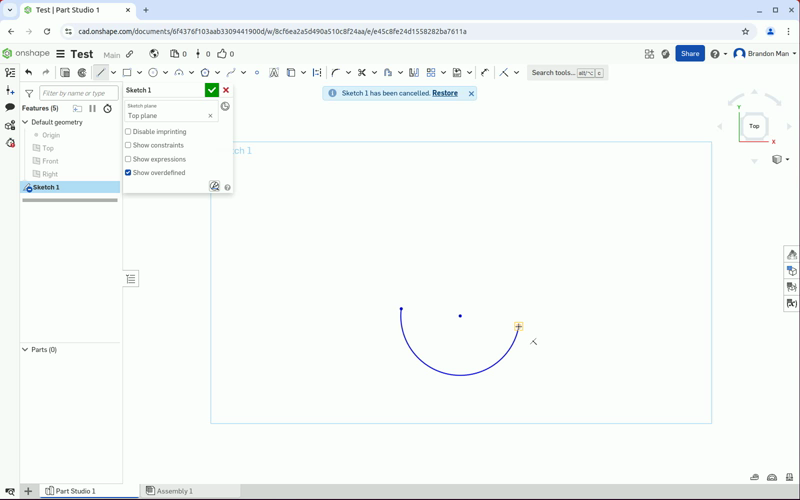
mouse_move(548, 326)
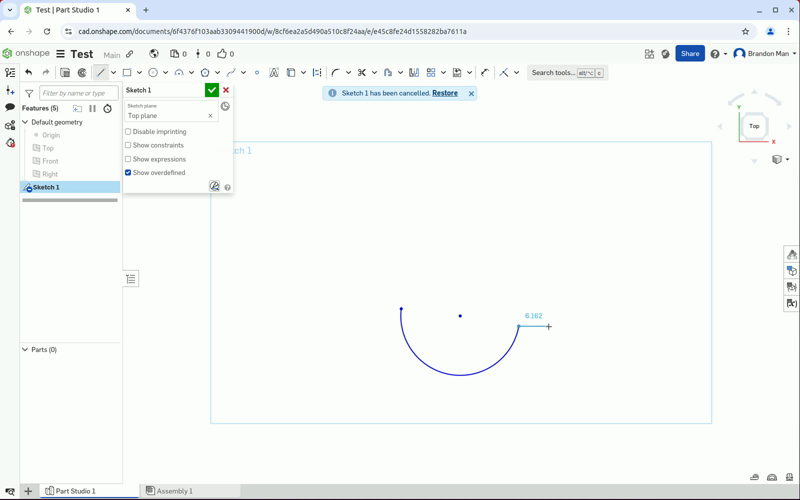
mouse_move(514, 324)
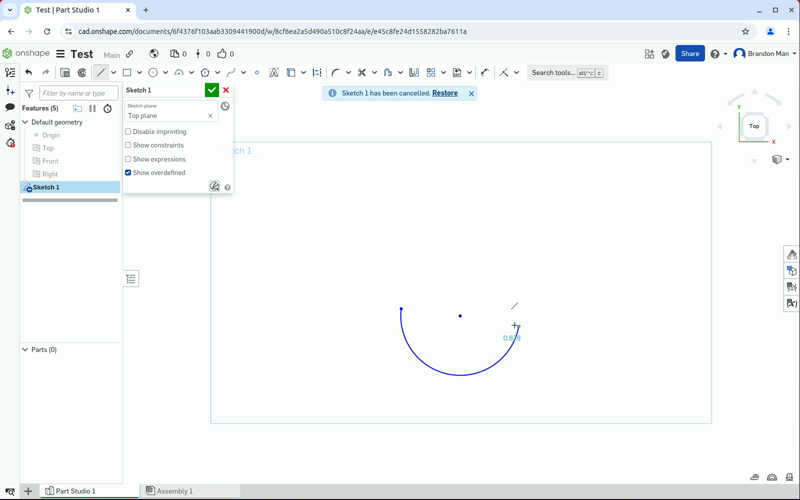
scroll(6)
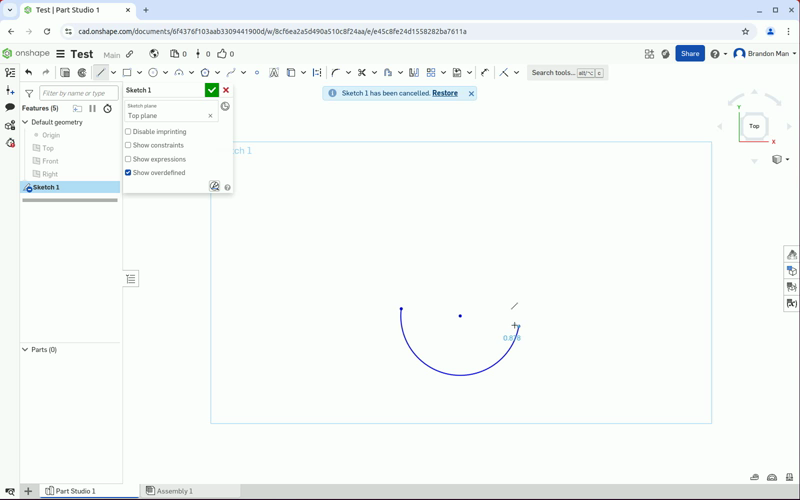
scroll(6)
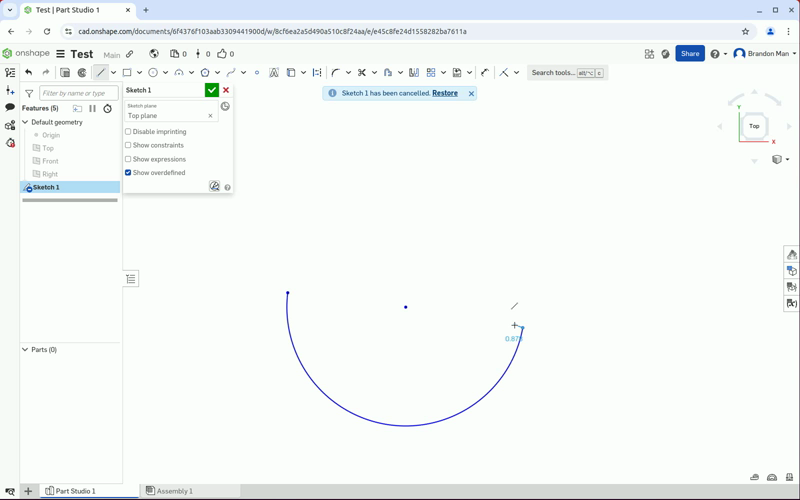
scroll(6)
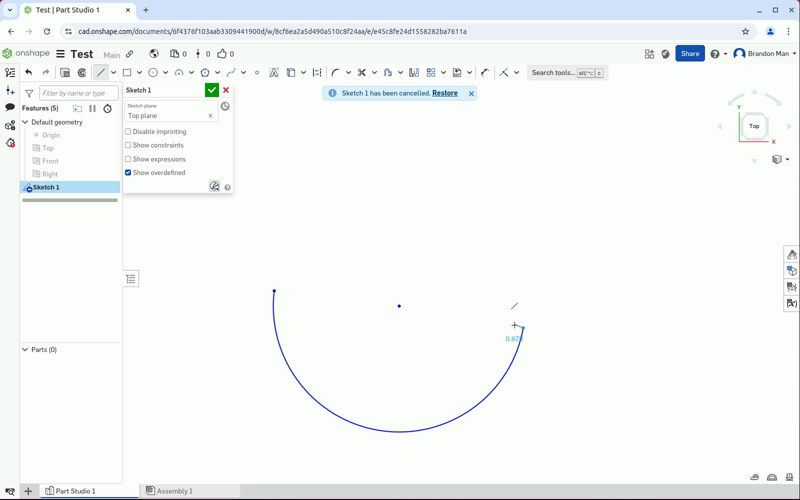
scroll(6)
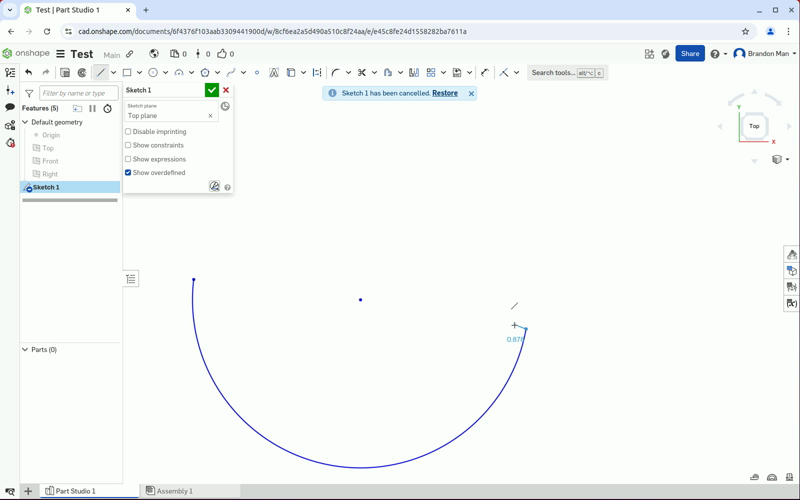
scroll(6)
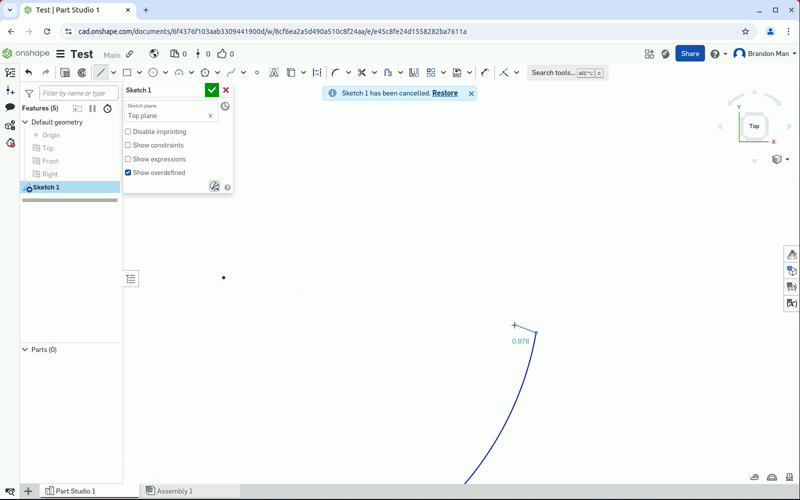
scroll(6)
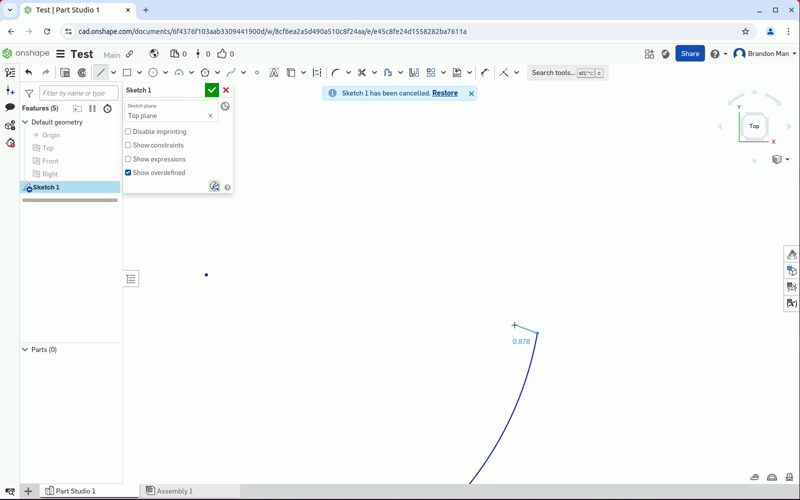
scroll(6)
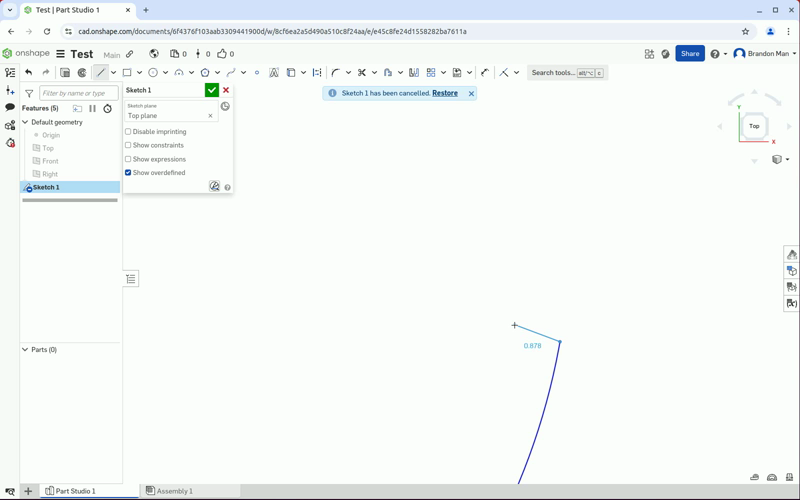
click(514, 324)
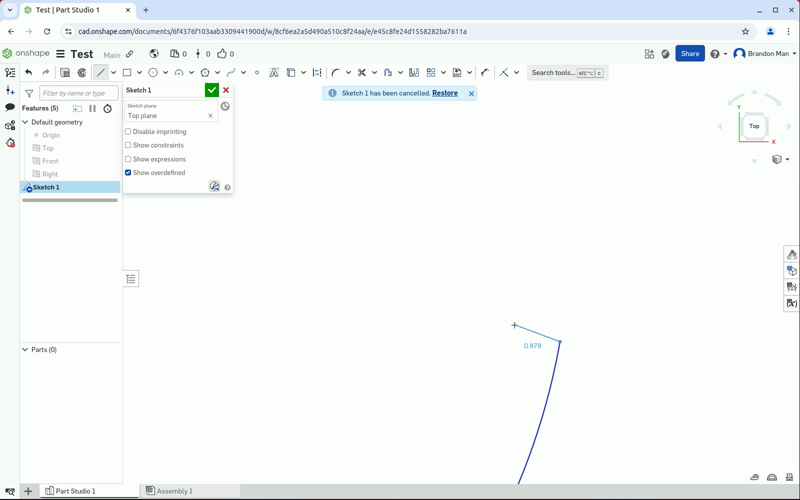
scroll(-6)
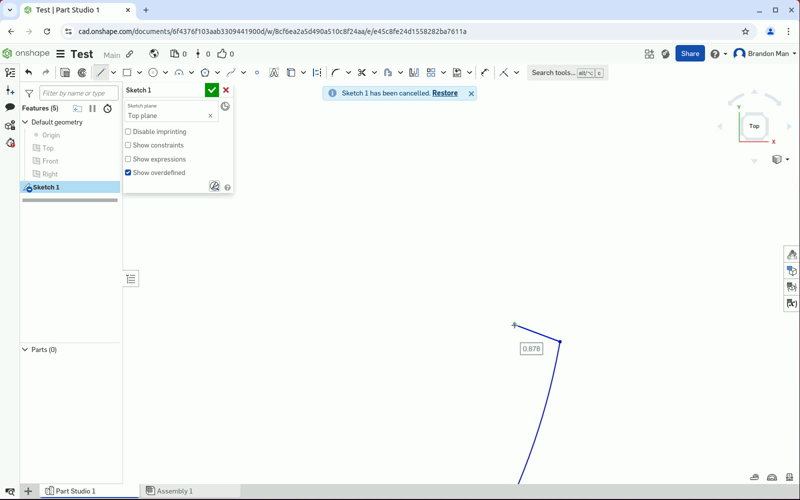
scroll(-6)
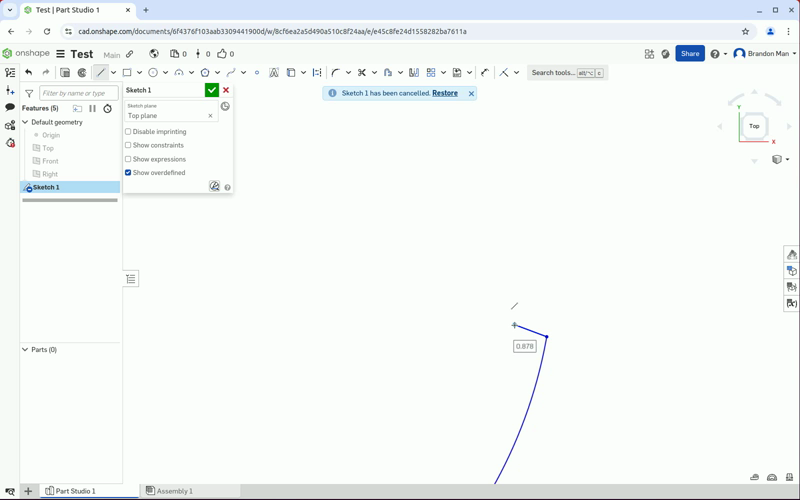
scroll(-6)
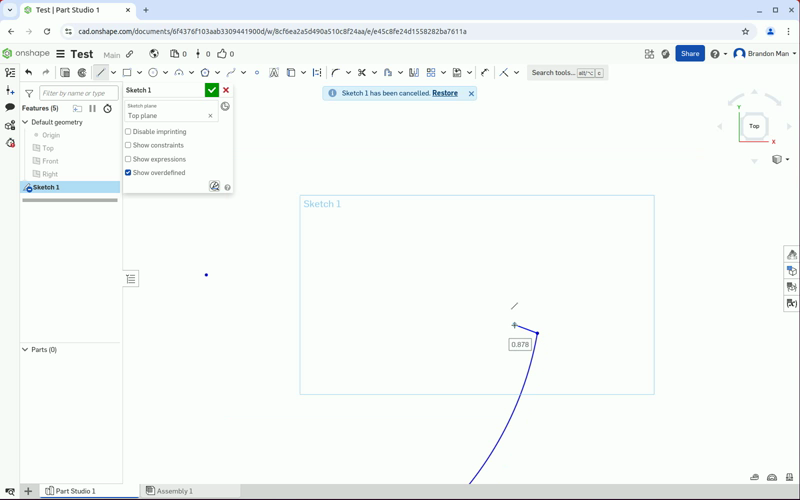
scroll(-6)
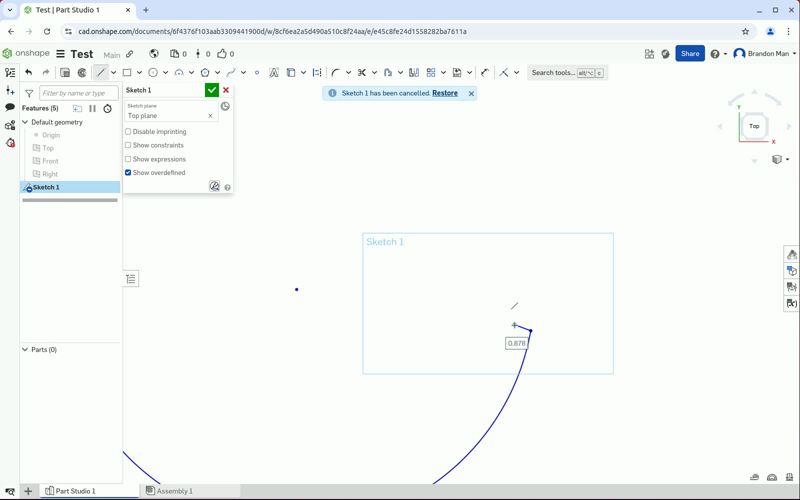
scroll(-6)
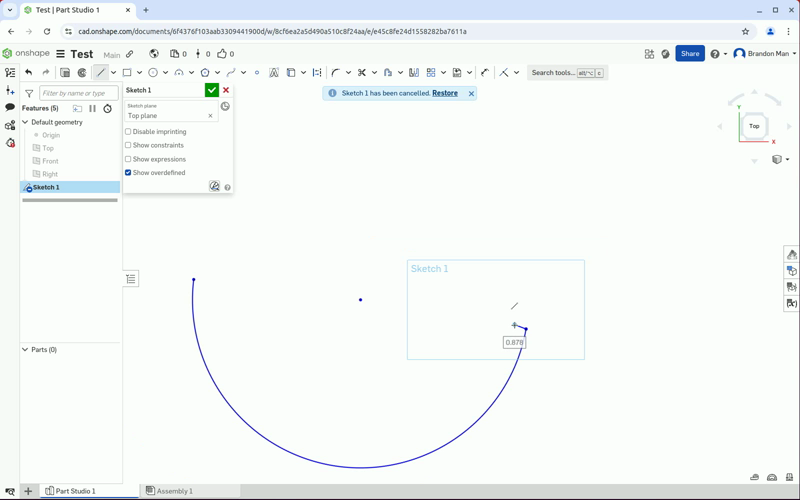
scroll(-6)
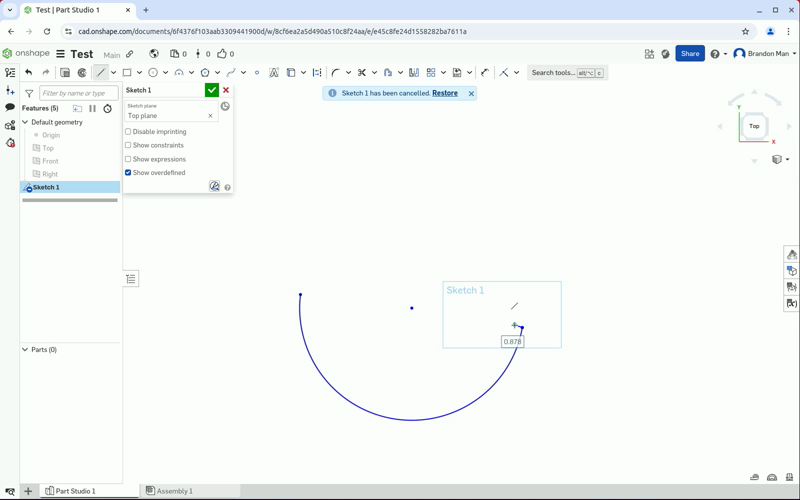
scroll(-6)
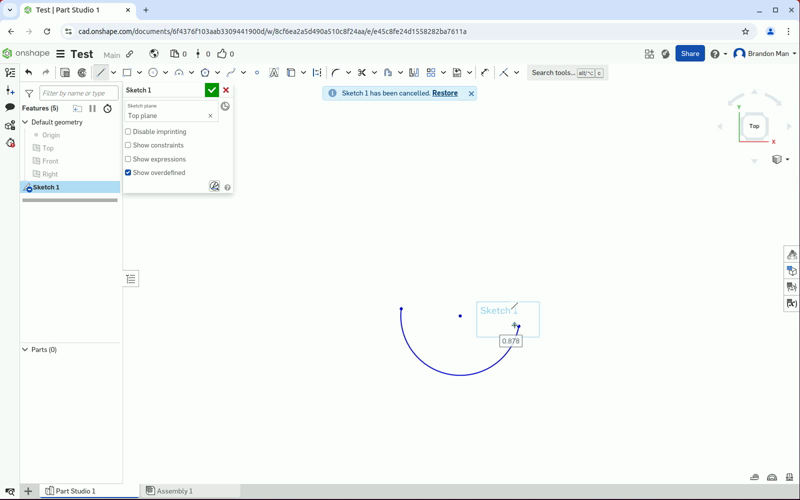
key_up(shift)
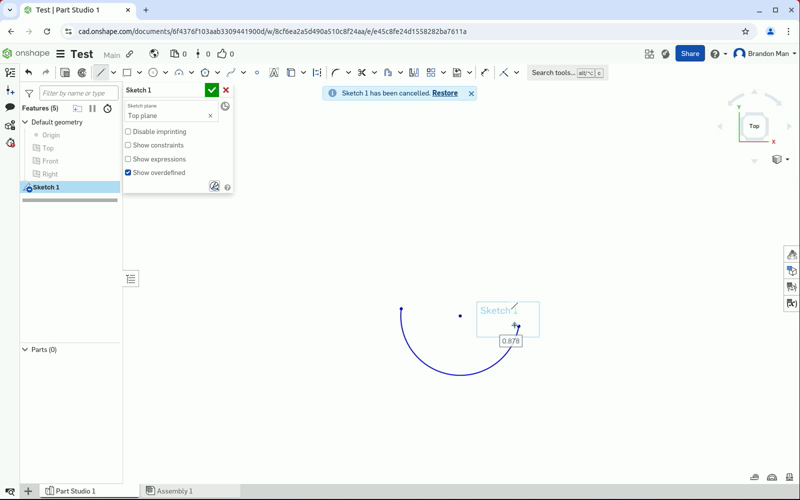
key_down(shift)
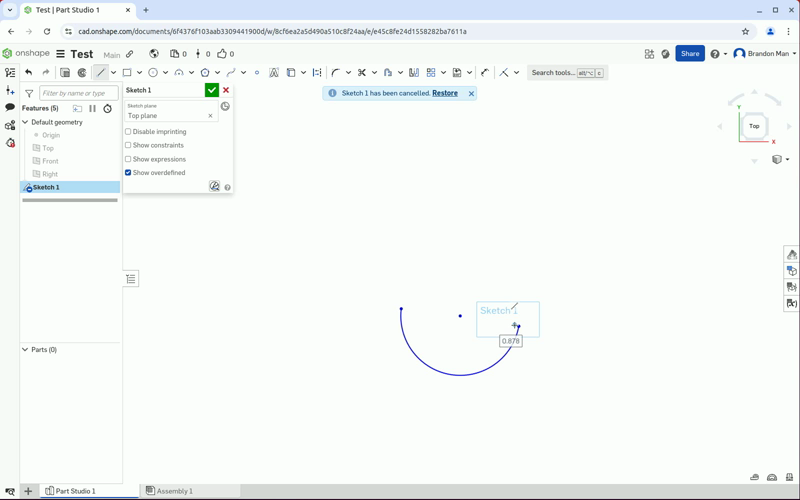
mouse_move(544, 324)
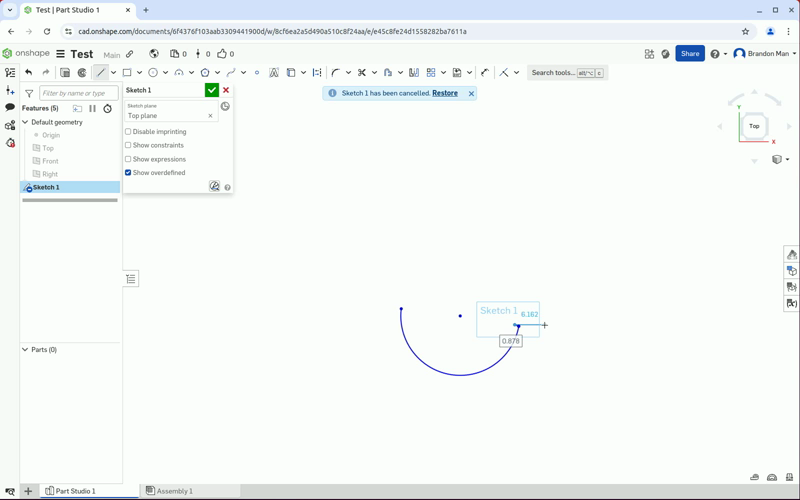
mouse_move(508, 324)
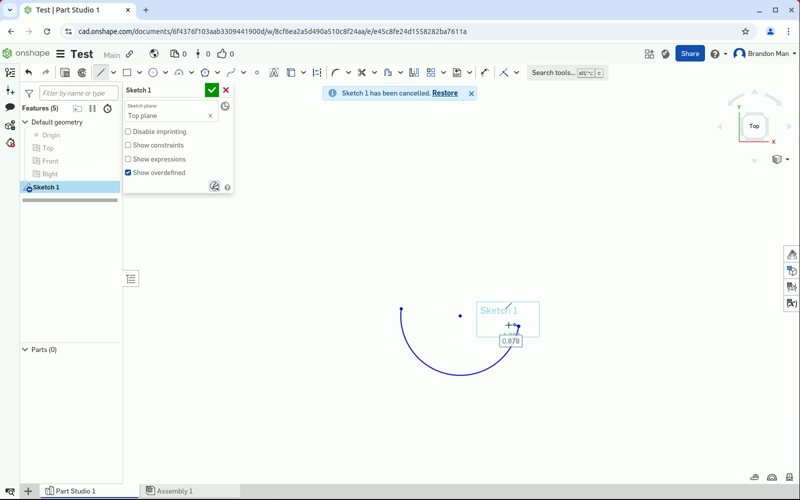
scroll(6)
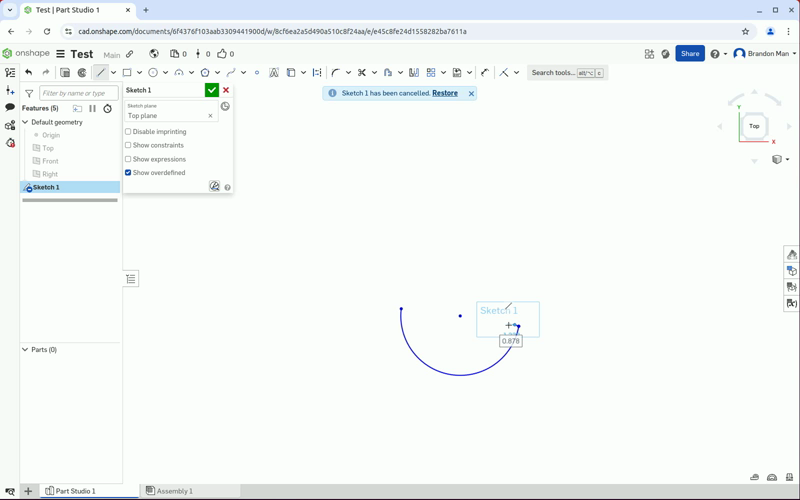
scroll(6)
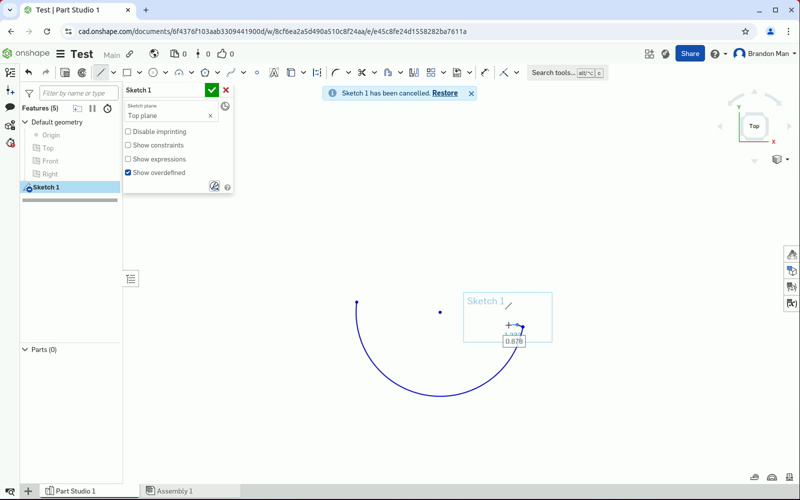
scroll(6)
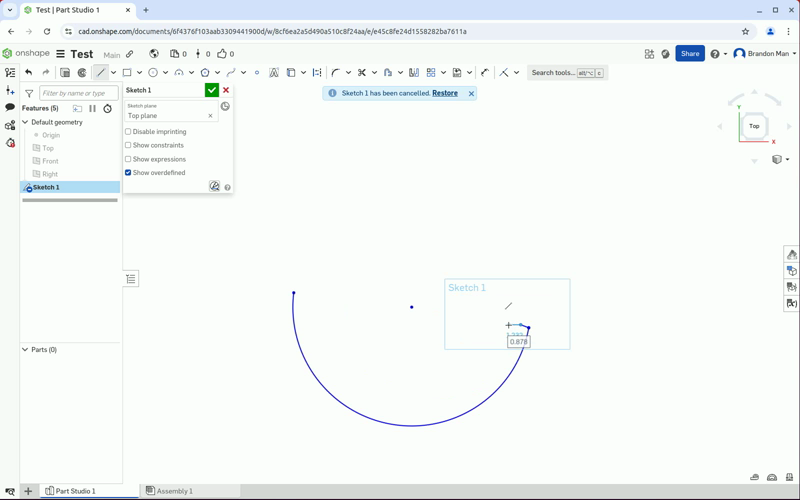
scroll(6)
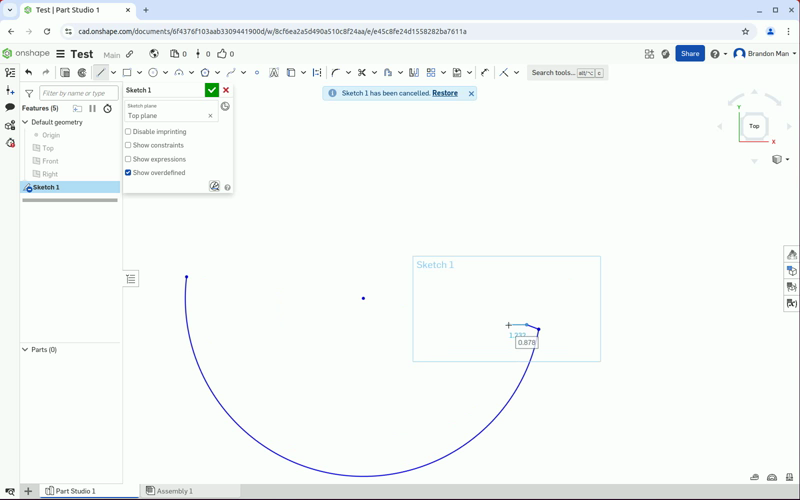
scroll(6)
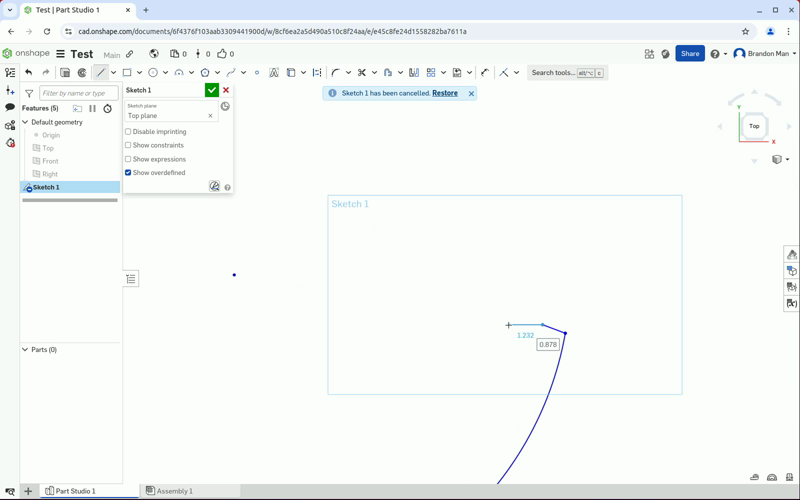
scroll(6)
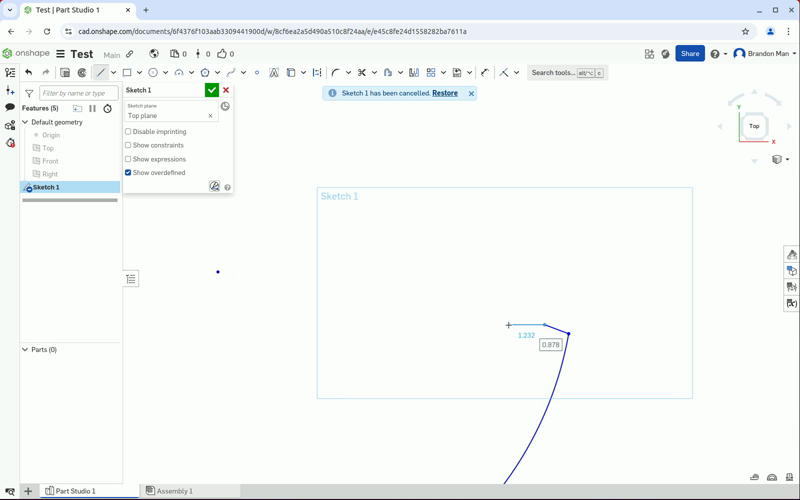
scroll(6)
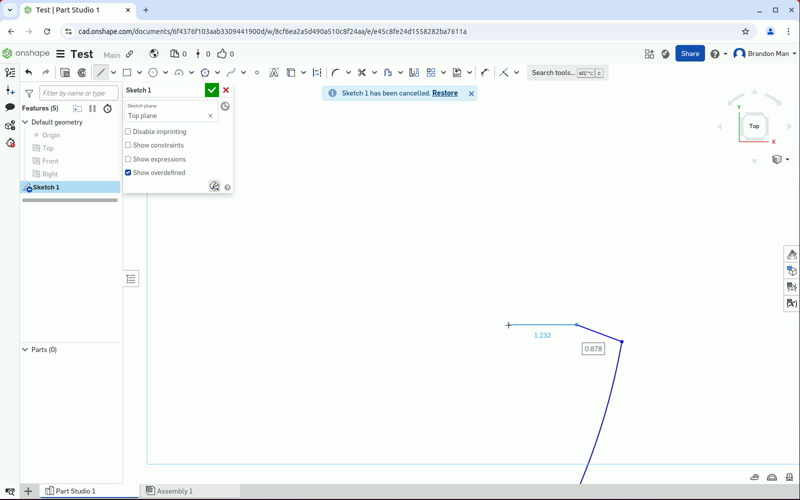
click(508, 324)
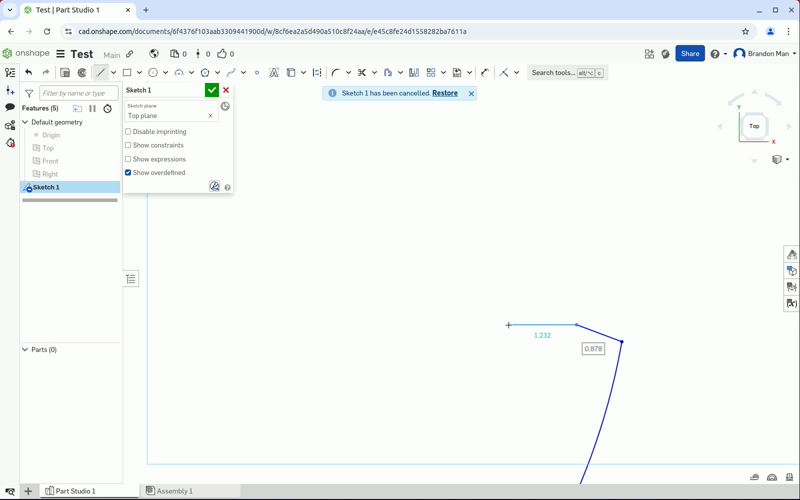
scroll(-6)
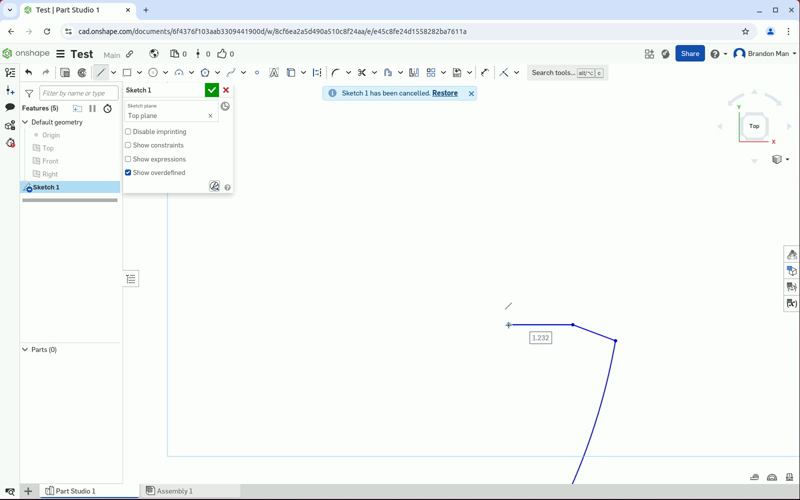
scroll(-6)
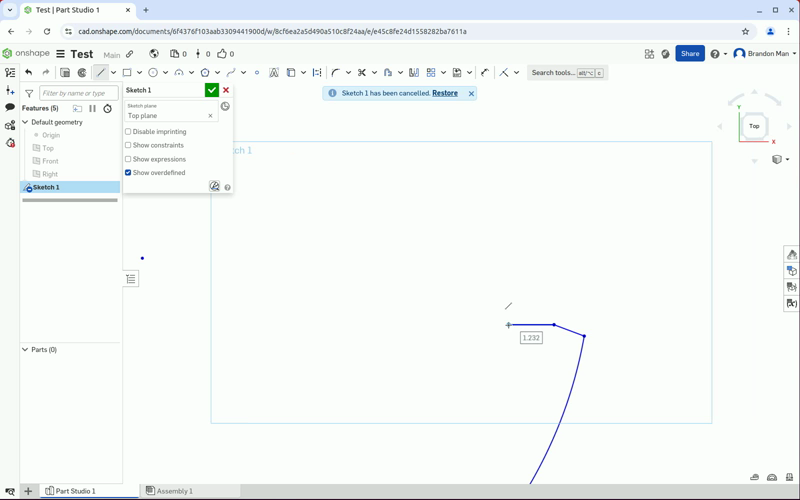
scroll(-6)
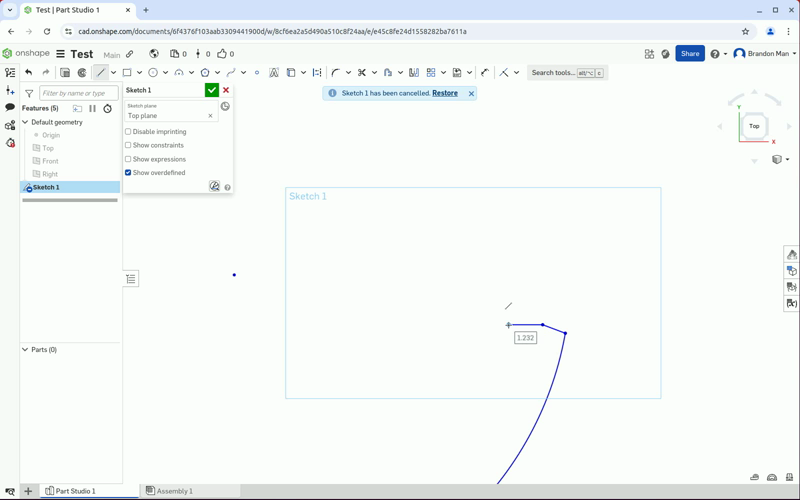
scroll(-6)
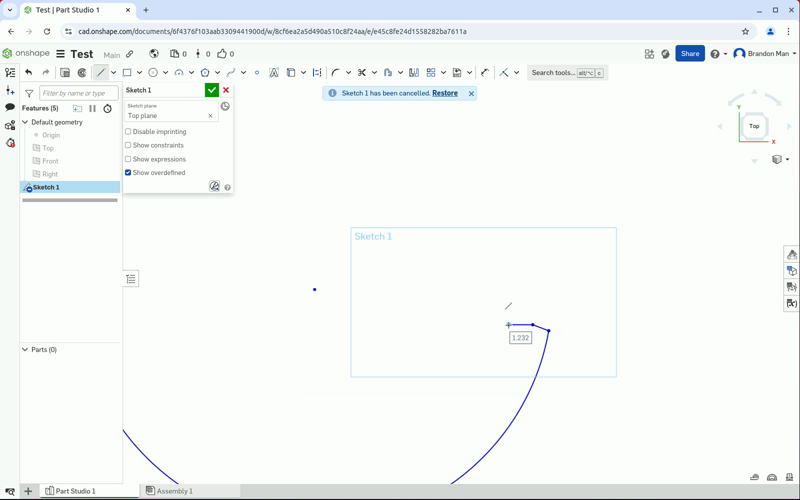
scroll(-6)
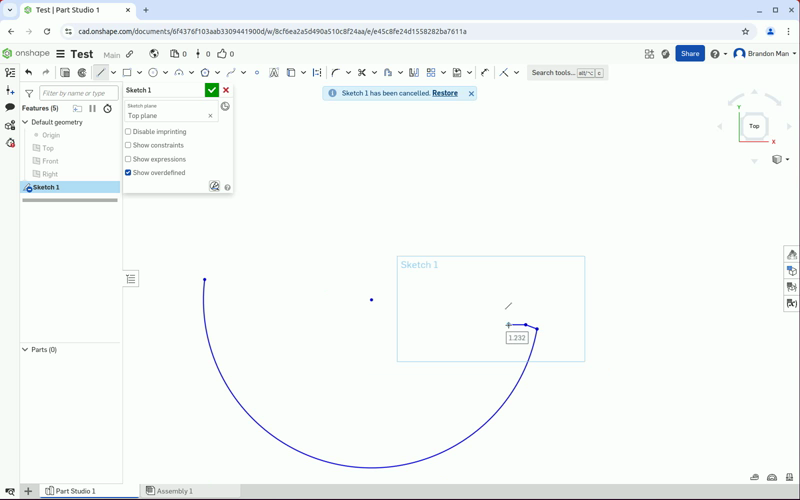
scroll(-6)
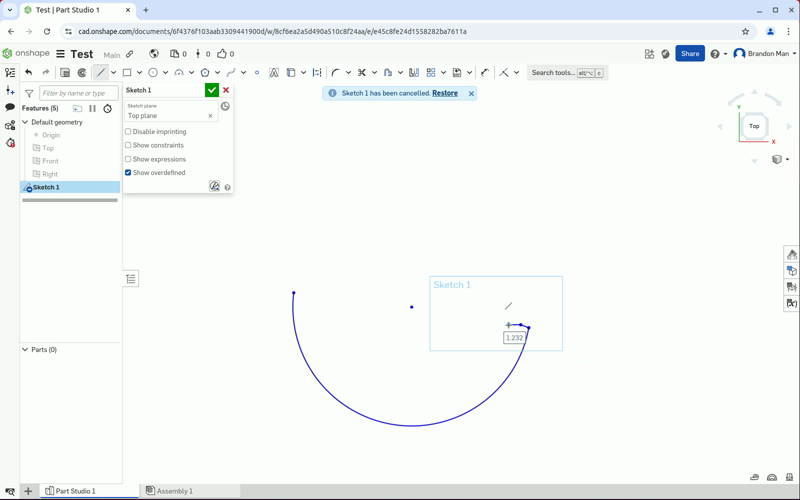
scroll(-6)
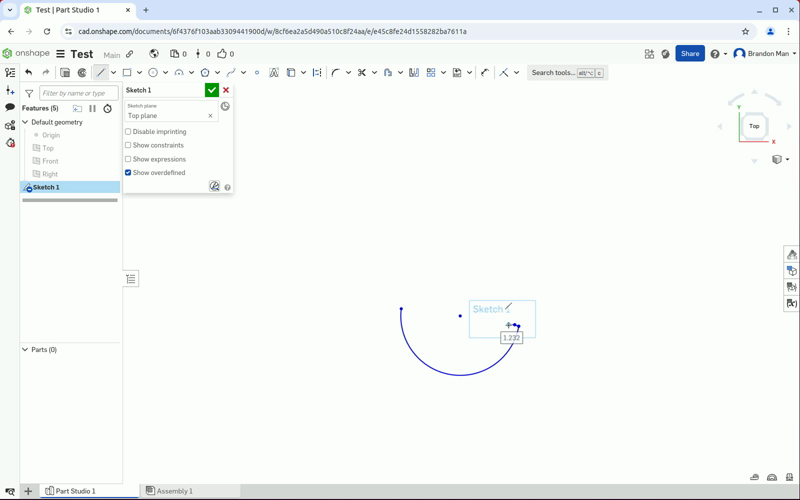
key_up(shift)
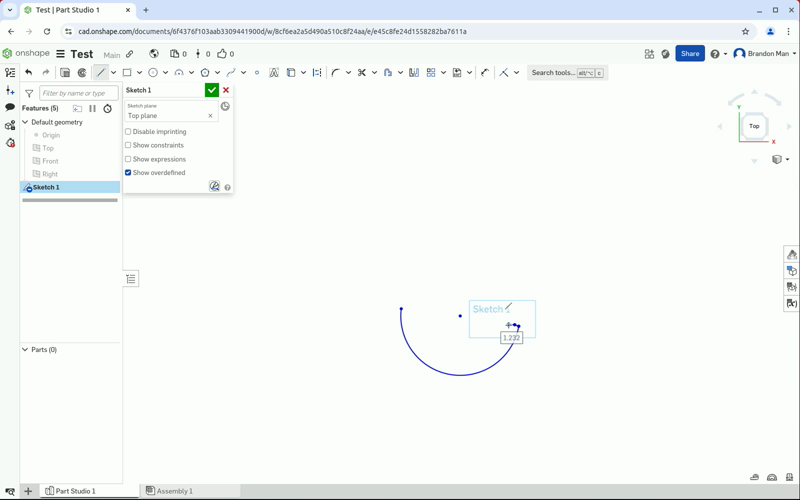
key(esc)
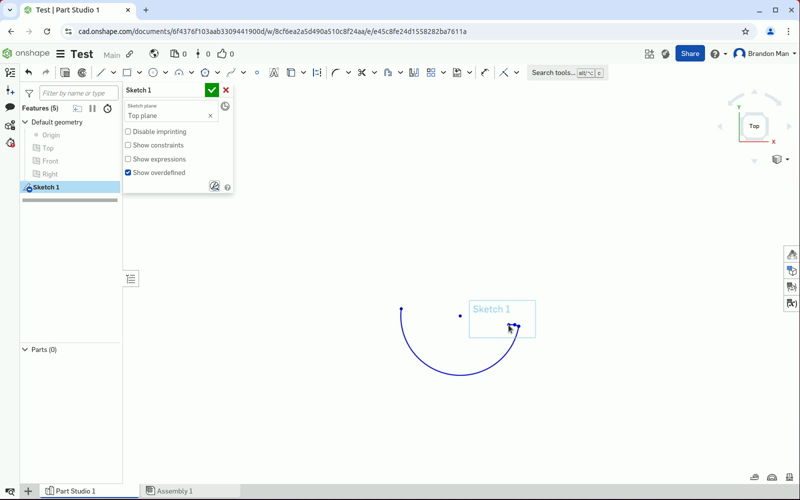
key(a)
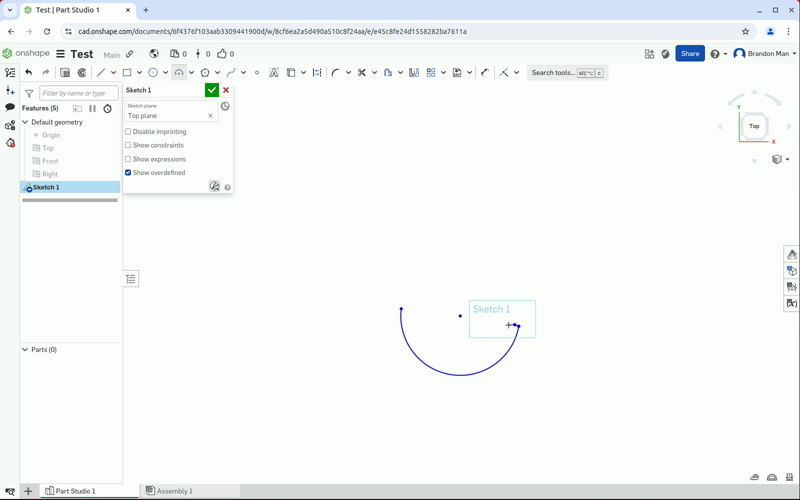
mouse_move(508, 324)
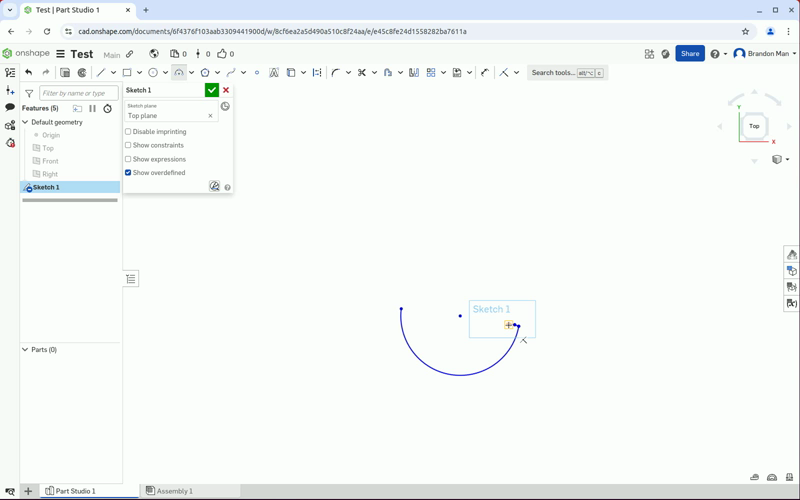
click(508, 324)
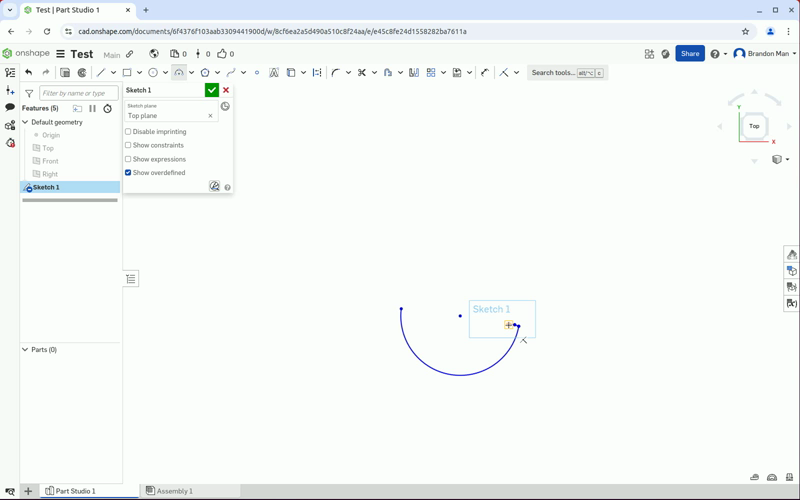
key_down(shift)
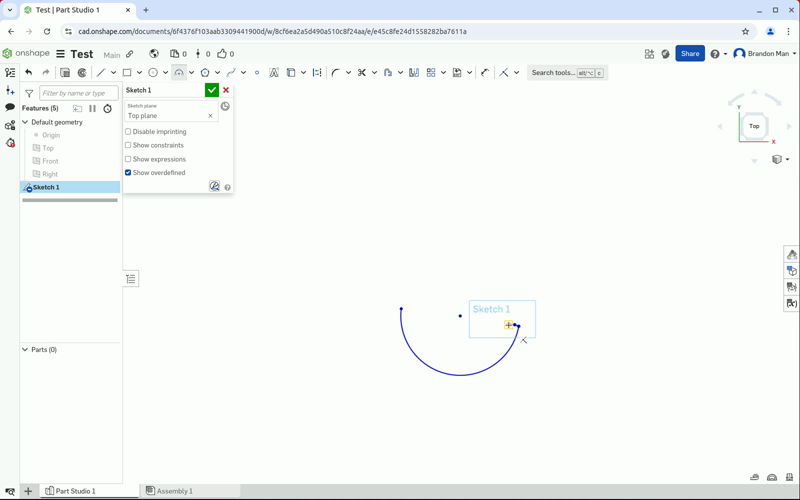
mouse_move(460, 267)
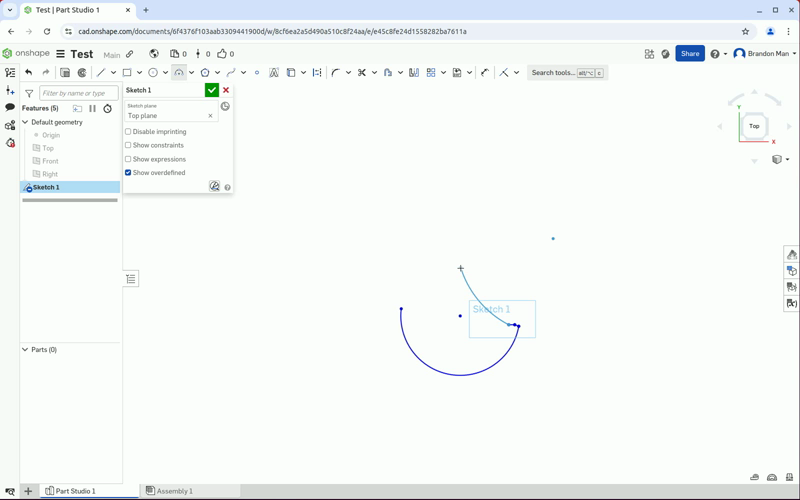
click(460, 267)
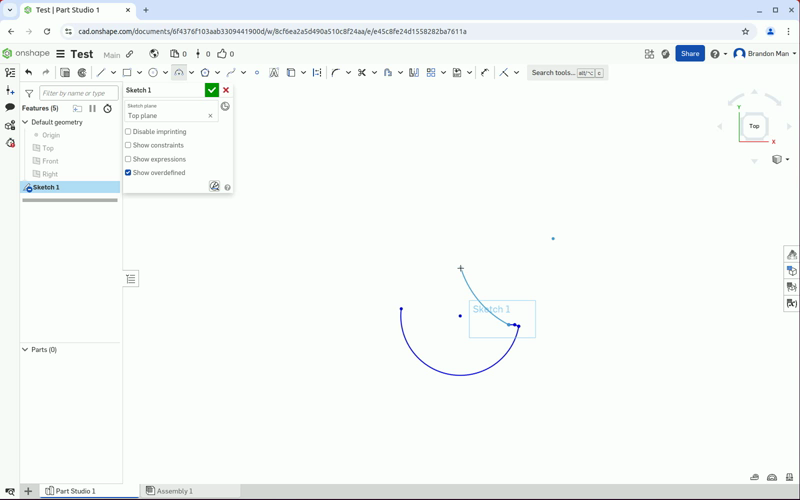
mouse_move(423, 347)
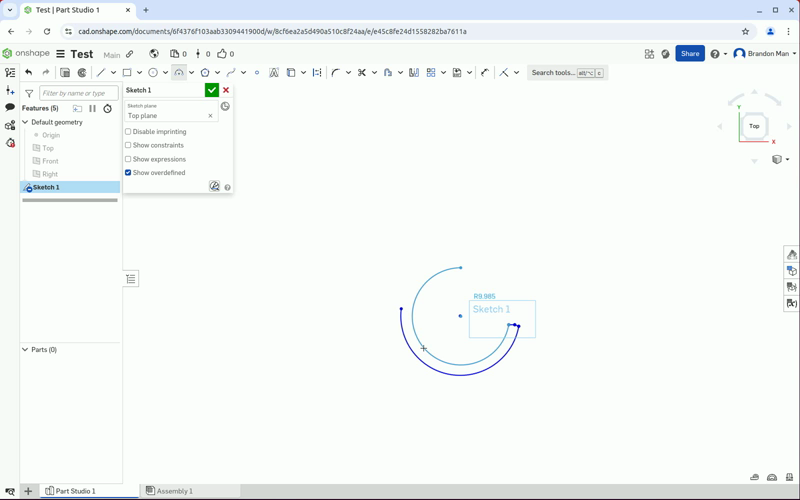
click(423, 347)
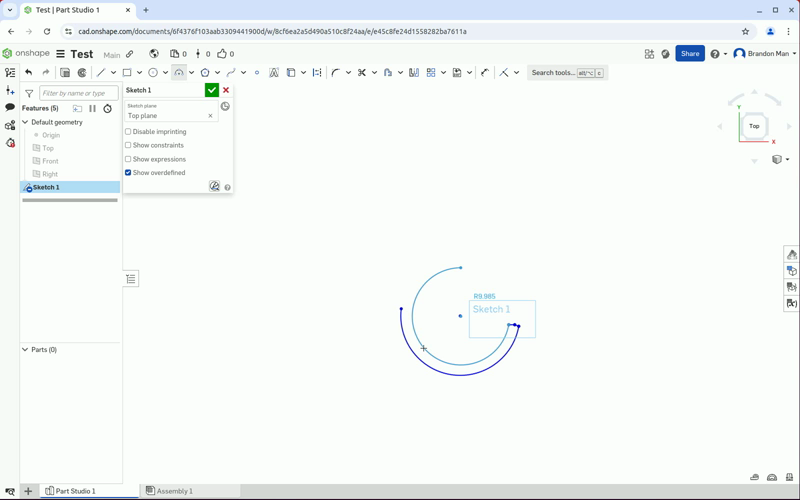
key_up(shift)
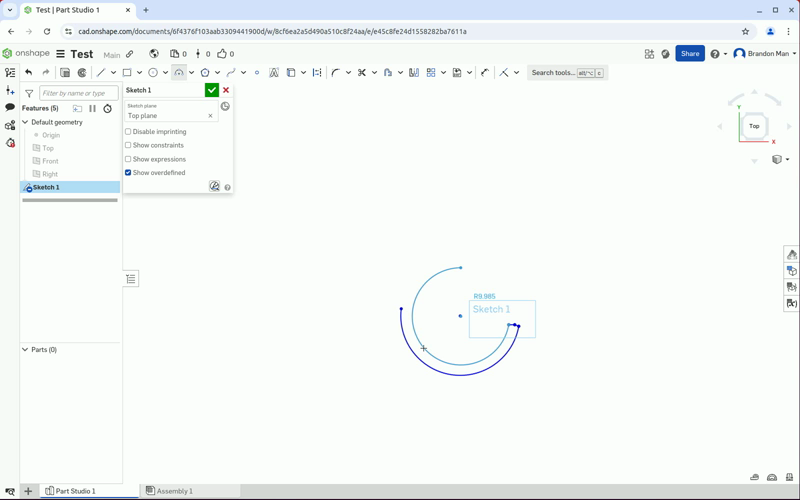
mouse_move(460, 267)
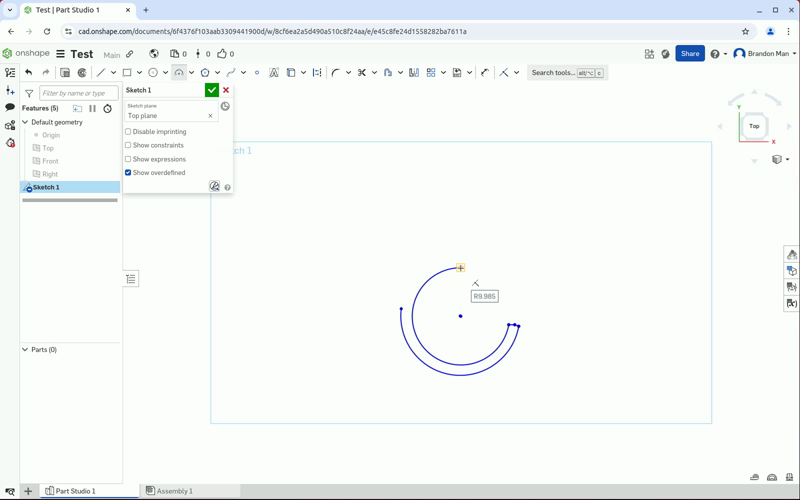
click(460, 267)
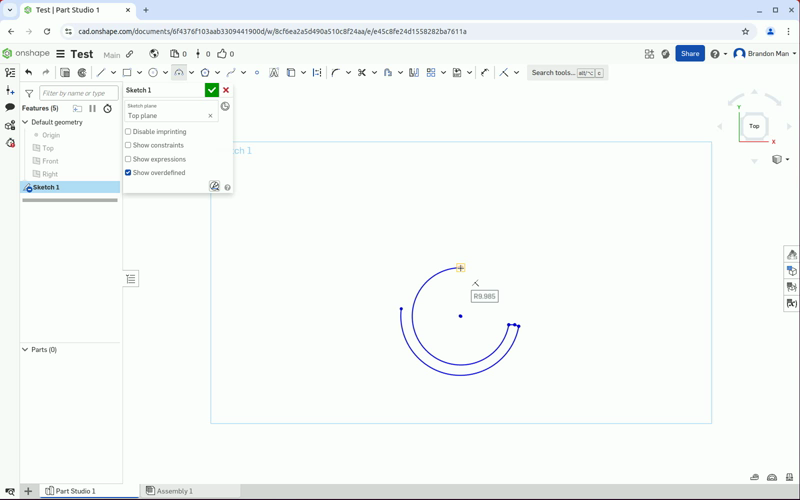
key_down(shift)
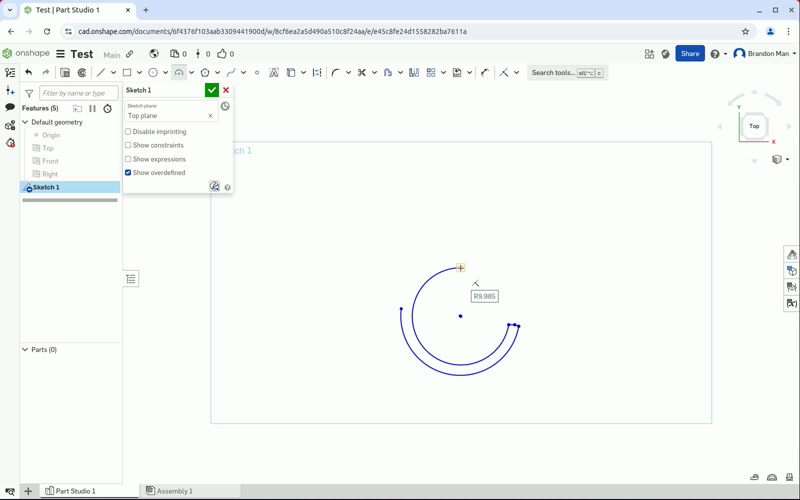
mouse_move(412, 218)
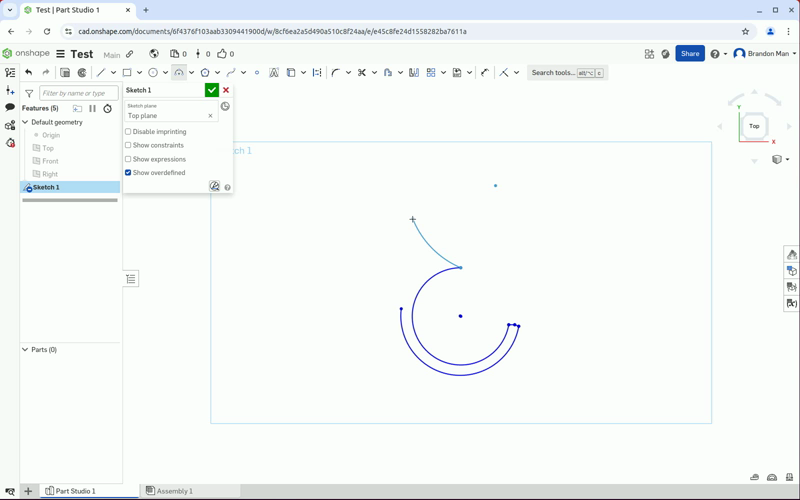
click(412, 218)
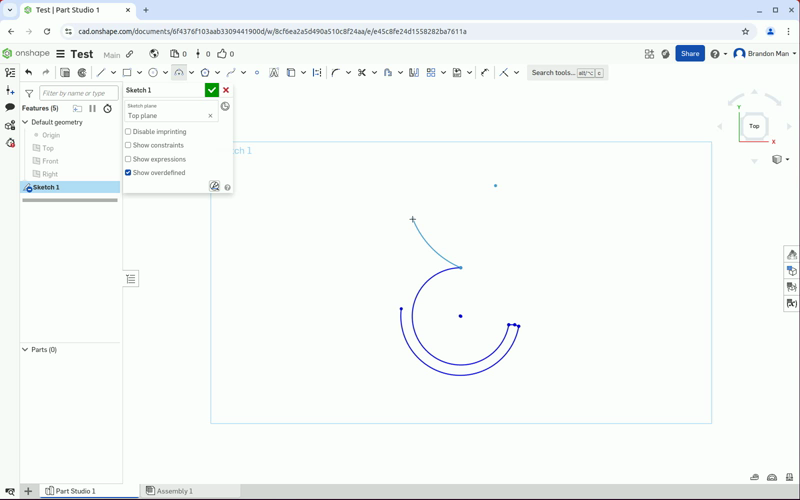
mouse_move(496, 185)
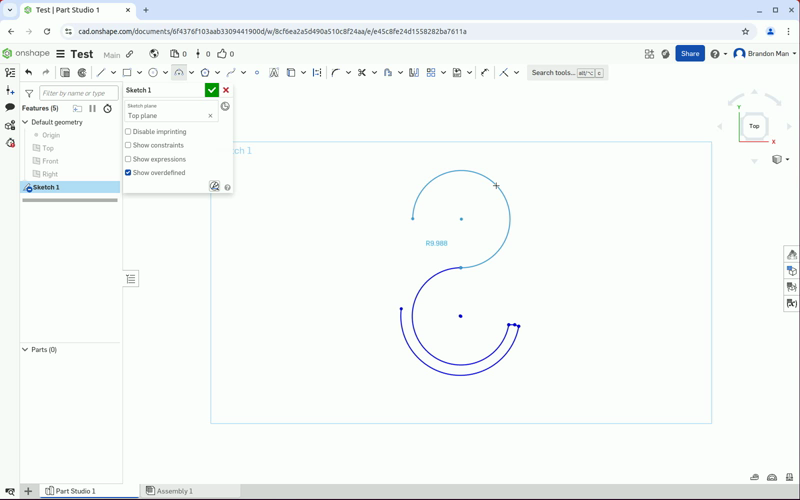
click(496, 185)
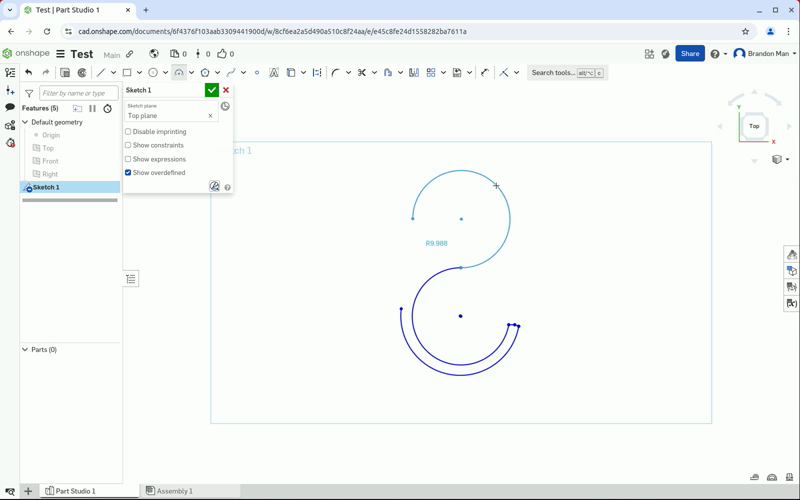
key_up(shift)
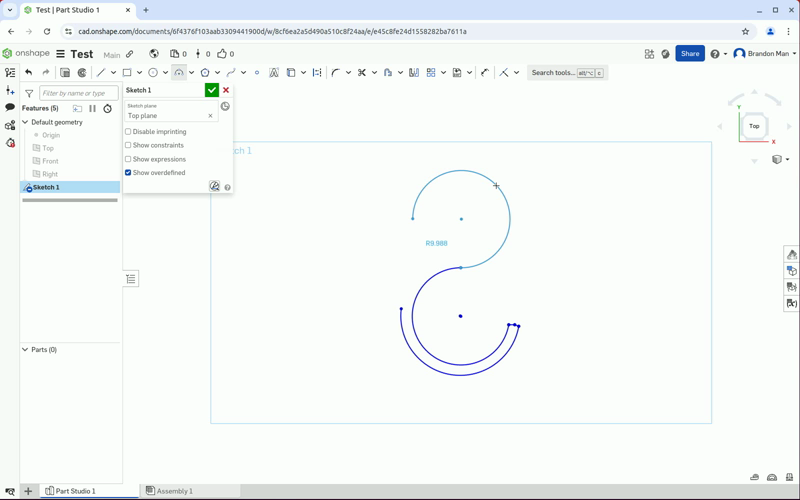
key(esc)
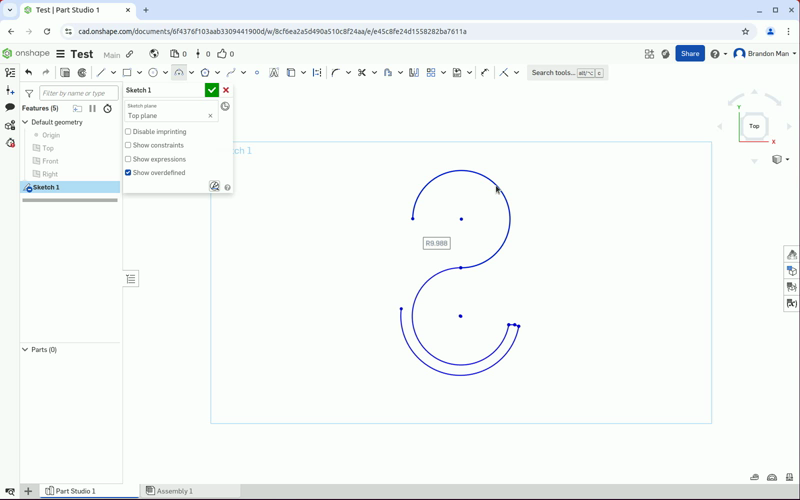
key(l)
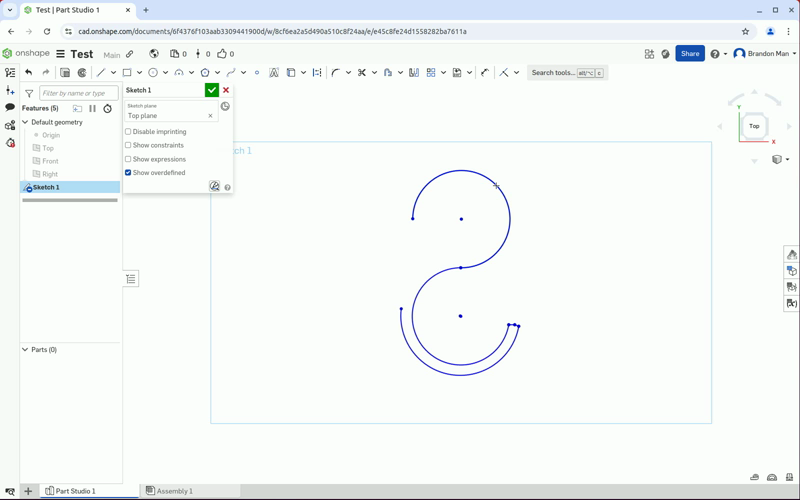
mouse_move(412, 218)
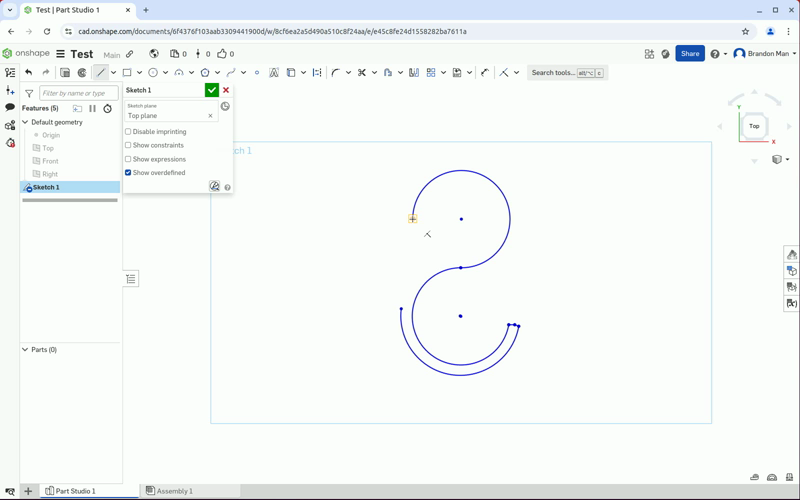
click(412, 218)
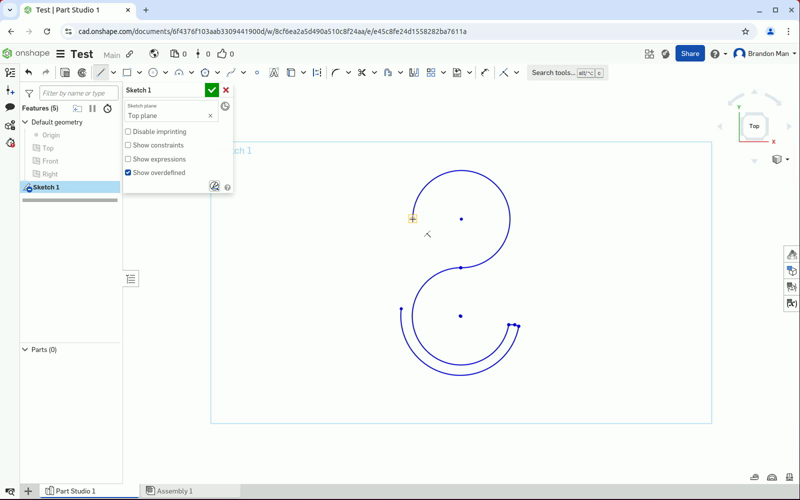
key_down(shift)
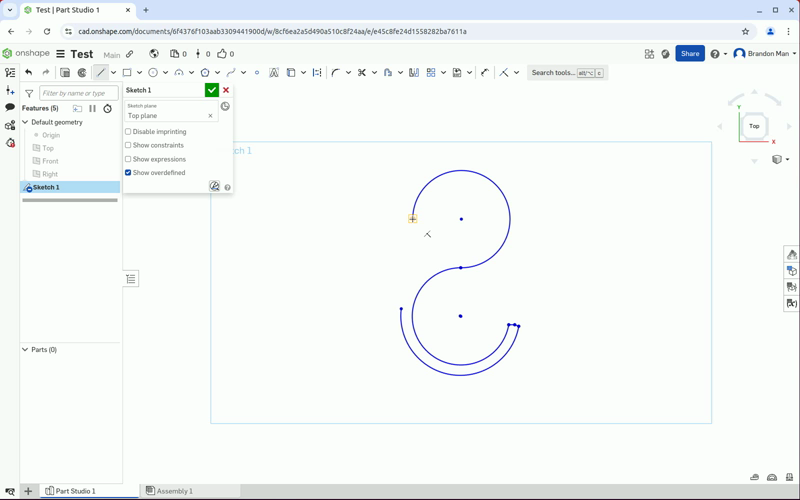
mouse_move(401, 308)
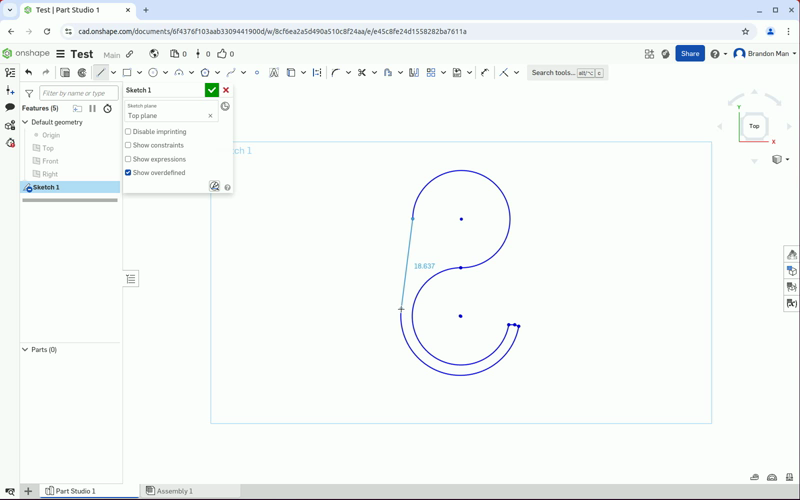
key_up(shift)
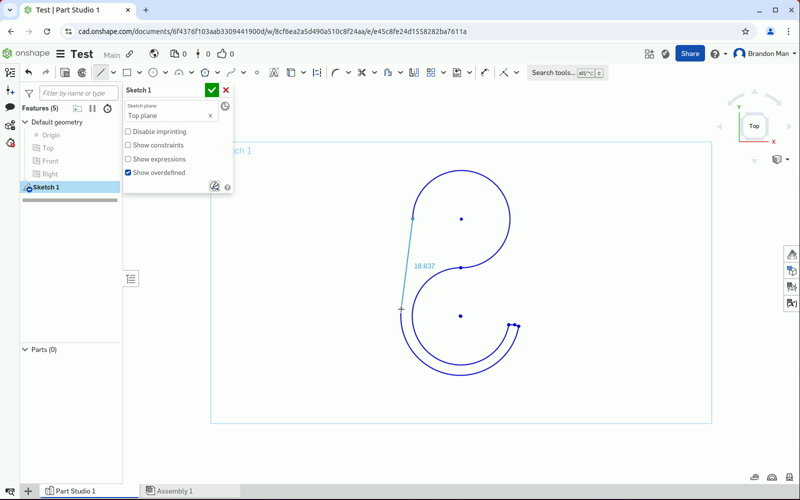
click(401, 308)
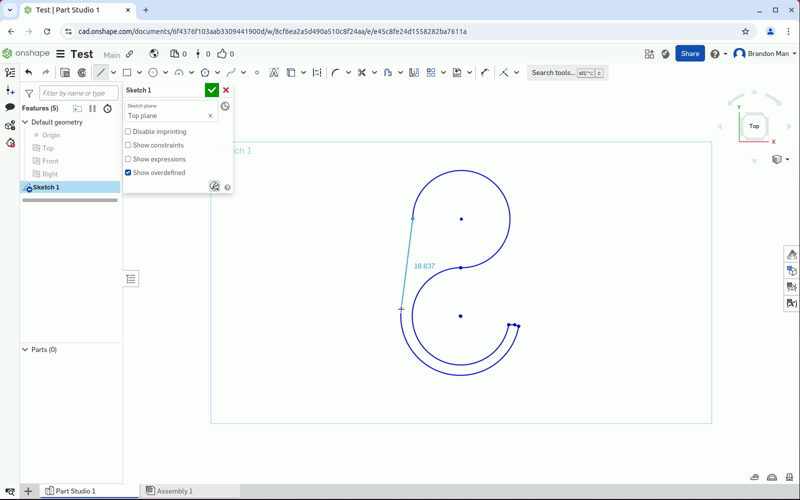
key(esc)
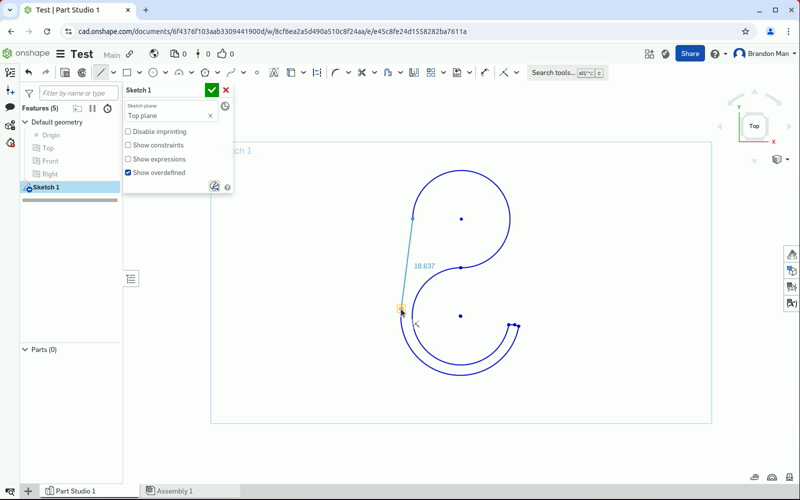
key(c)
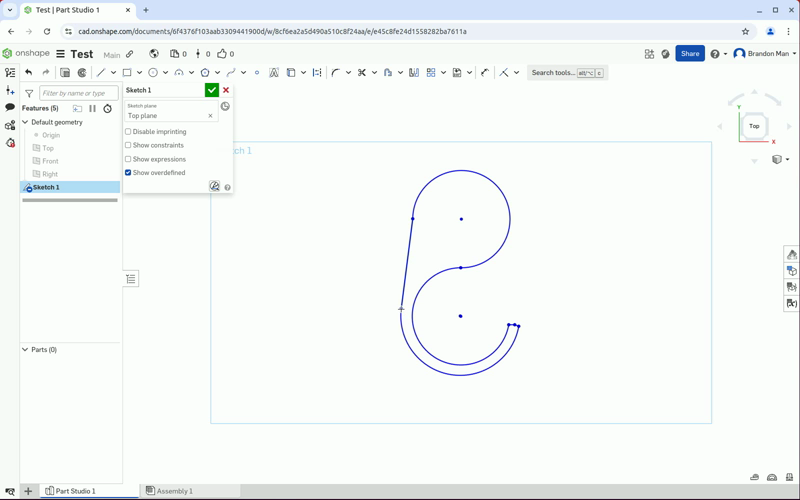
key_down(shift)
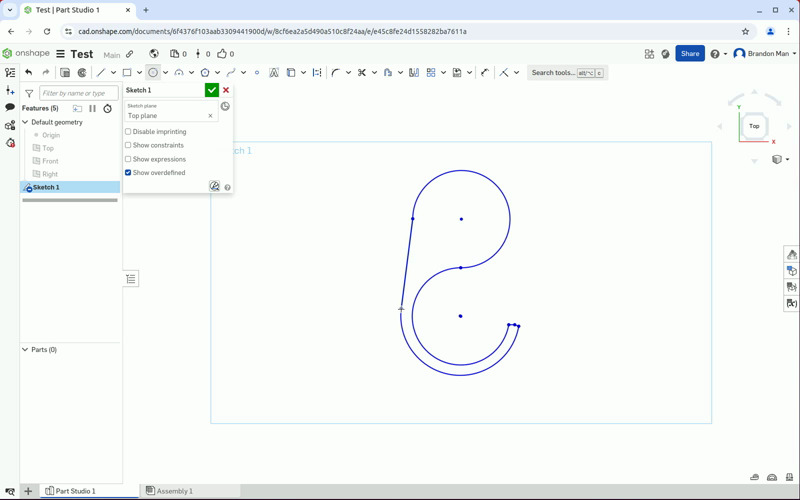
mouse_move(460, 218)
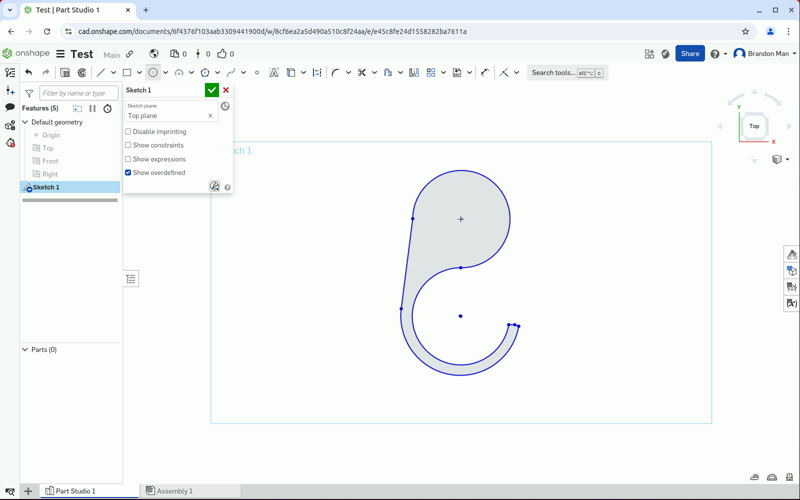
scroll(6)
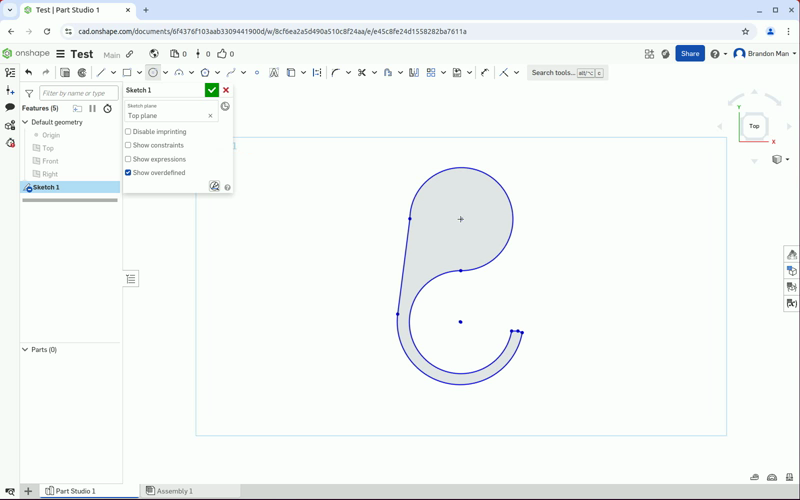
scroll(6)
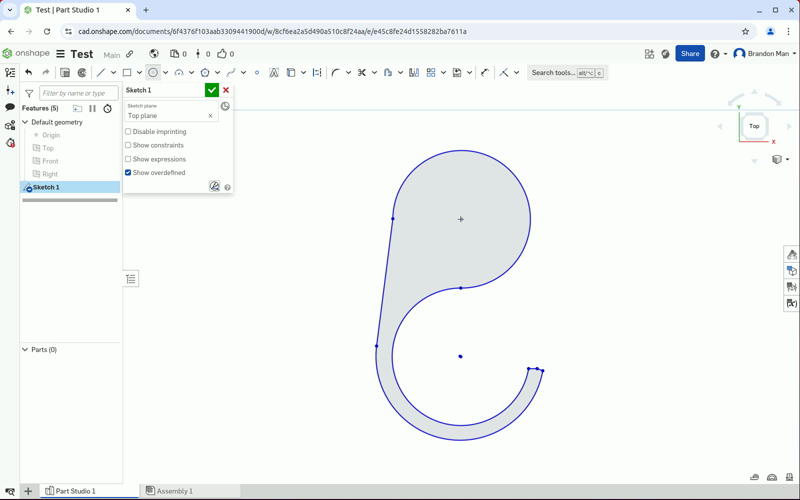
scroll(6)
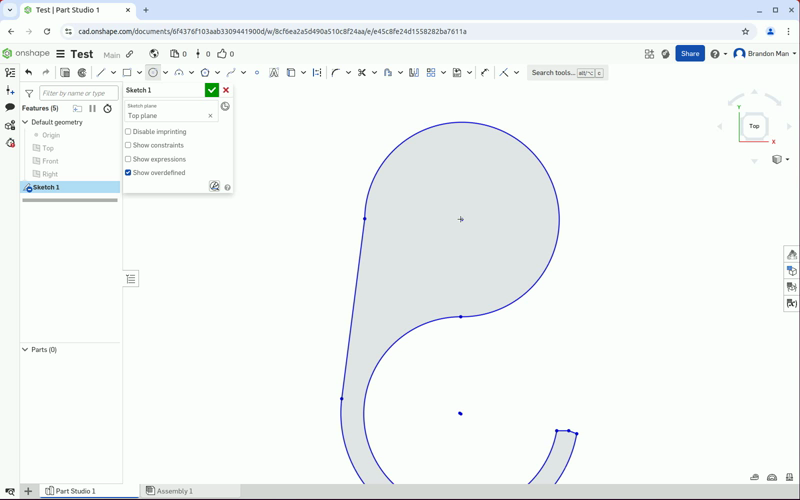
scroll(6)
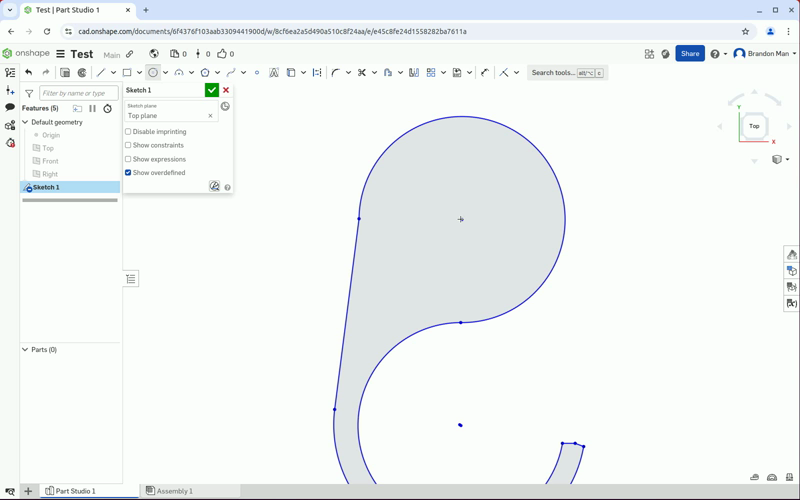
scroll(6)
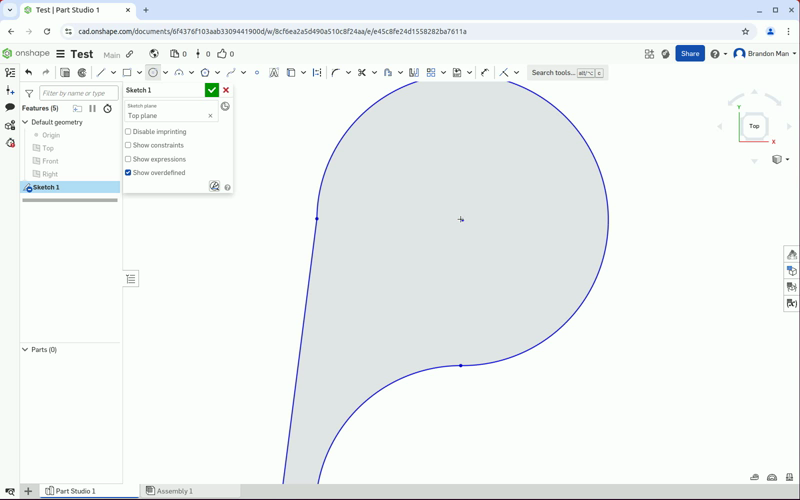
scroll(6)
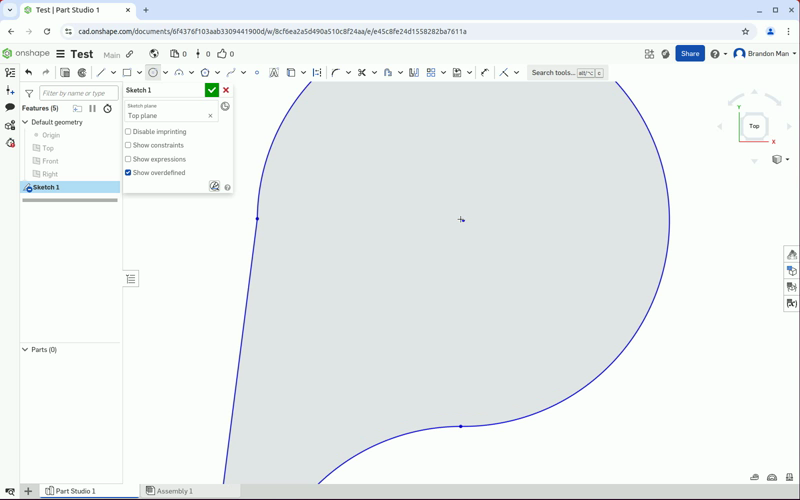
scroll(6)
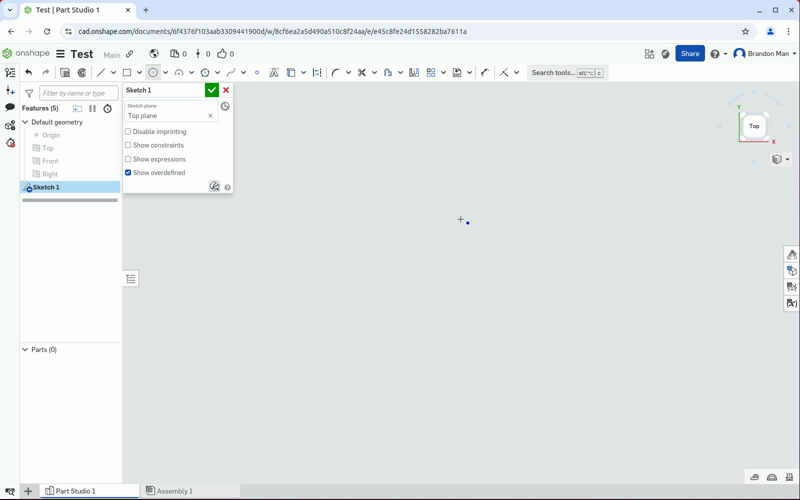
click(460, 218)
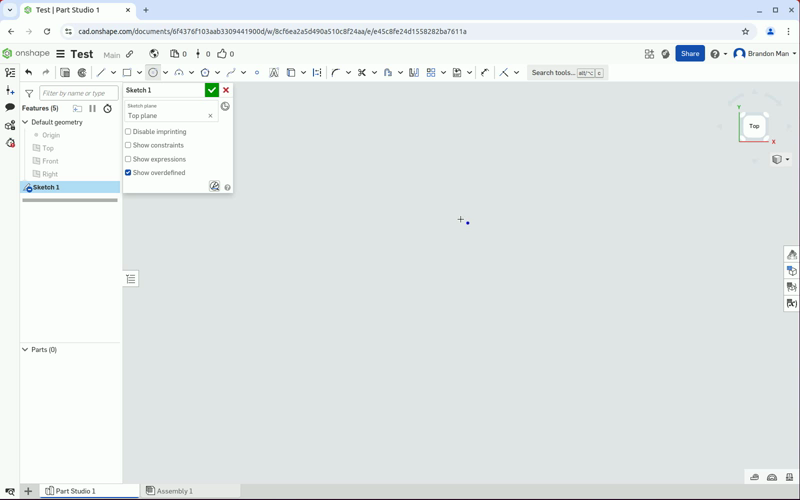
scroll(-6)
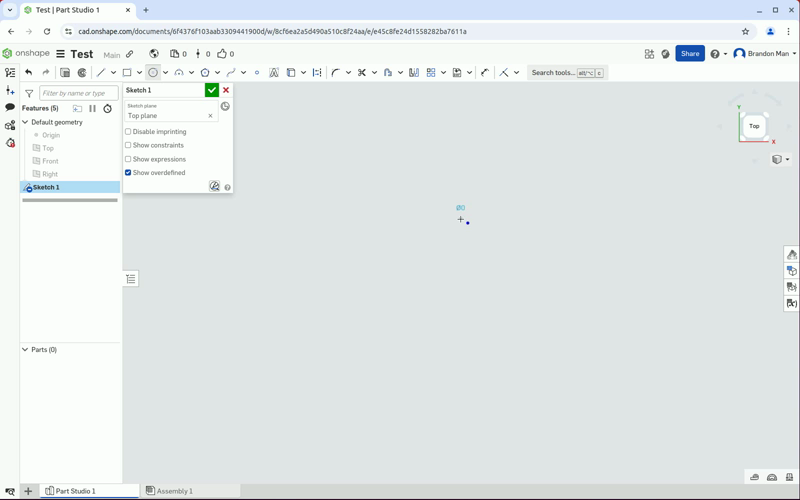
scroll(-6)
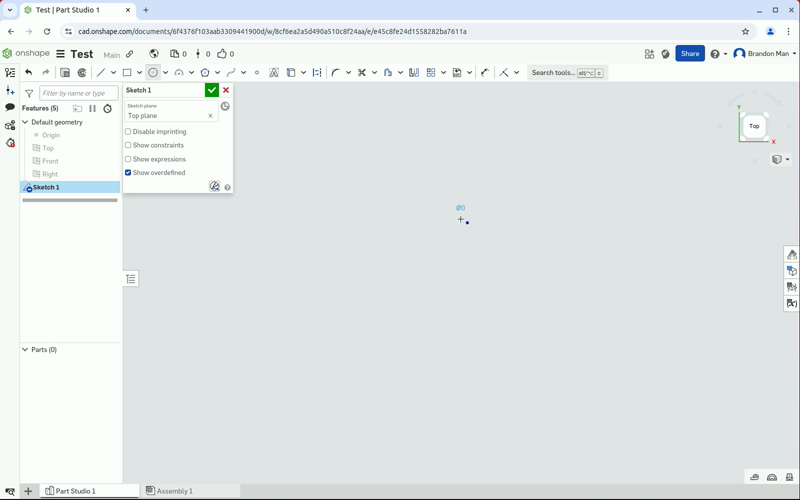
scroll(-6)
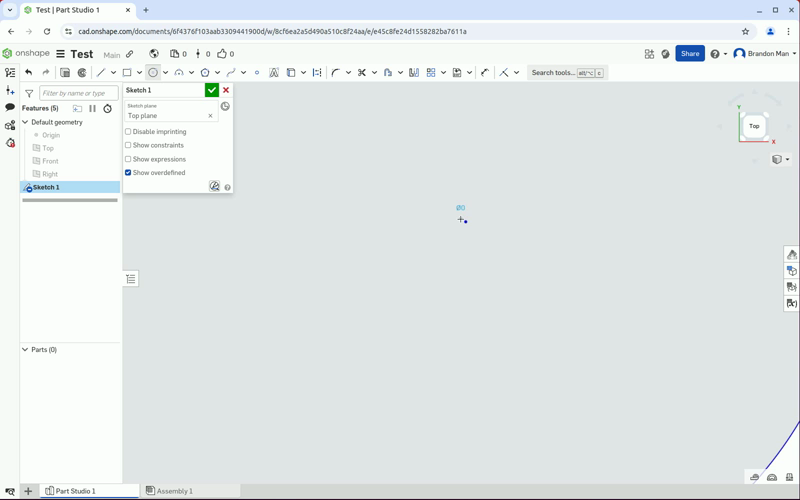
scroll(-6)
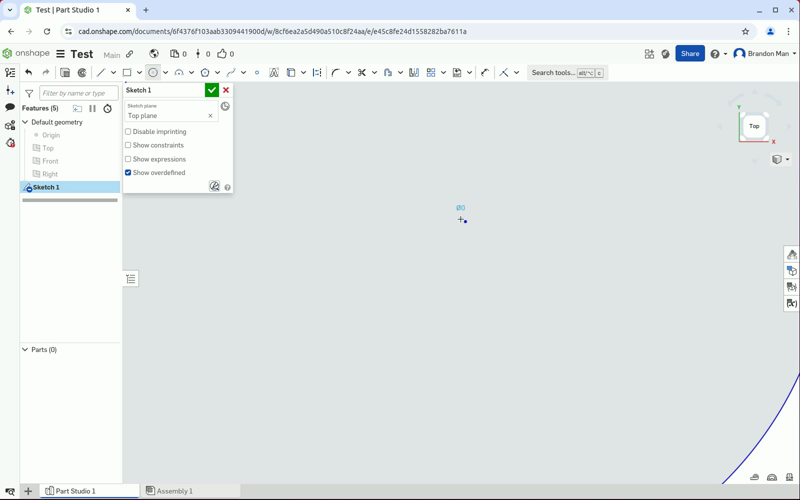
scroll(-6)
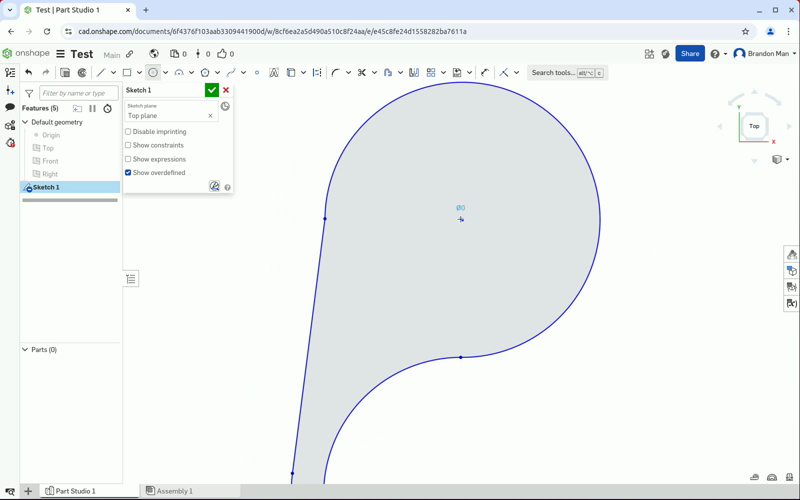
scroll(-6)
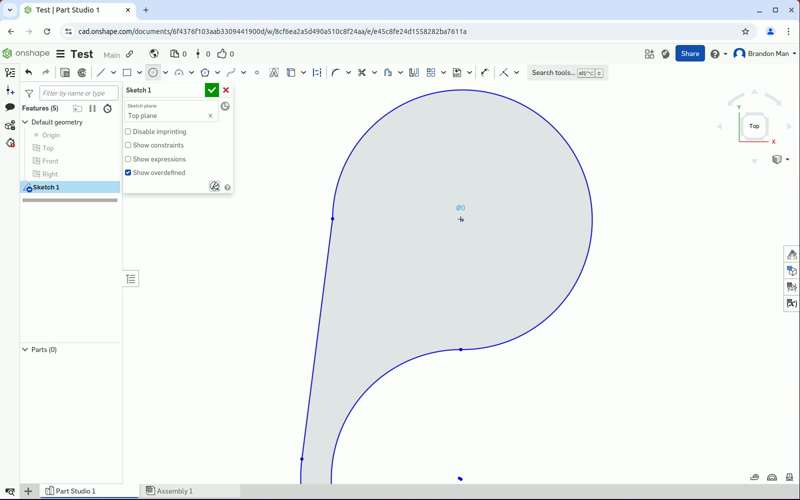
scroll(-6)
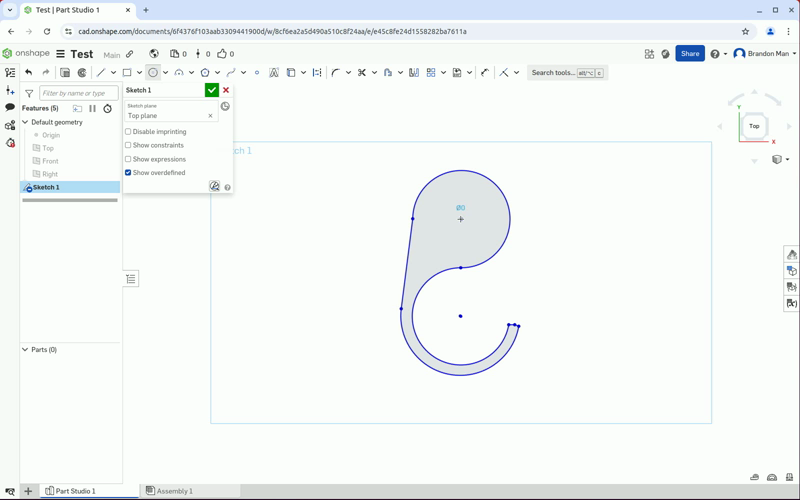
key_up(shift)
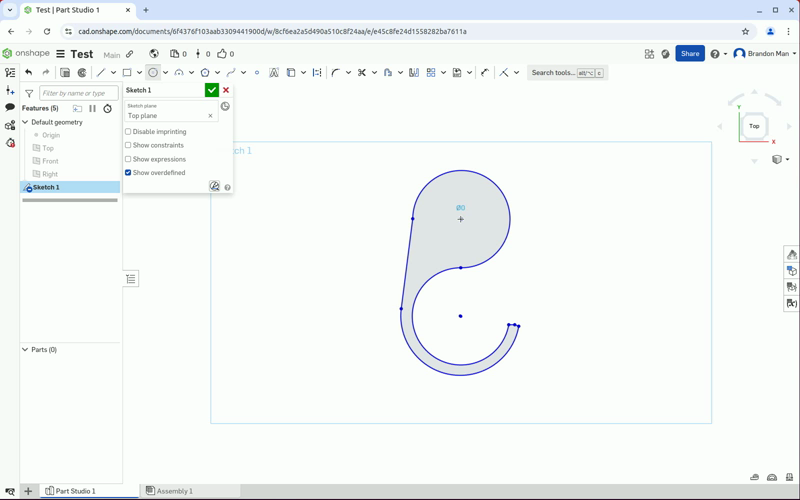
mouse_move(497, 218)
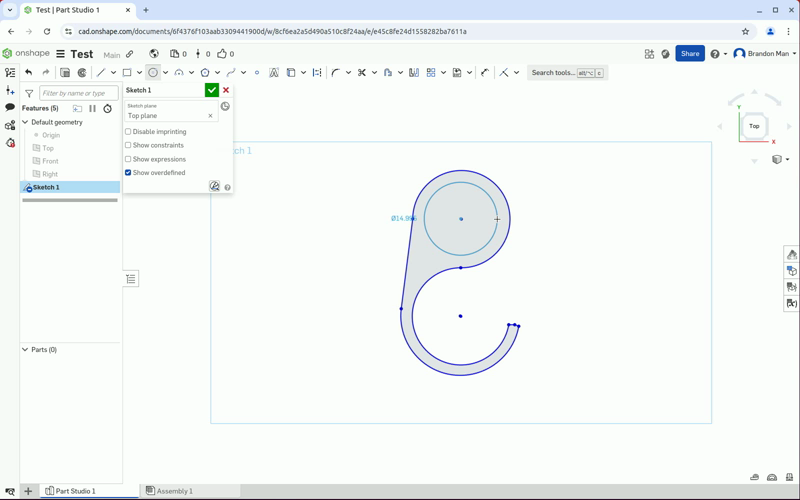
click(497, 218)
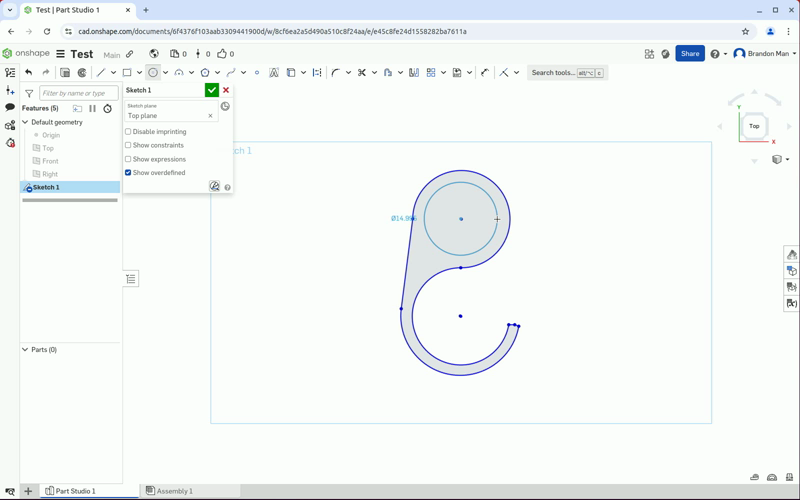
key(esc)
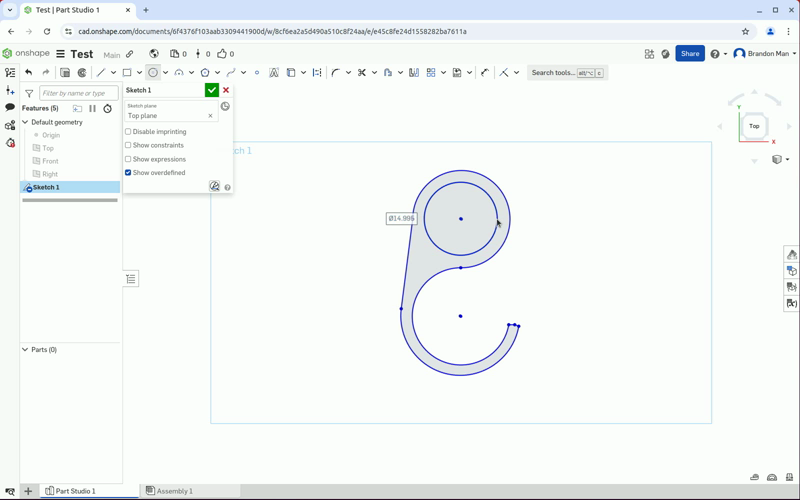
mouse_move(418, 228)
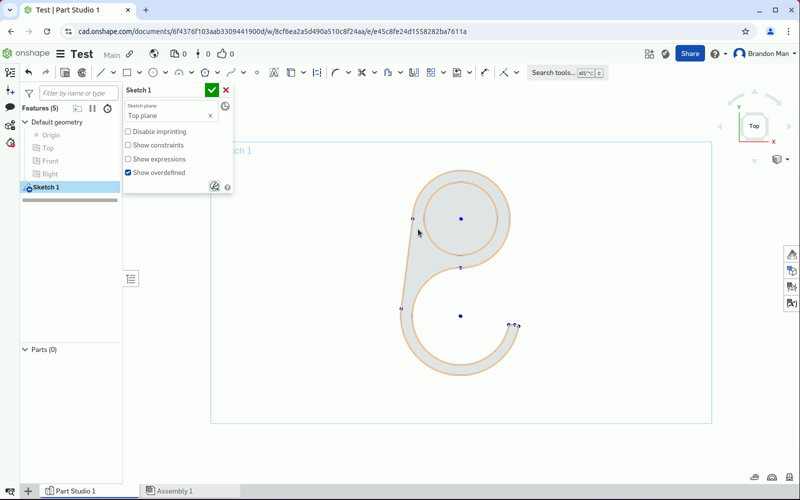
click(418, 228)
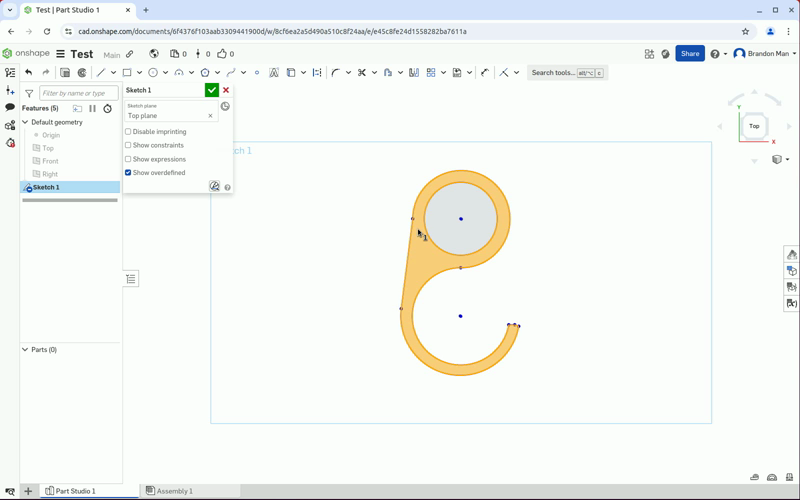
mouse_move(73, 352)
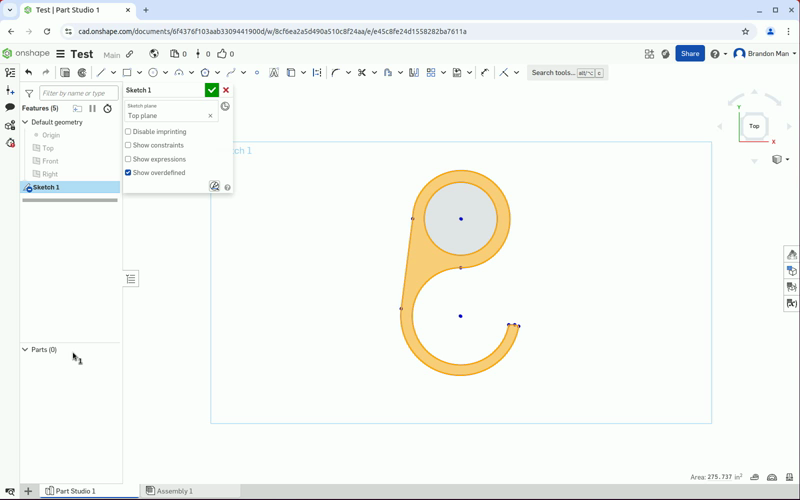
key(shift+y)
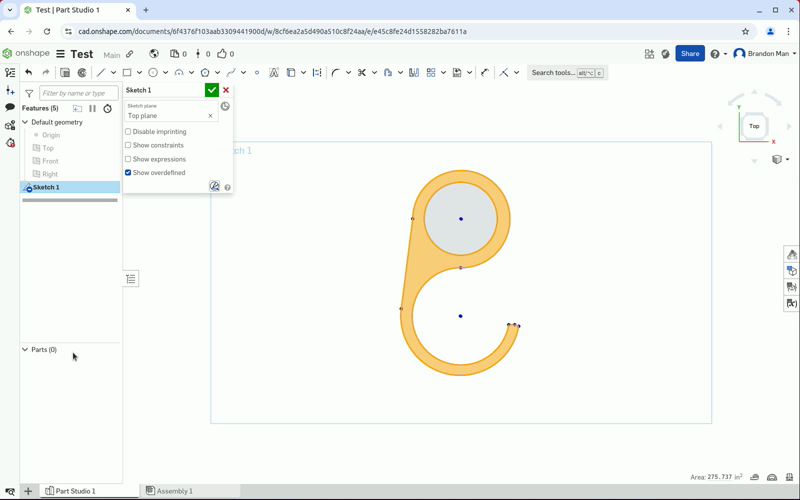
key(shift+e)
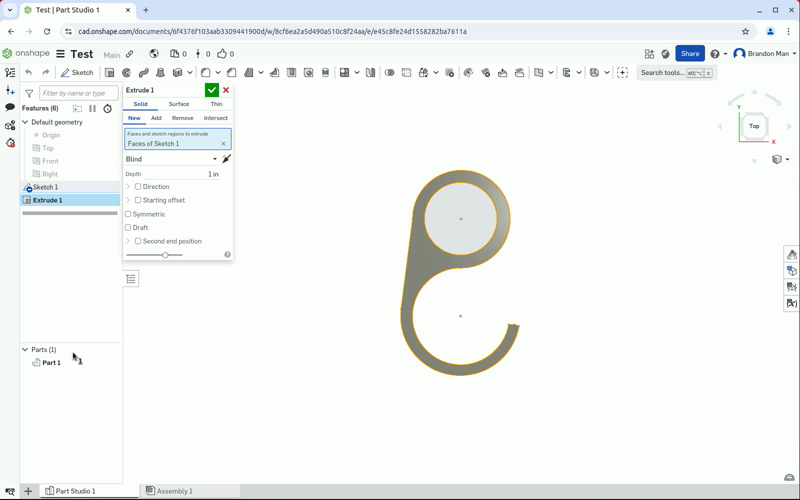
mouse_move(143, 106)
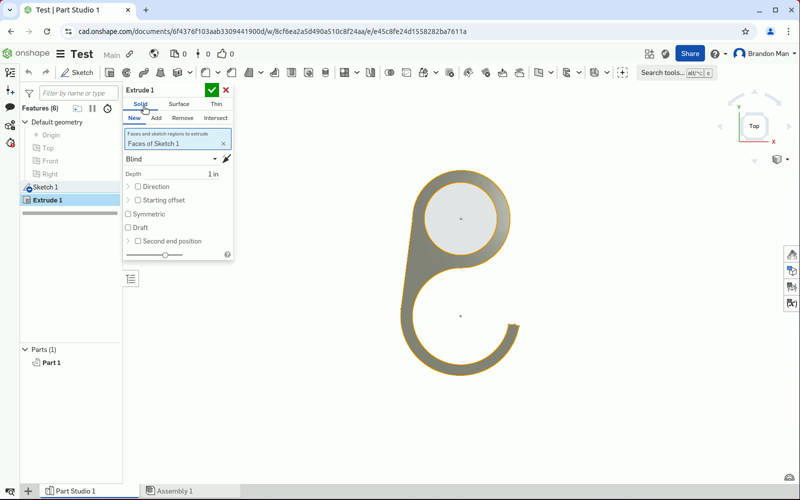
click(143, 106)
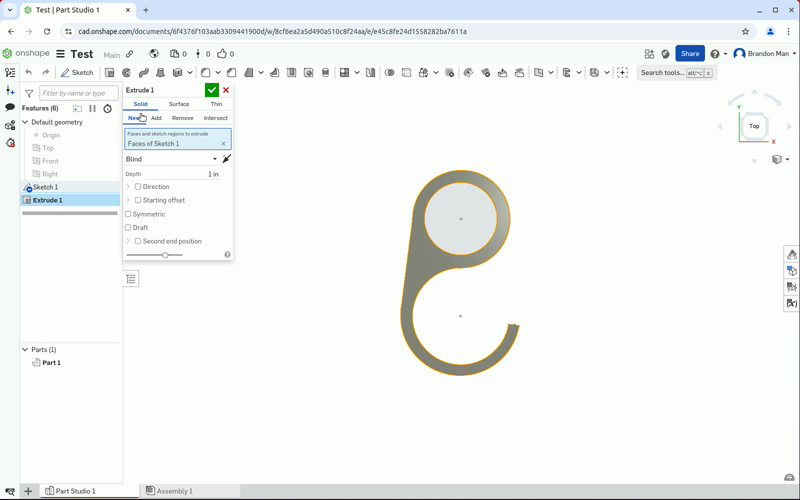
mouse_move(137, 120)
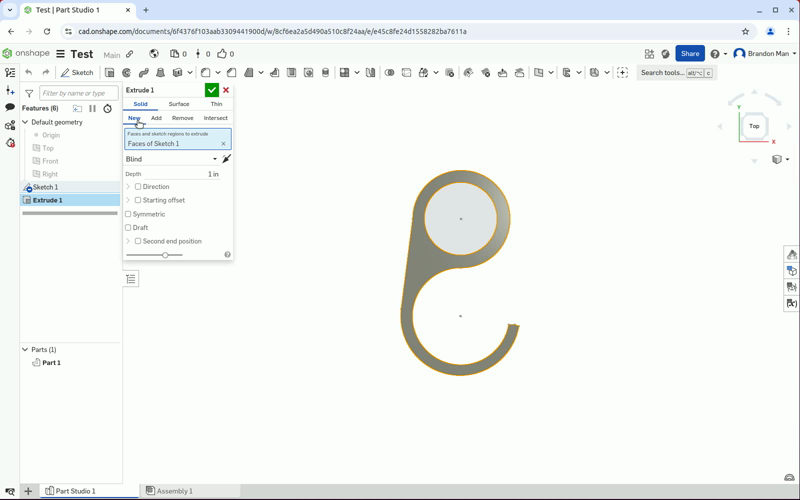
click(137, 120)
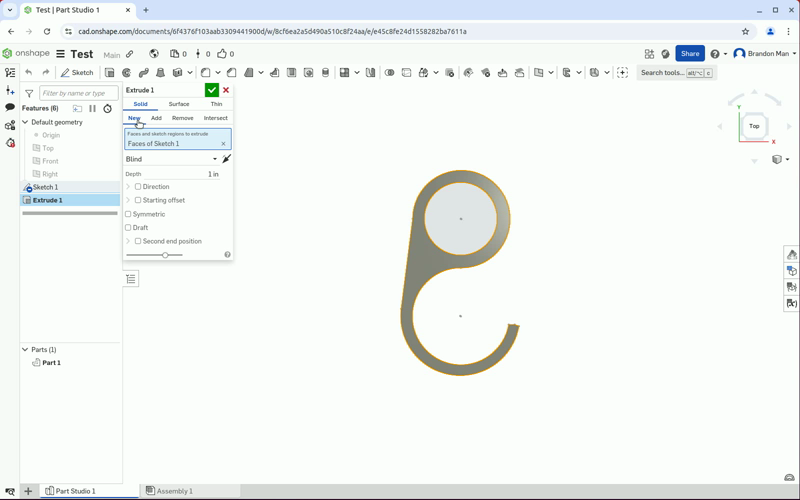
key(tab, 4)
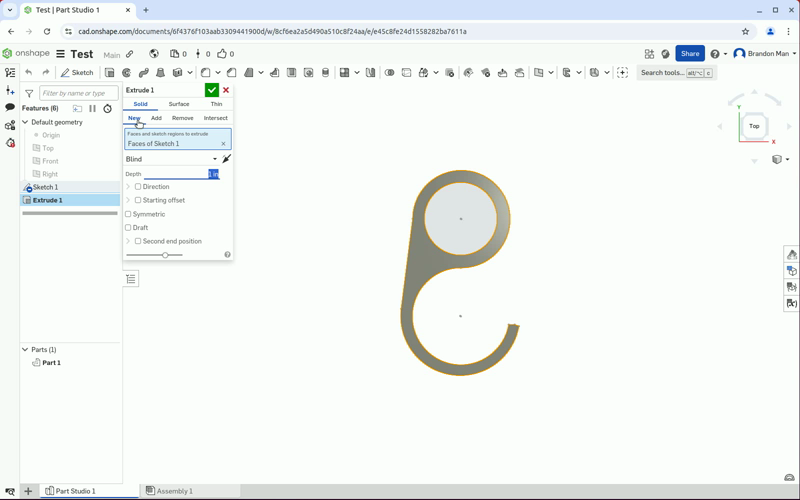
text(2.407)
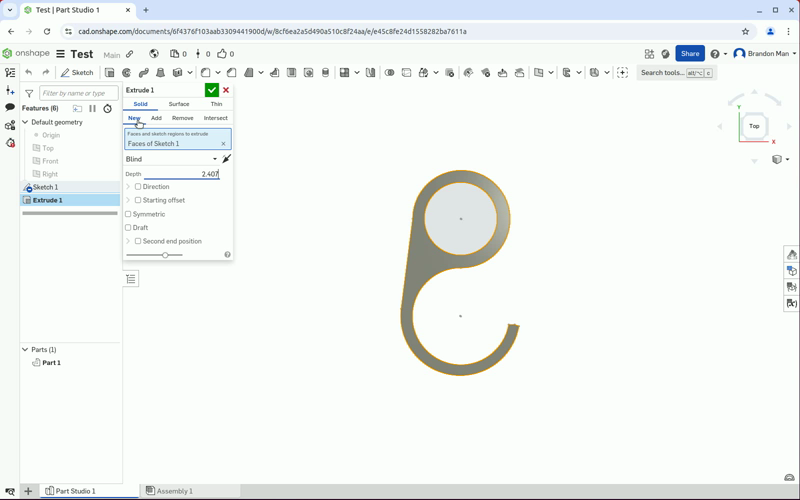
key(enter)
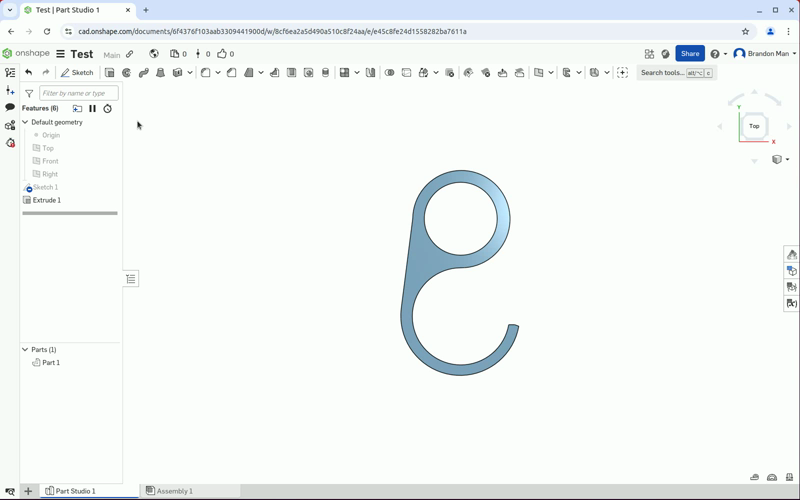
key(shift+h)
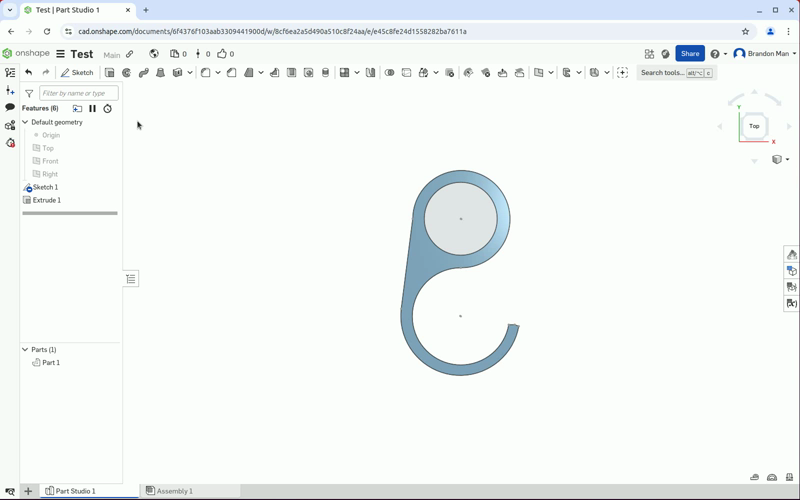
key(shift+h)
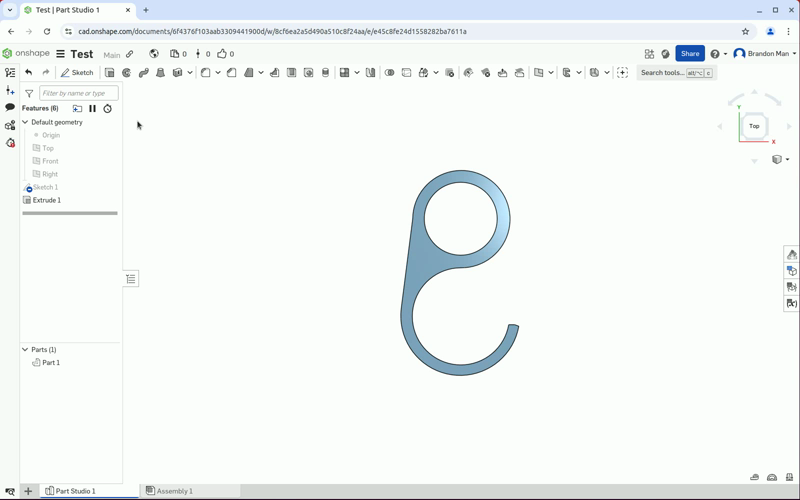
mouse_move(73, 189)
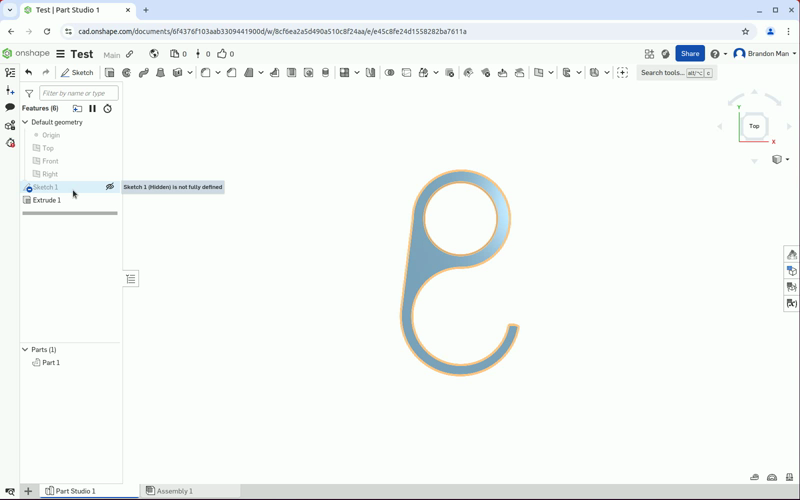
click(73, 189)
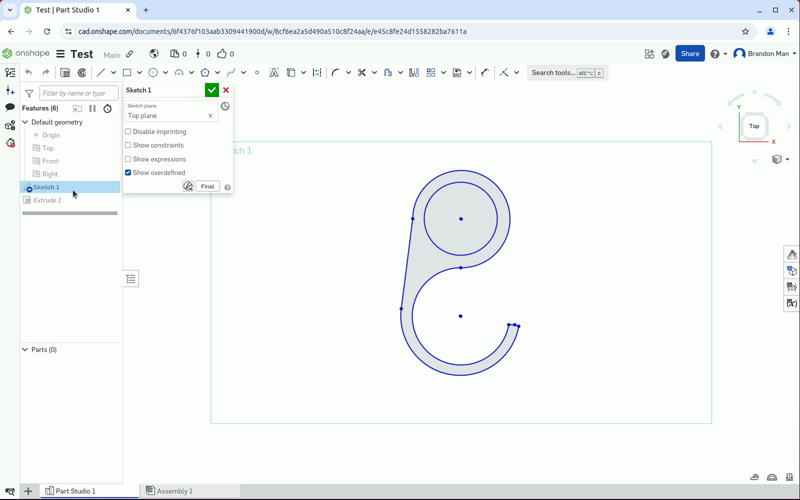
mouse_move(229, 92)
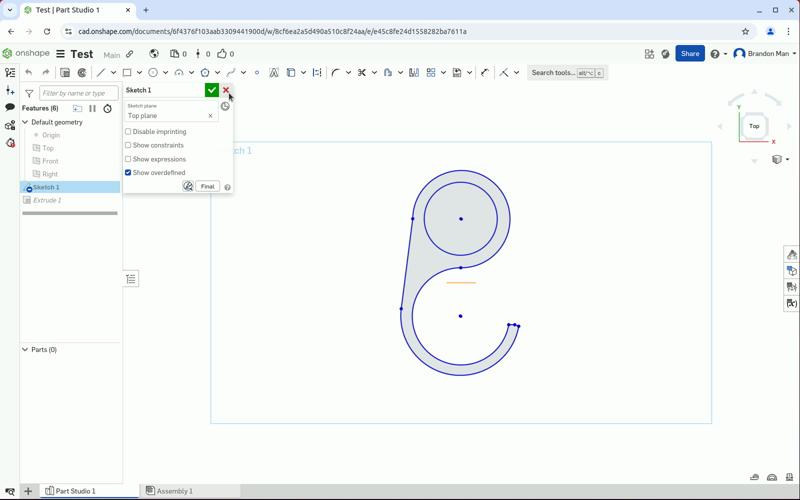
click(229, 92)
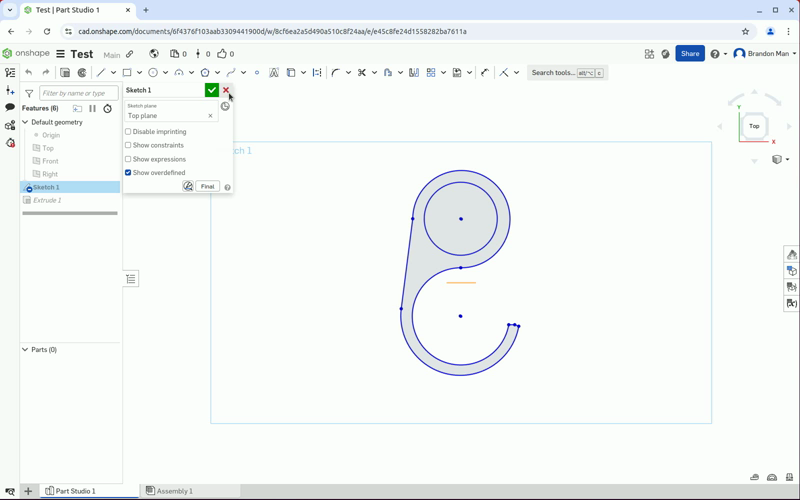
key(shift+s)
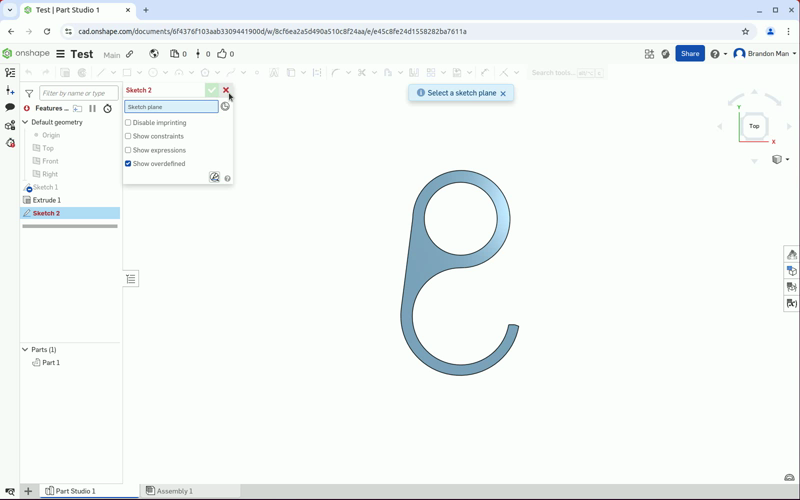
mouse_move(73, 150)
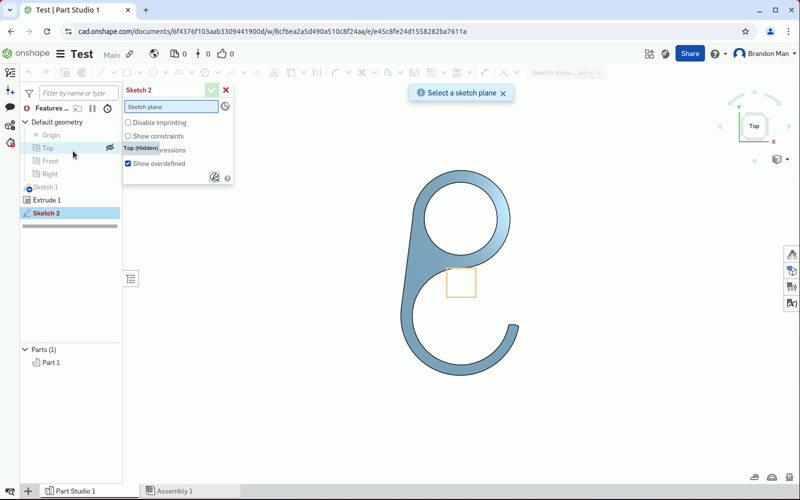
click(73, 150)
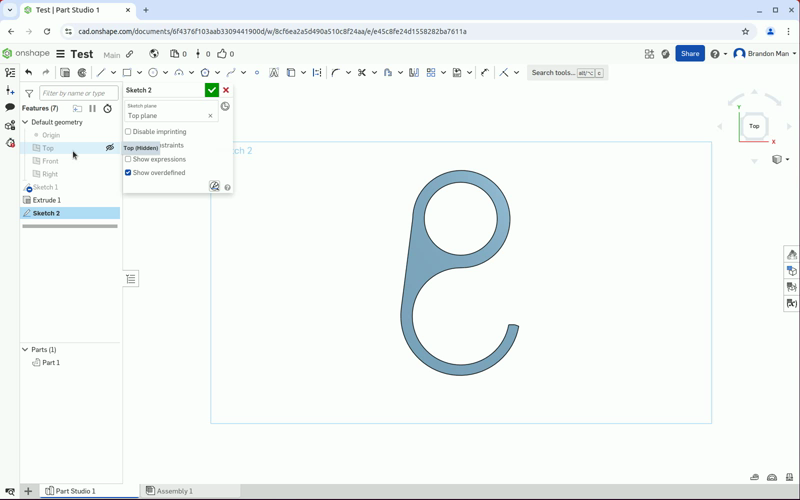
mouse_move(73, 352)
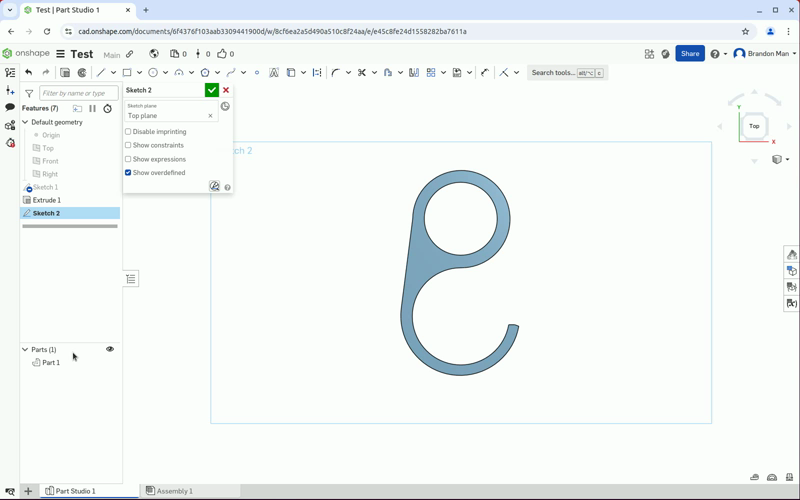
key(y)
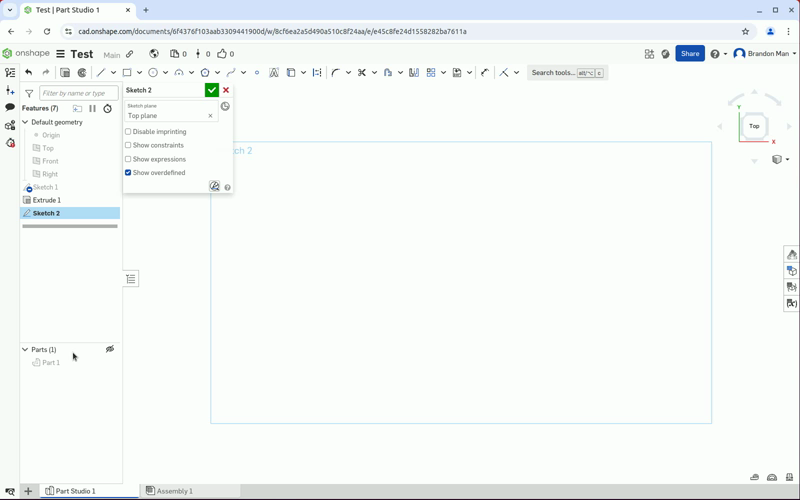
key(a)
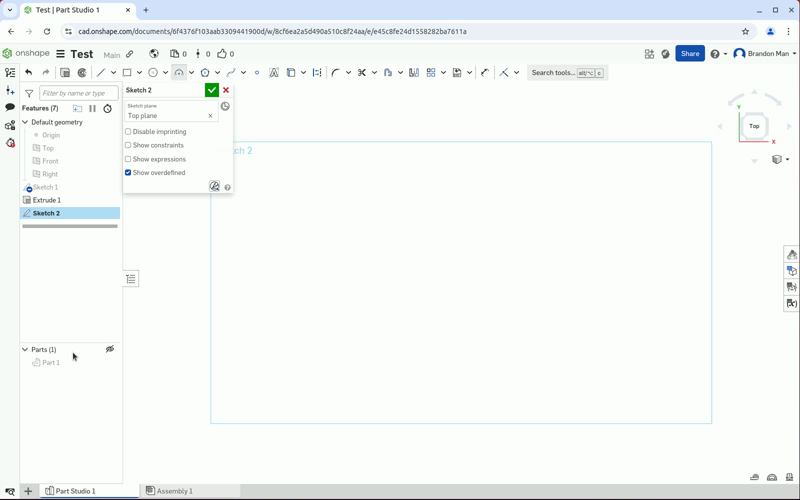
key_down(shift)
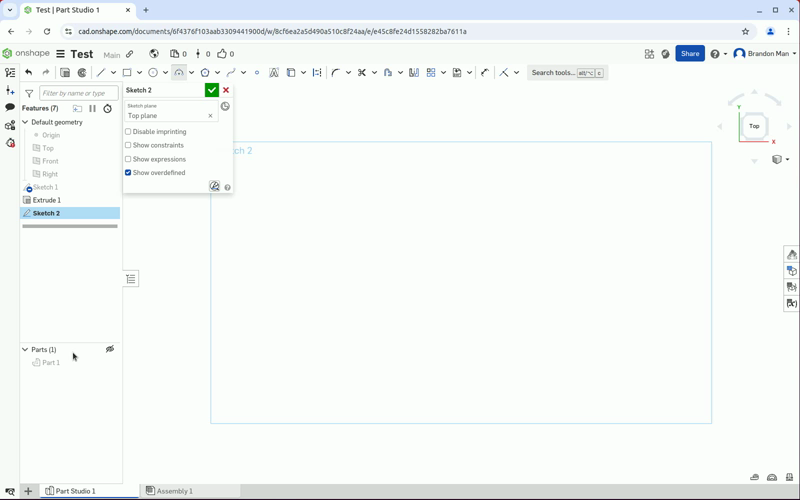
mouse_move(508, 325)
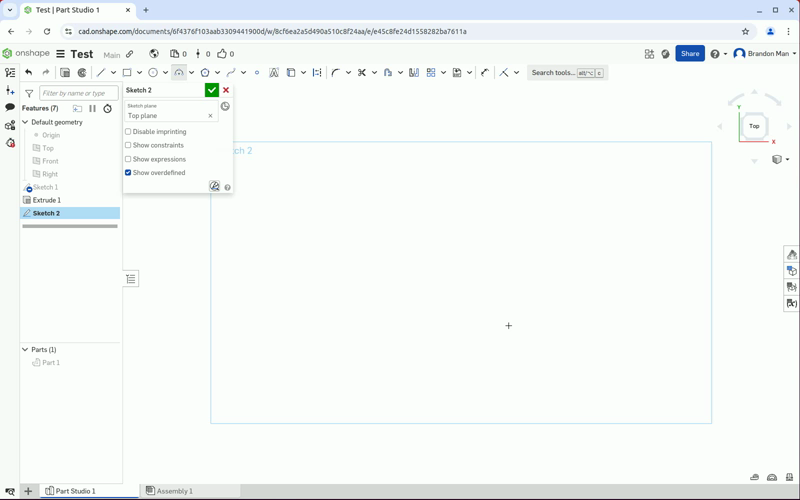
click(508, 325)
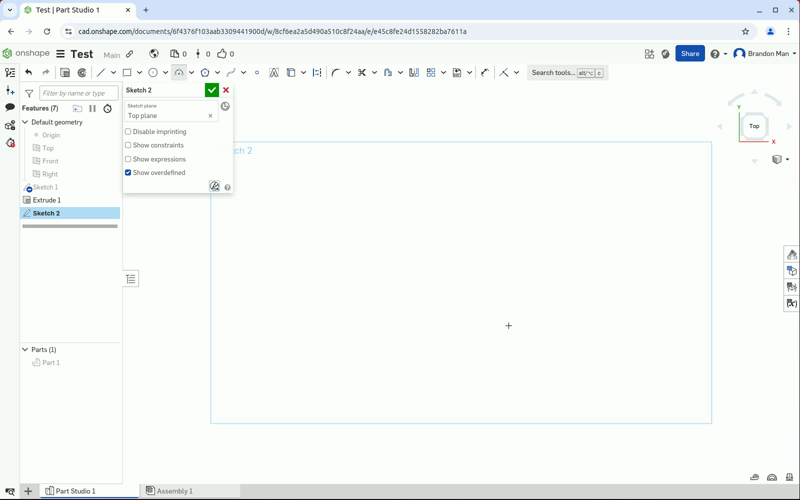
key_up(shift)
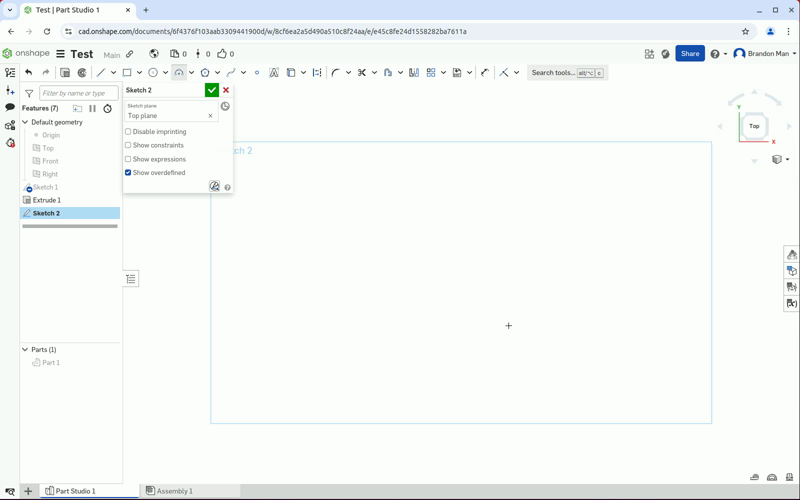
key_down(shift)
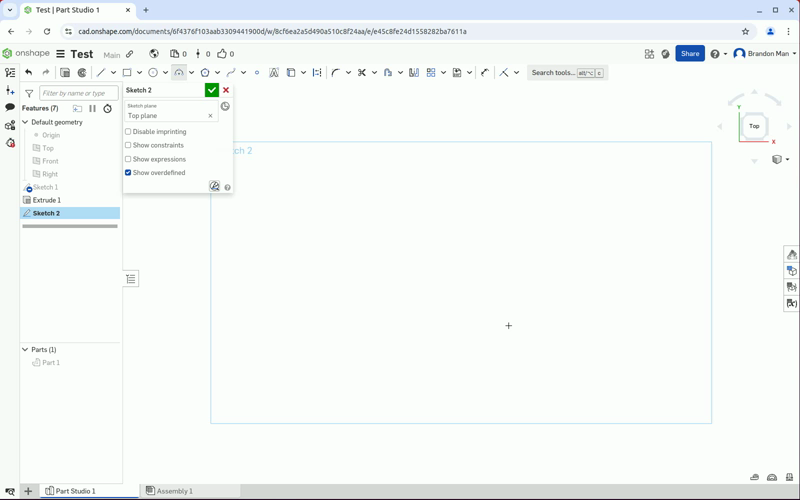
mouse_move(521, 327)
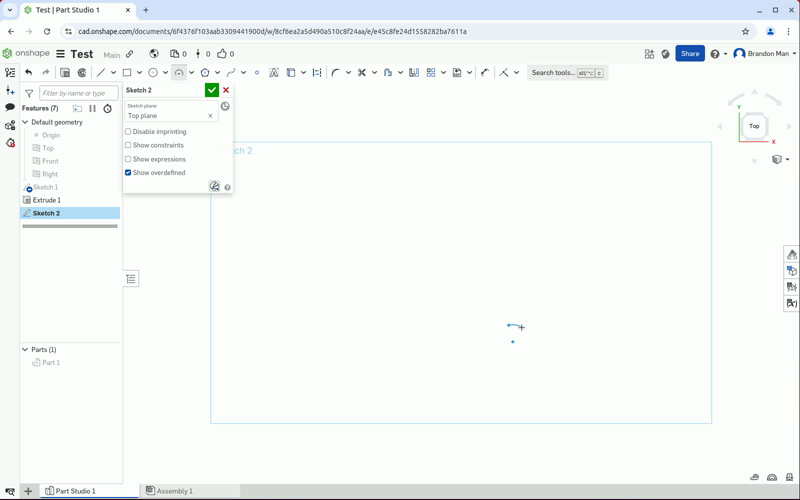
click(521, 327)
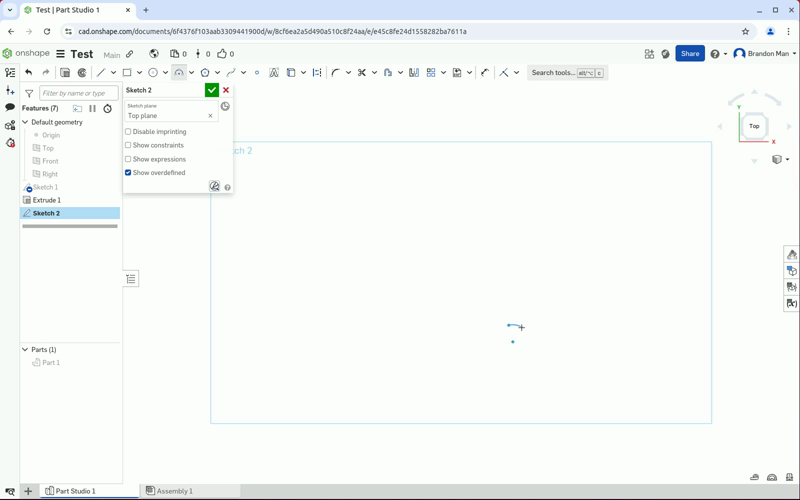
mouse_move(513, 332)
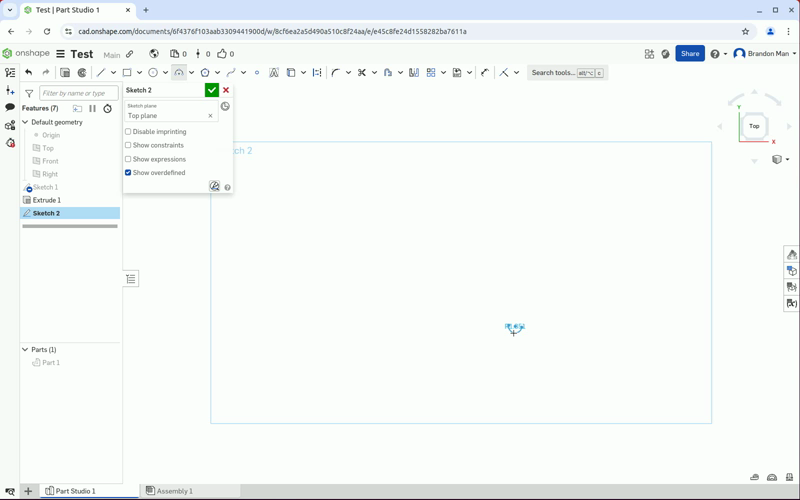
click(513, 332)
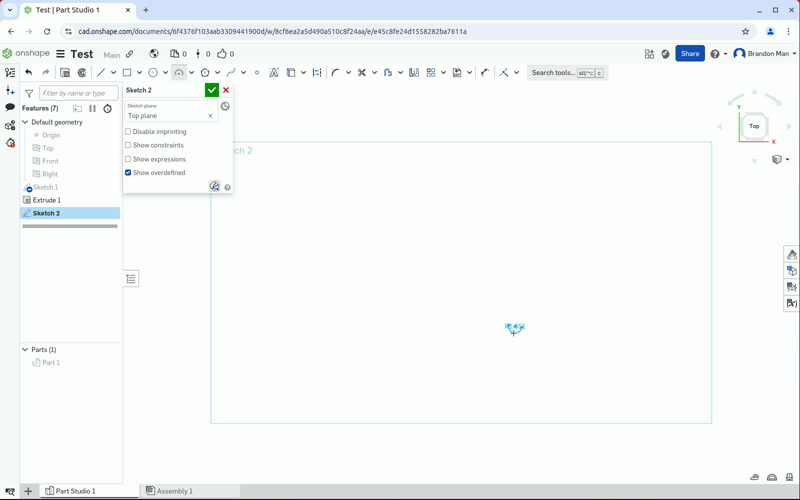
key_up(shift)
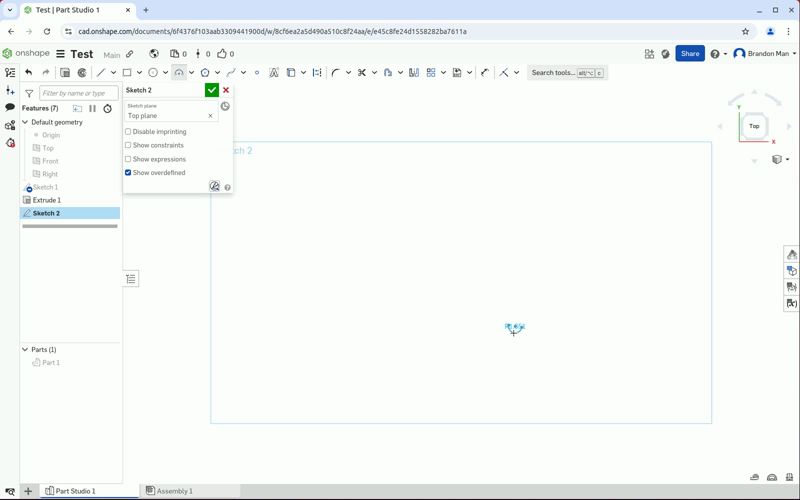
key(esc)
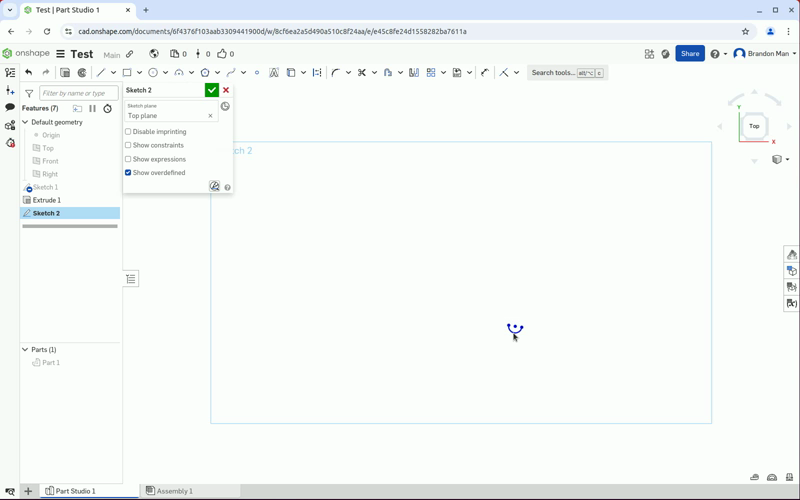
key(l)
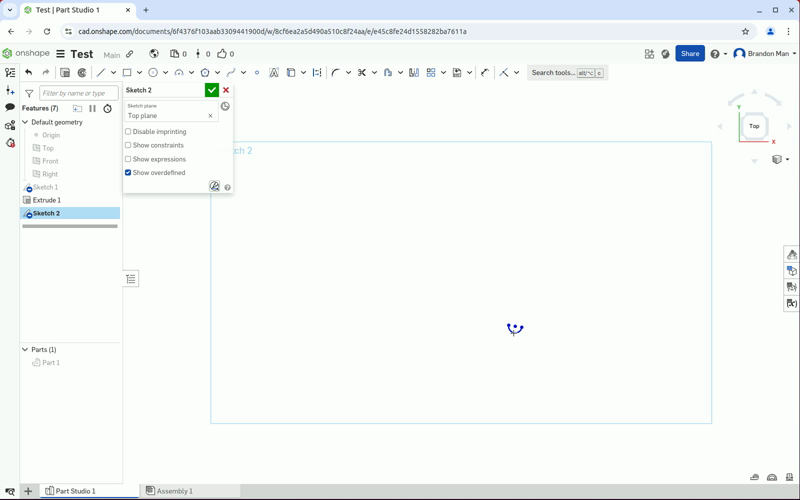
mouse_move(521, 327)
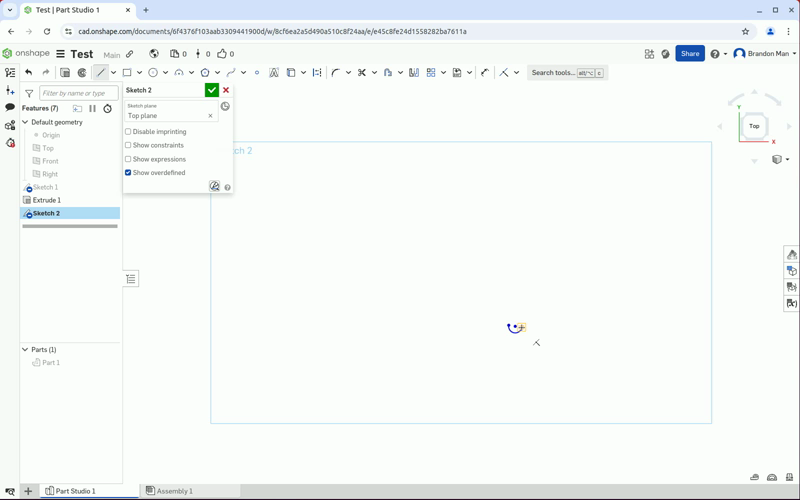
click(521, 327)
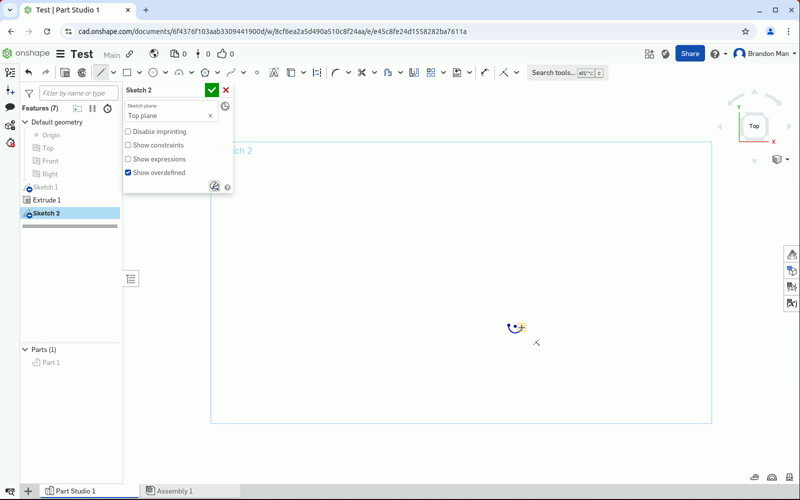
key_down(shift)
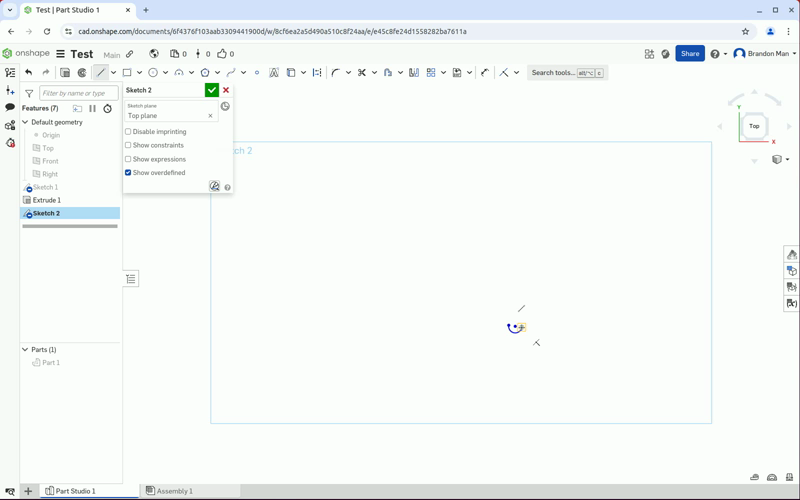
mouse_move(551, 327)
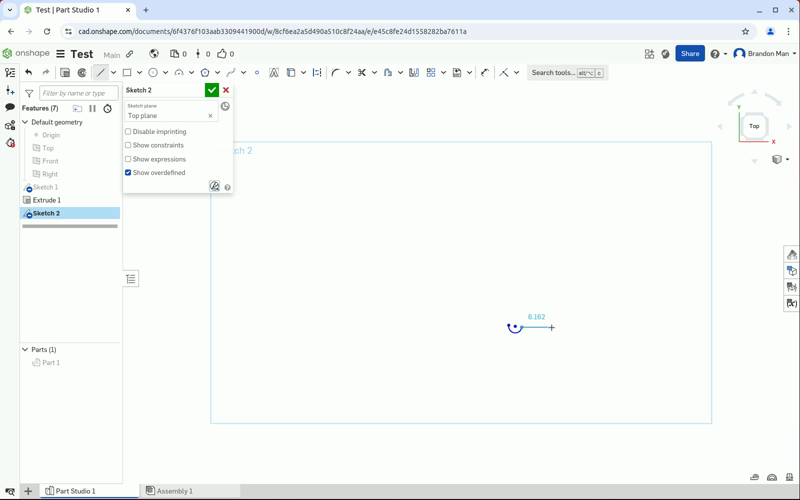
mouse_move(515, 326)
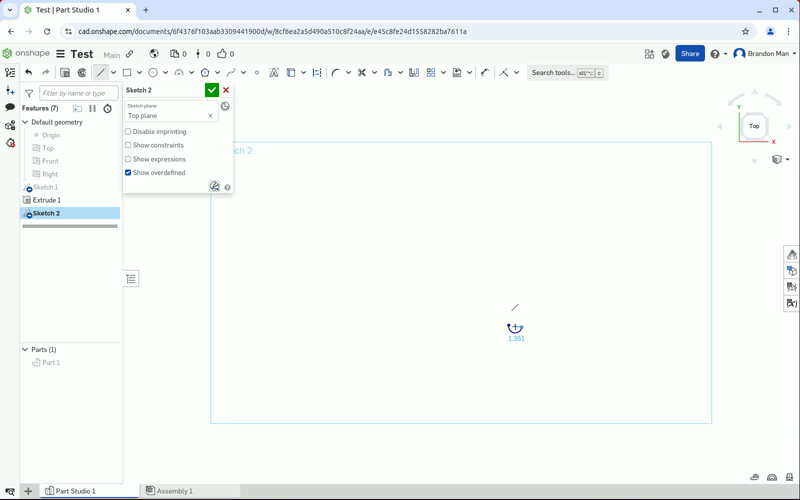
scroll(6)
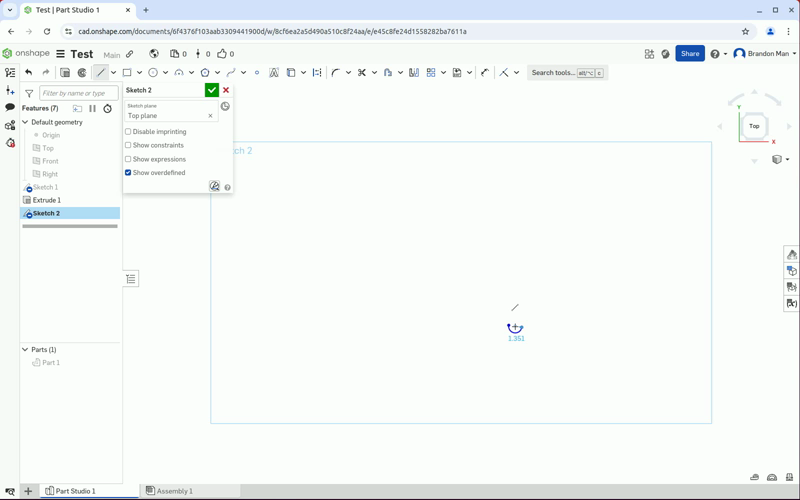
scroll(6)
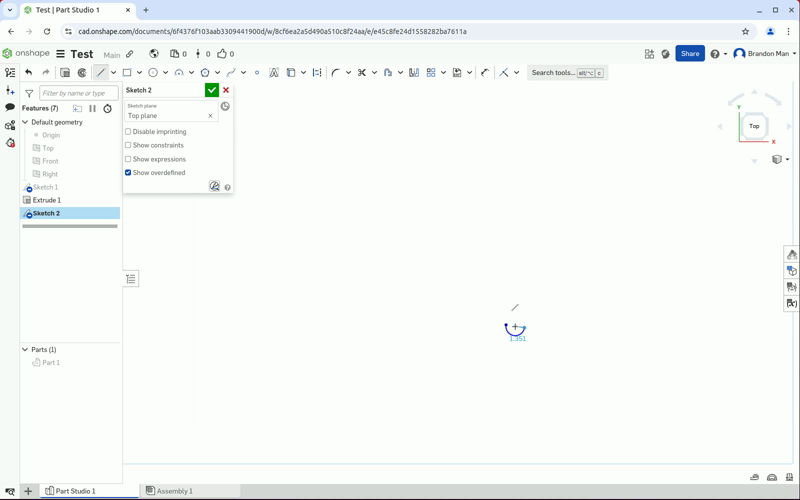
scroll(6)
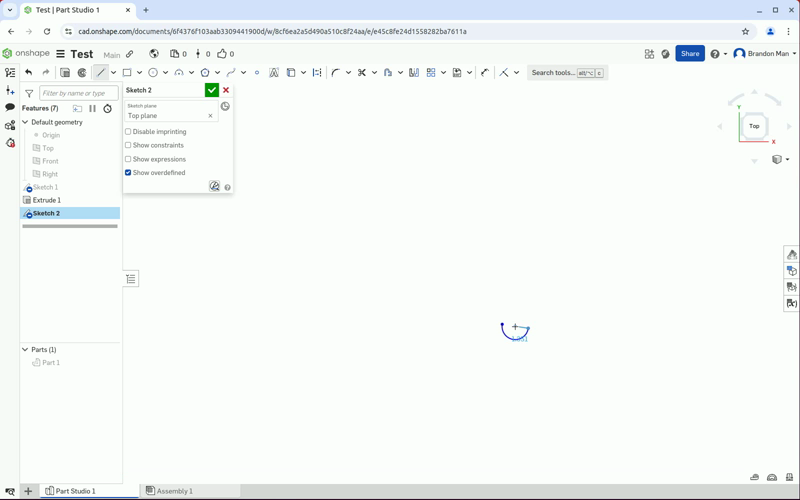
scroll(6)
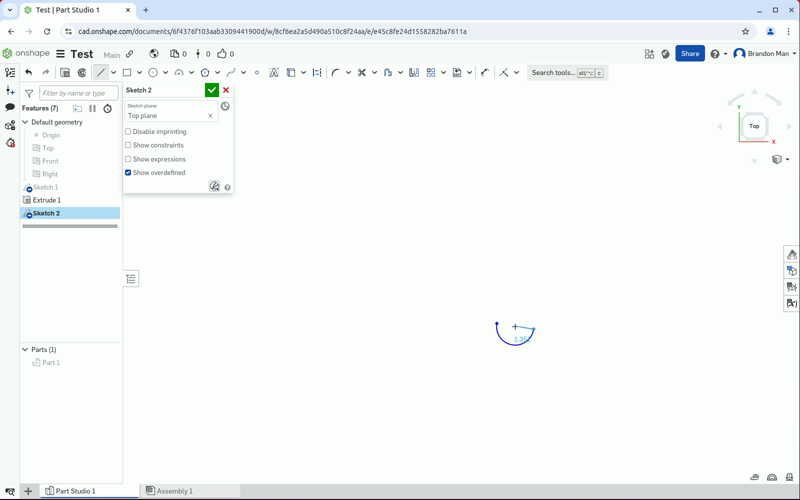
scroll(6)
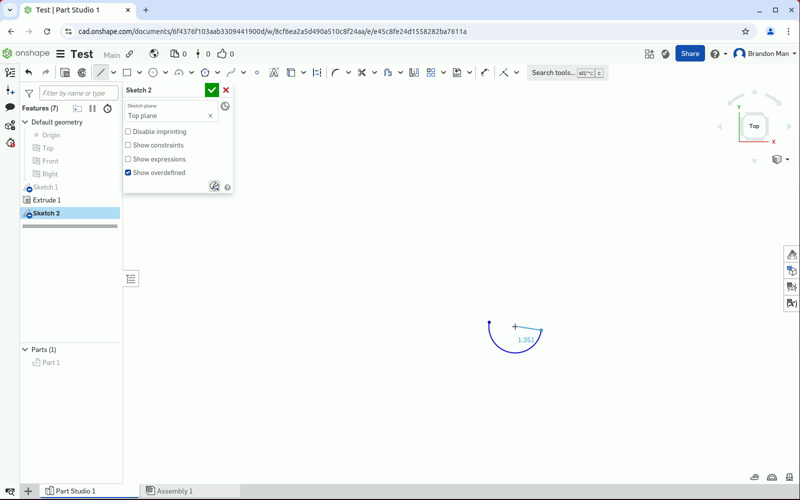
scroll(6)
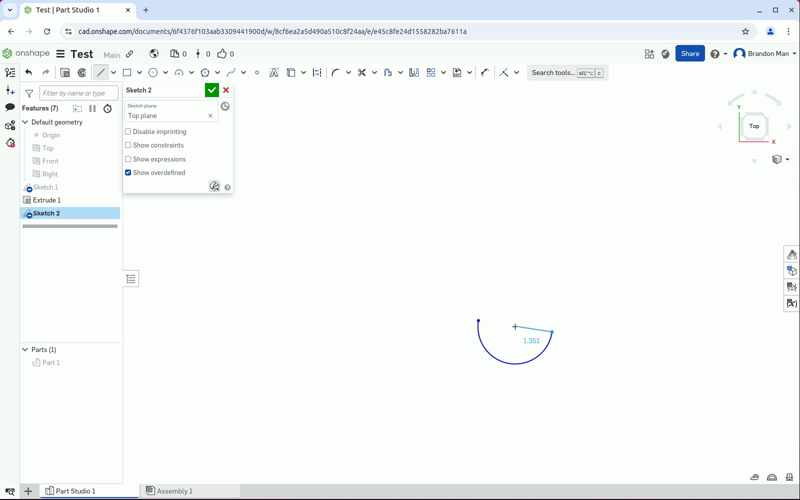
scroll(6)
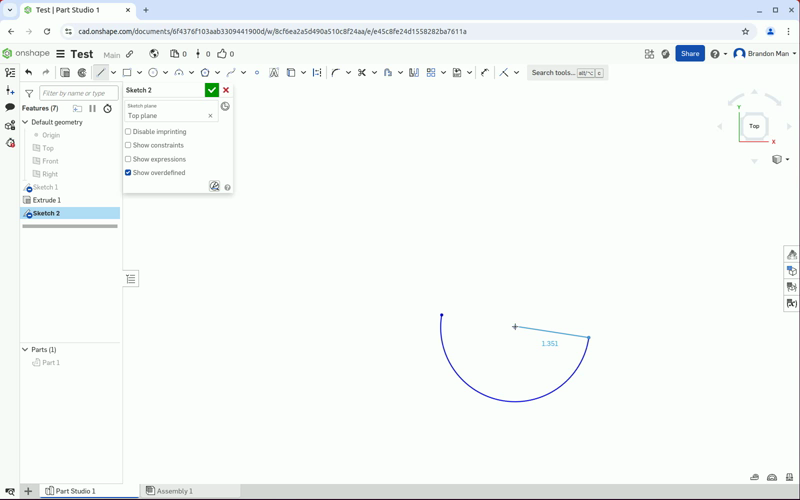
click(515, 326)
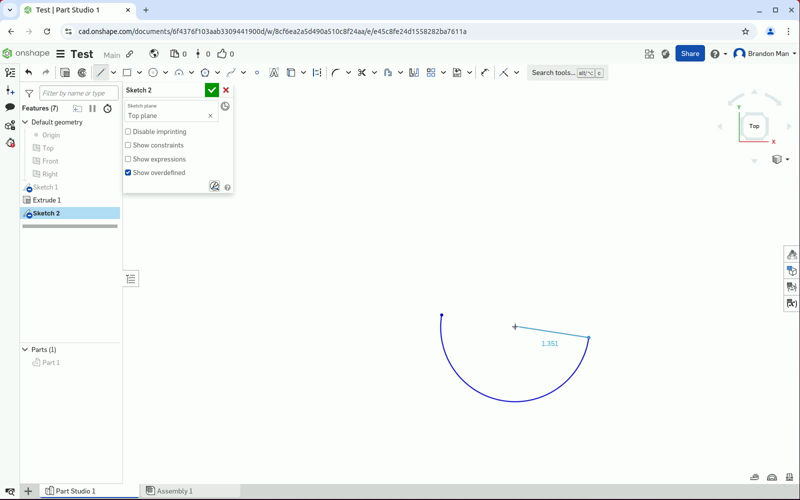
scroll(-6)
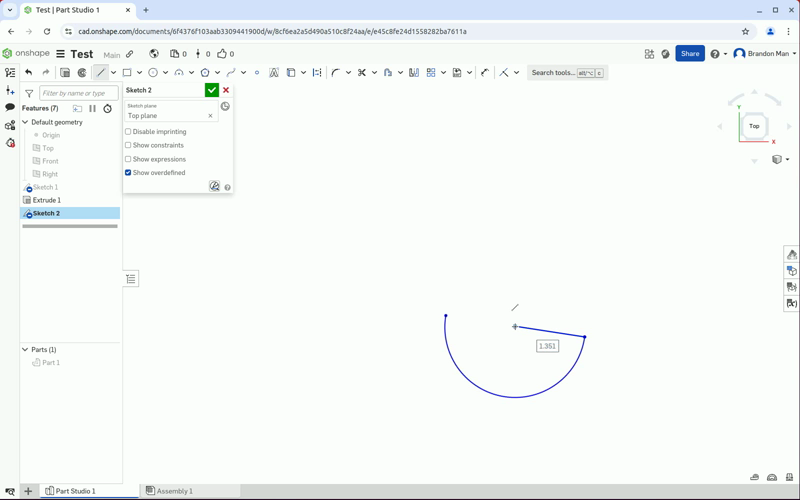
scroll(-6)
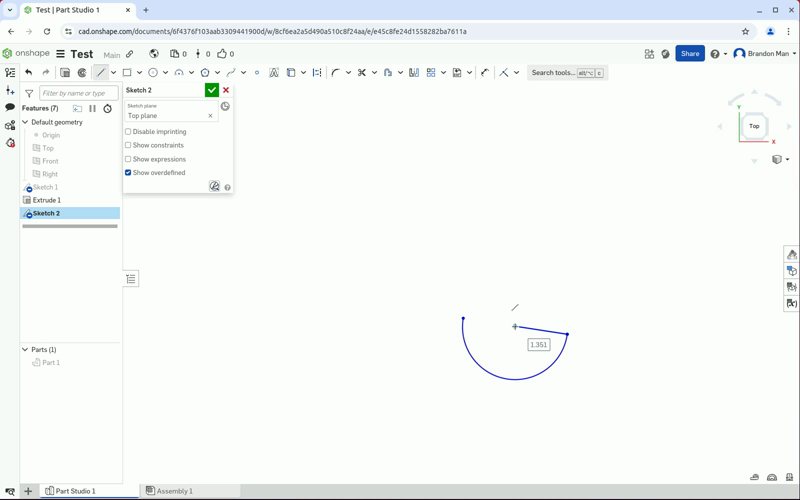
scroll(-6)
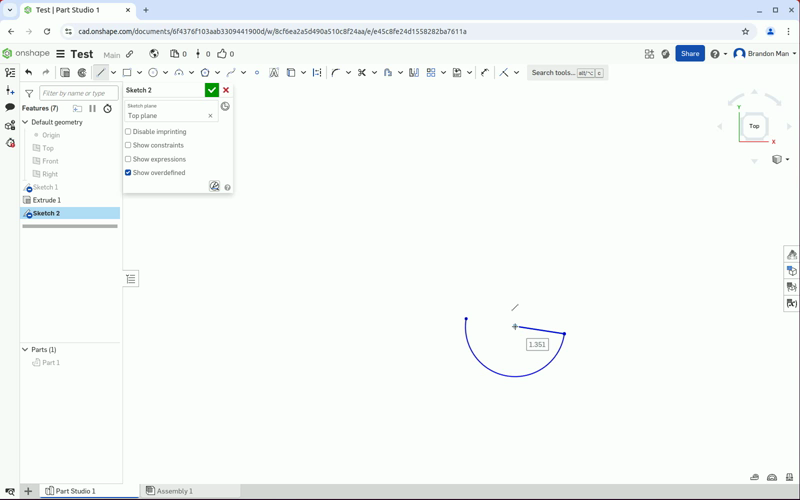
scroll(-6)
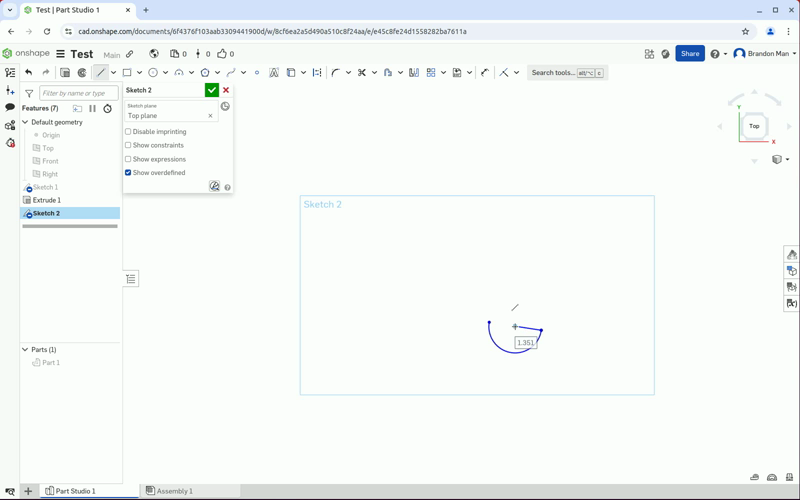
scroll(-6)
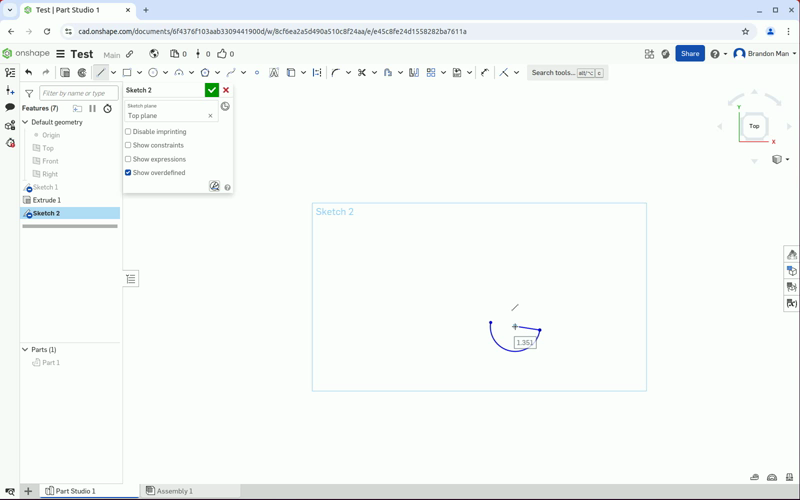
scroll(-6)
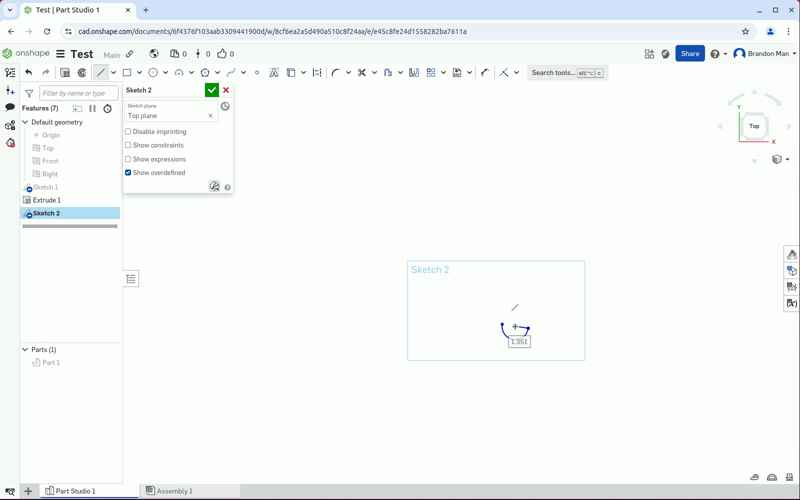
scroll(-6)
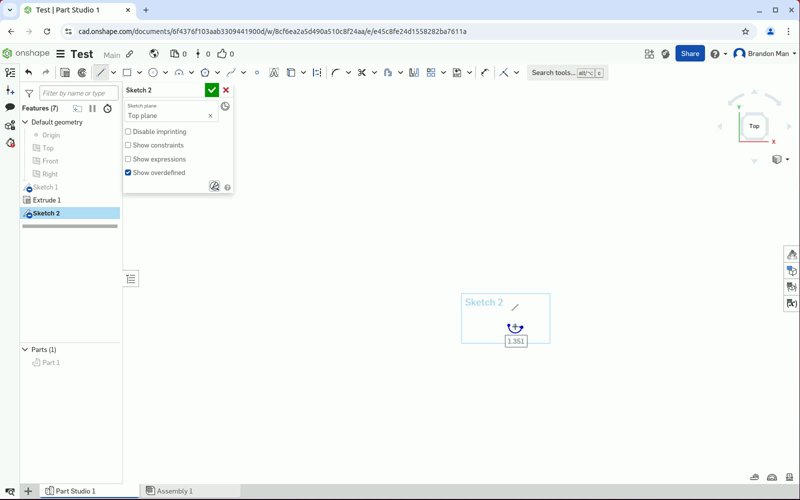
key_up(shift)
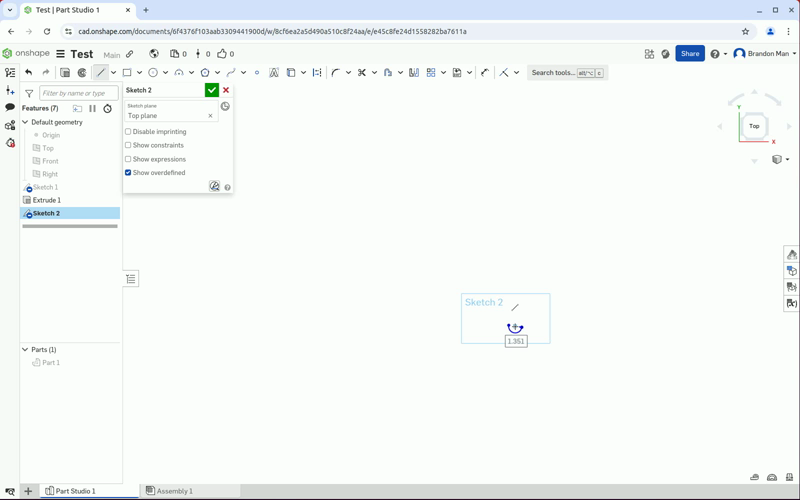
mouse_move(545, 326)
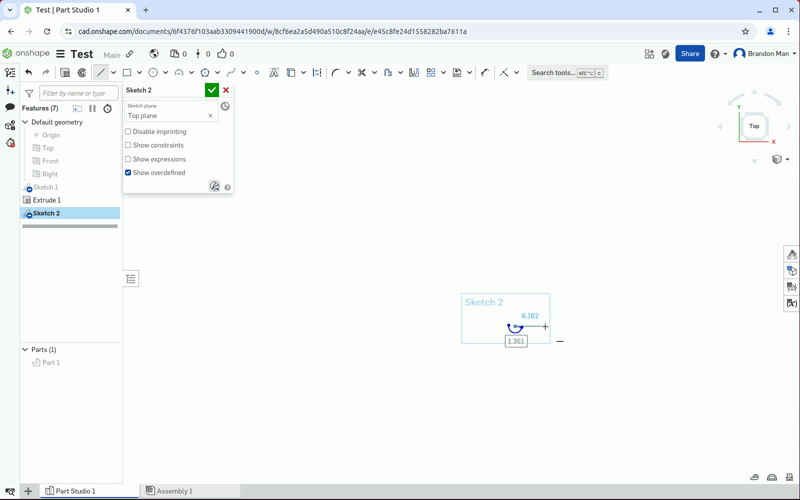
key_down(shift)
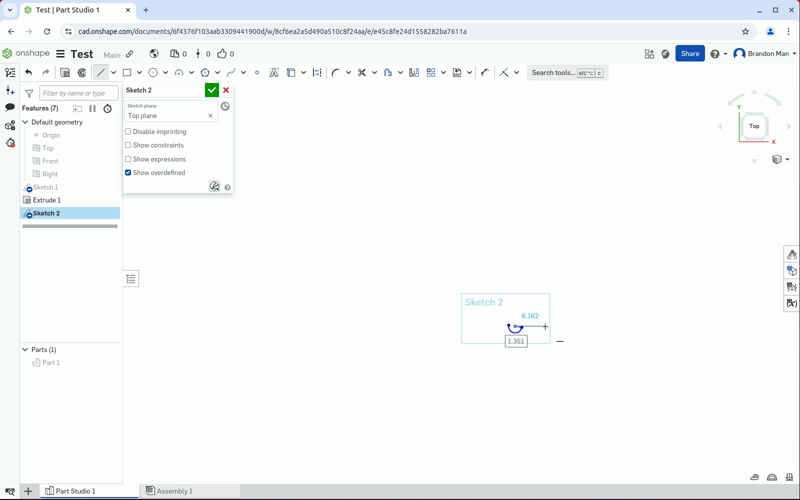
mouse_move(508, 325)
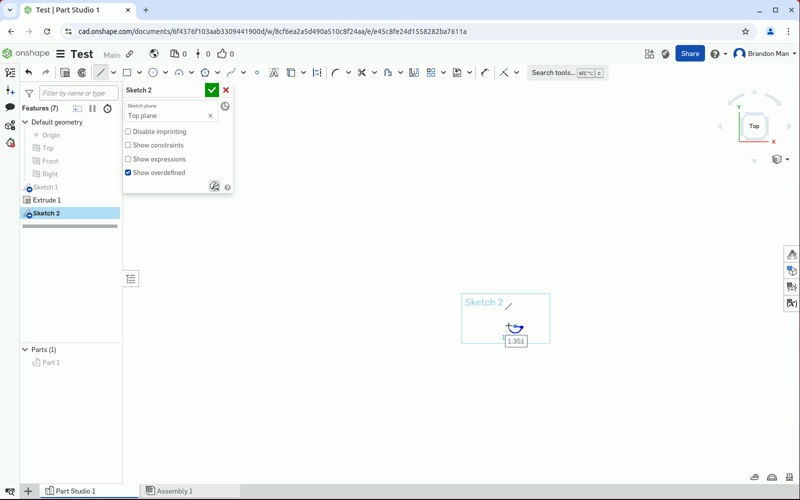
scroll(6)
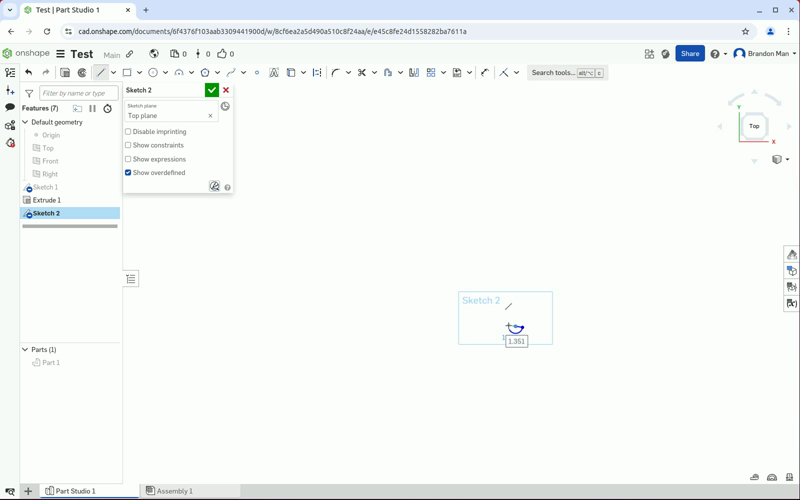
scroll(6)
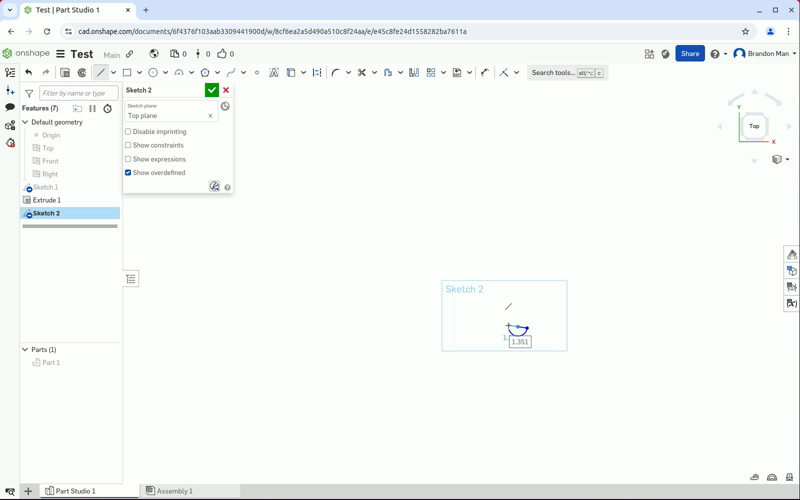
scroll(6)
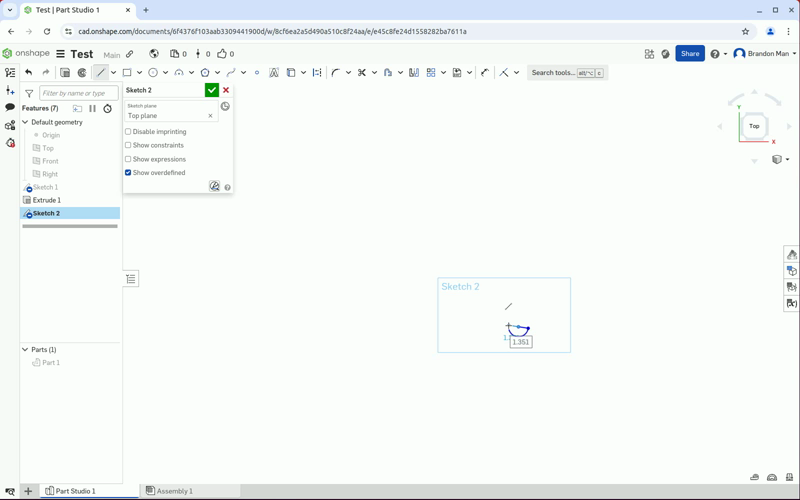
scroll(6)
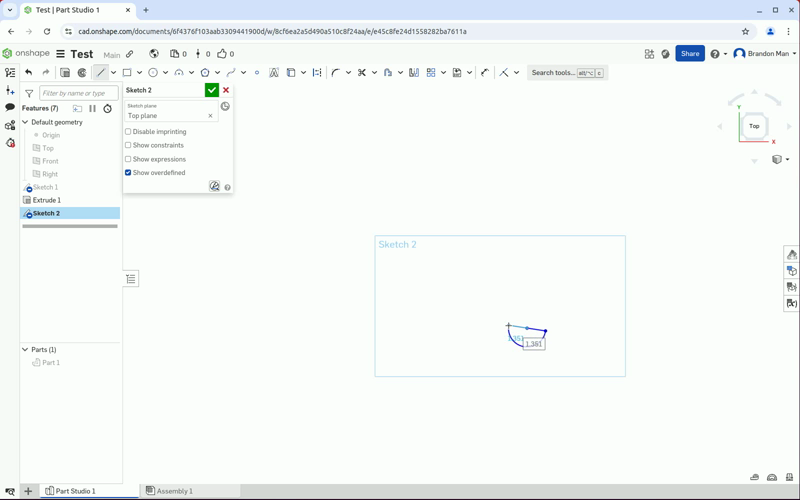
scroll(6)
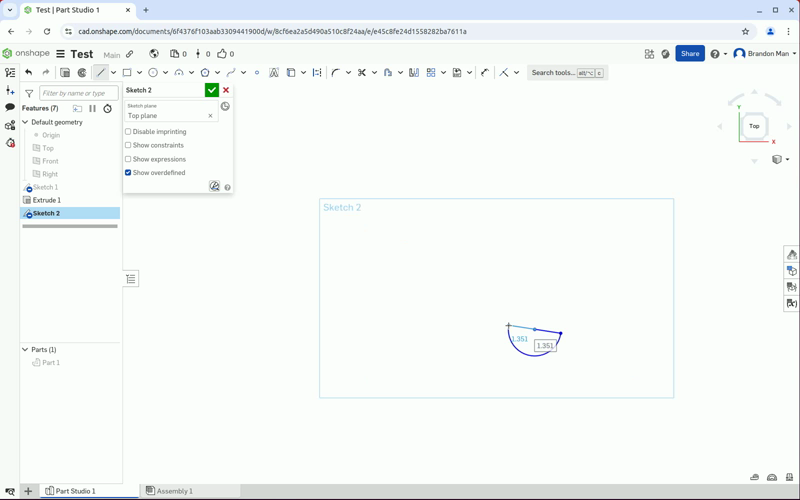
scroll(6)
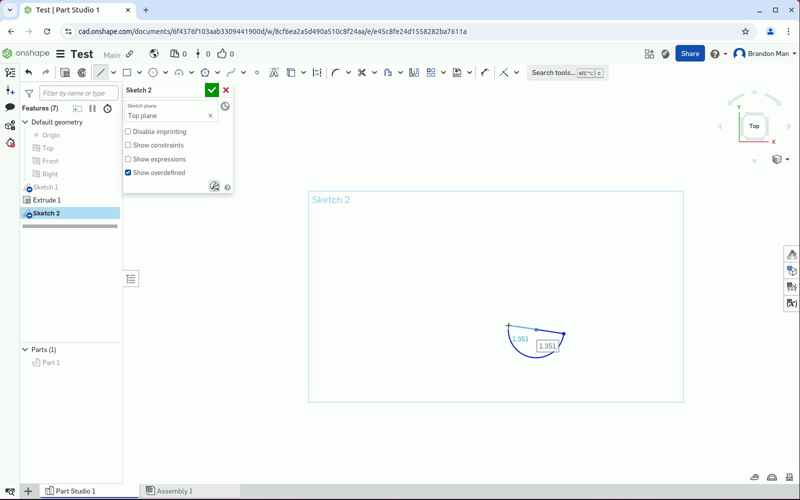
scroll(6)
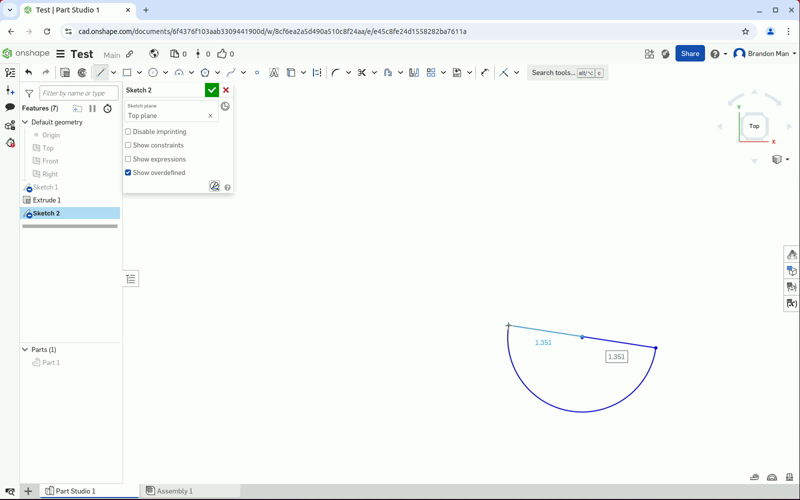
key_up(shift)
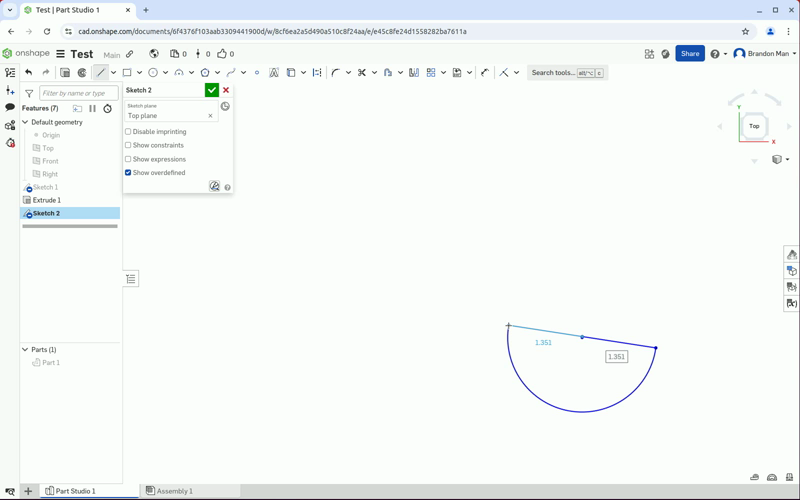
click(508, 325)
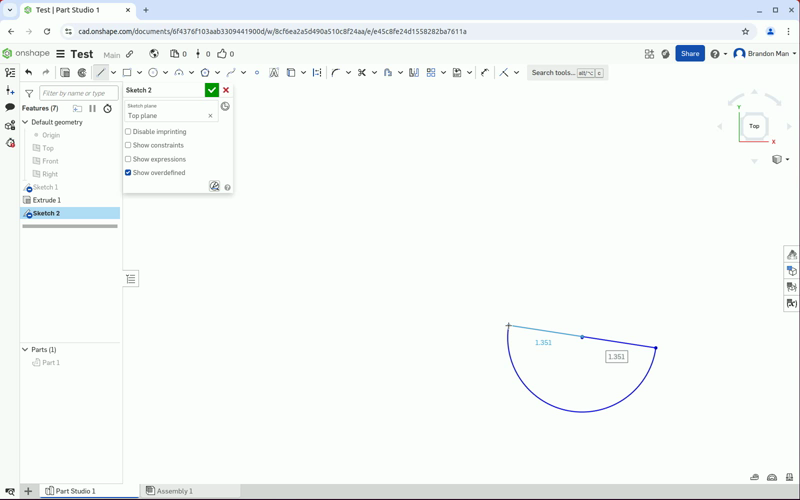
scroll(-6)
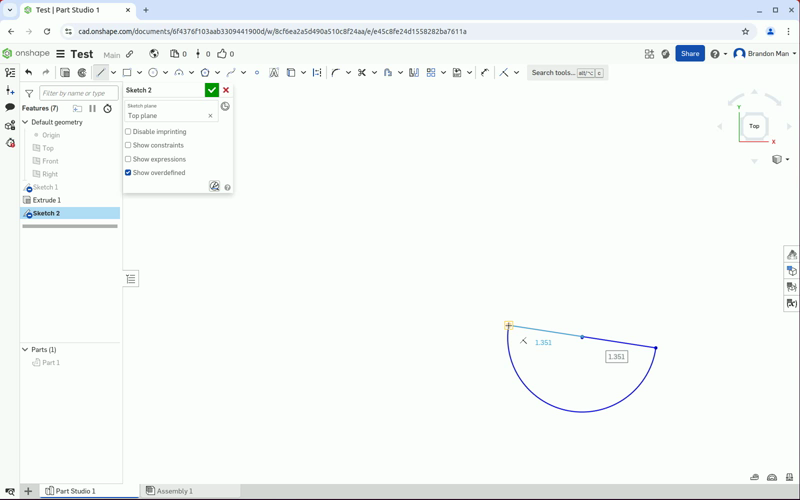
scroll(-6)
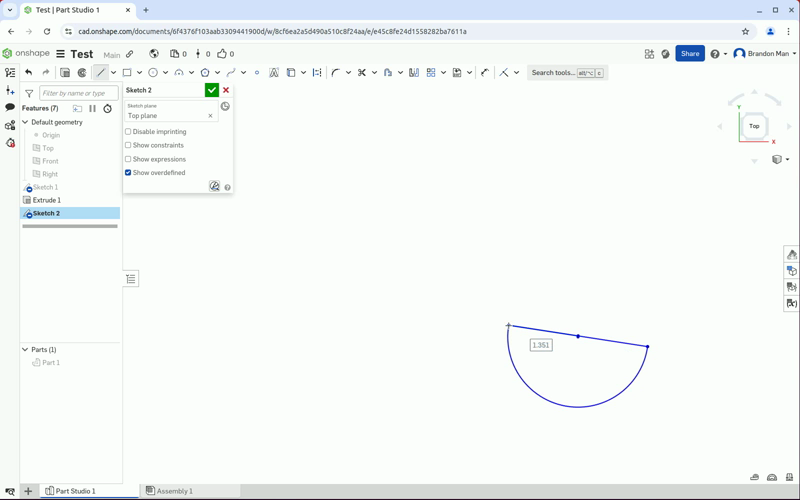
scroll(-6)
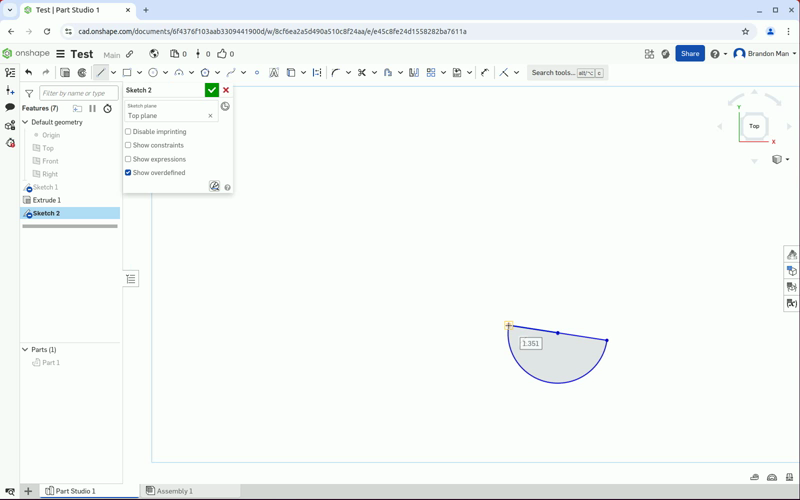
scroll(-6)
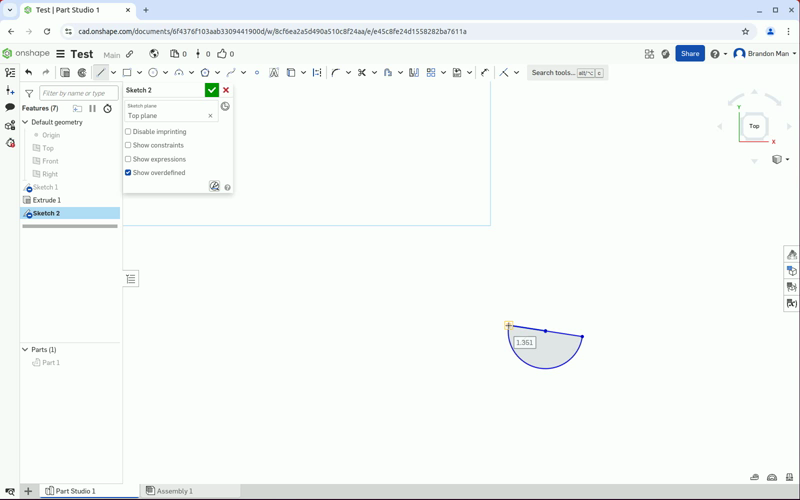
scroll(-6)
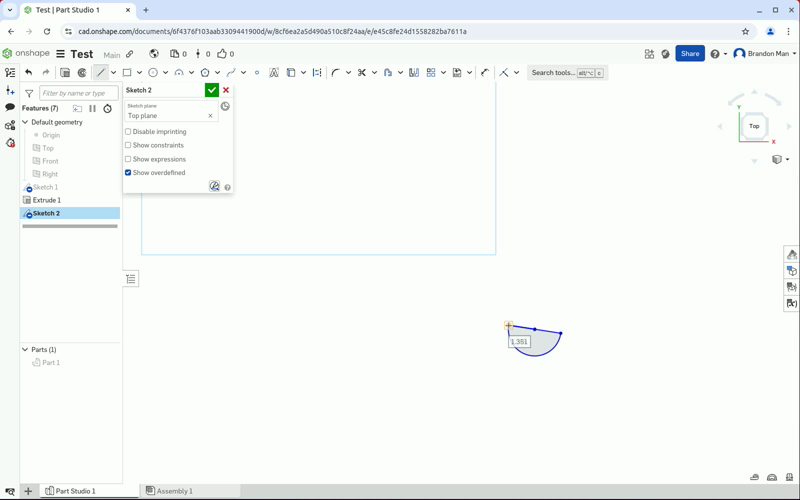
scroll(-6)
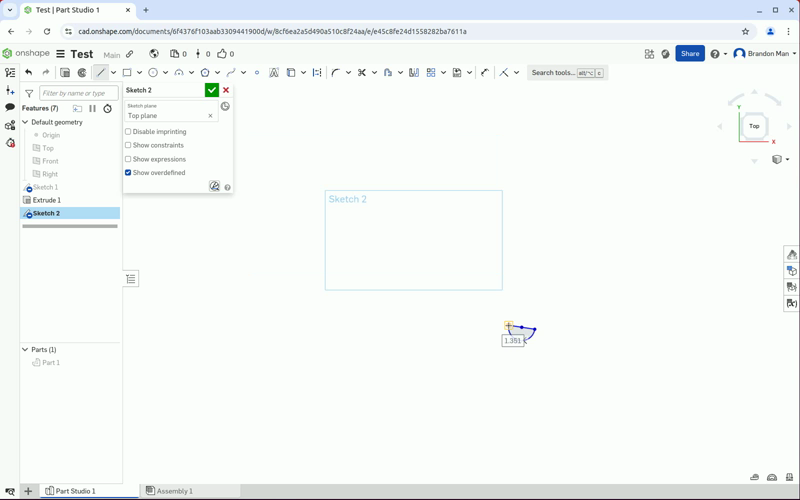
scroll(-6)
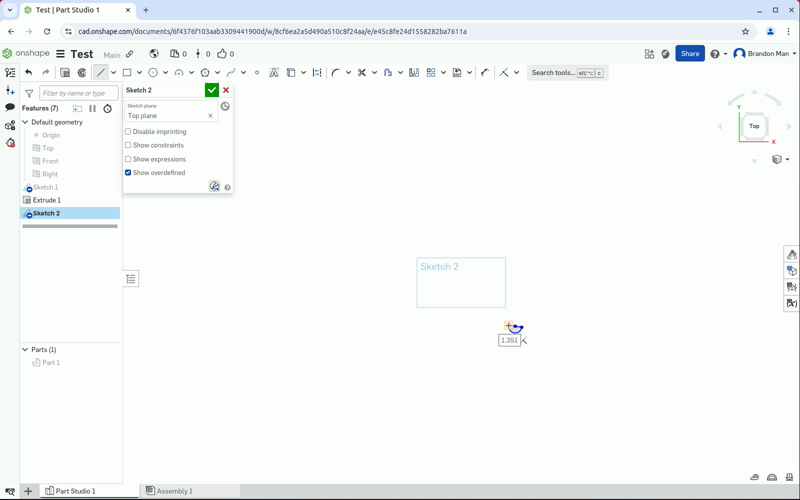
key(esc)
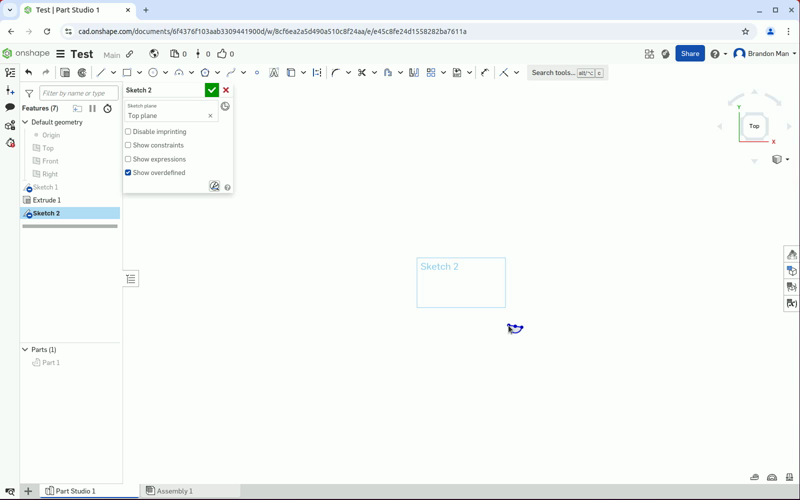
mouse_move(513, 328)
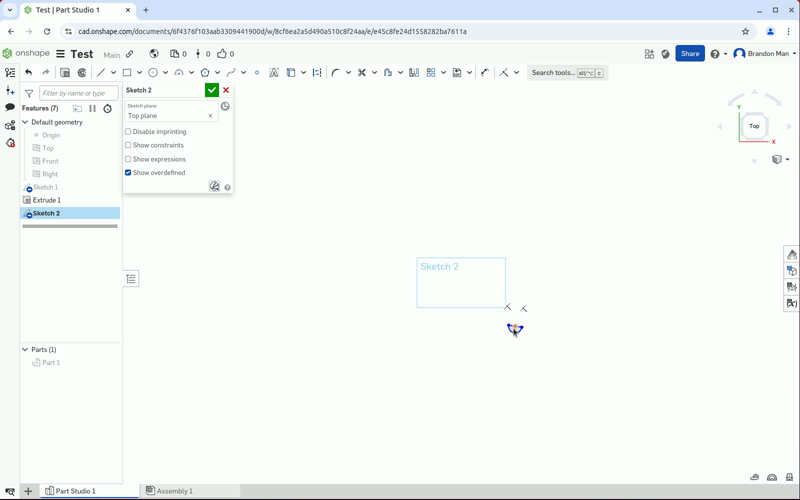
scroll(6)
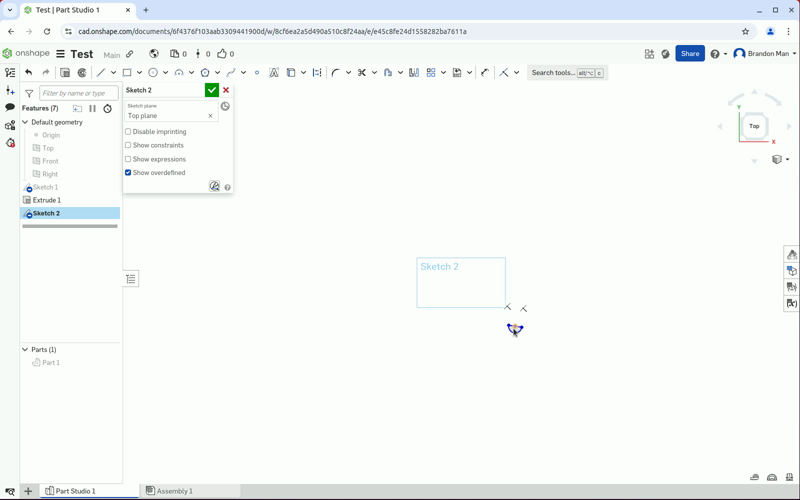
scroll(6)
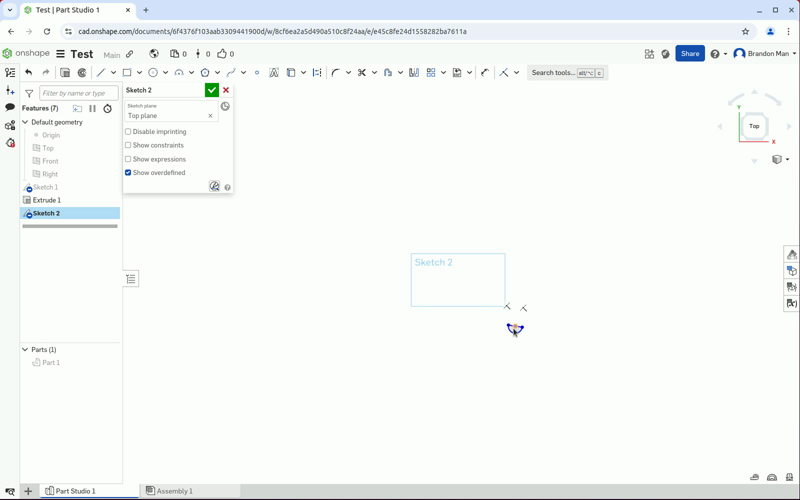
scroll(6)
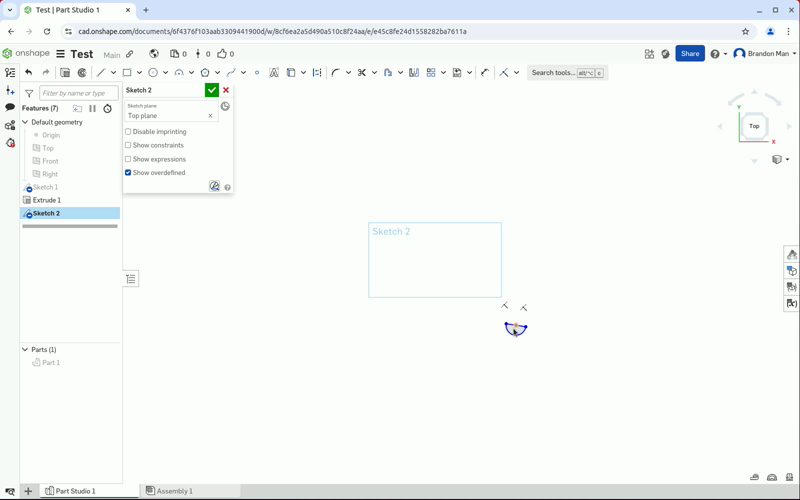
scroll(6)
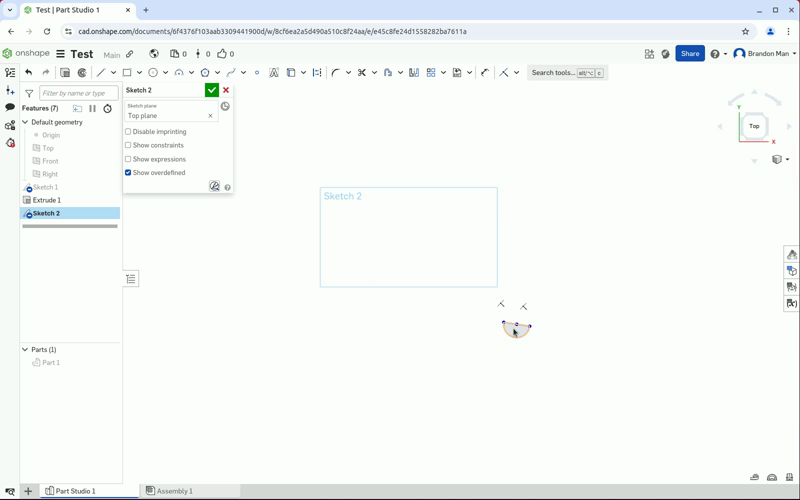
scroll(6)
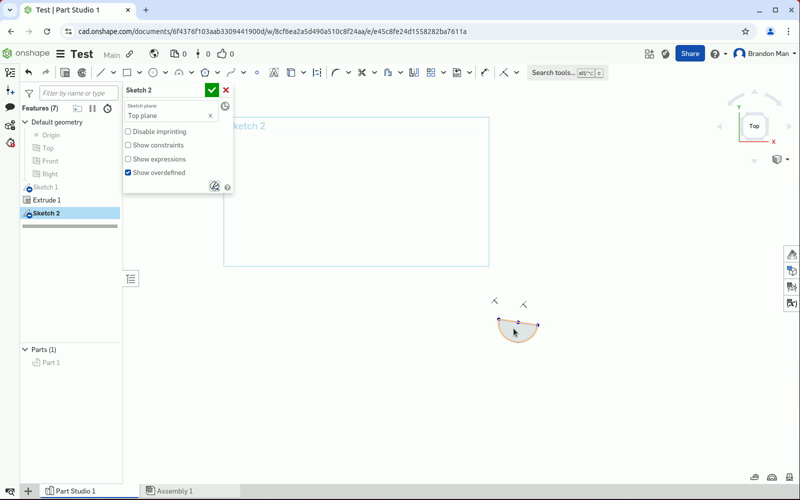
scroll(6)
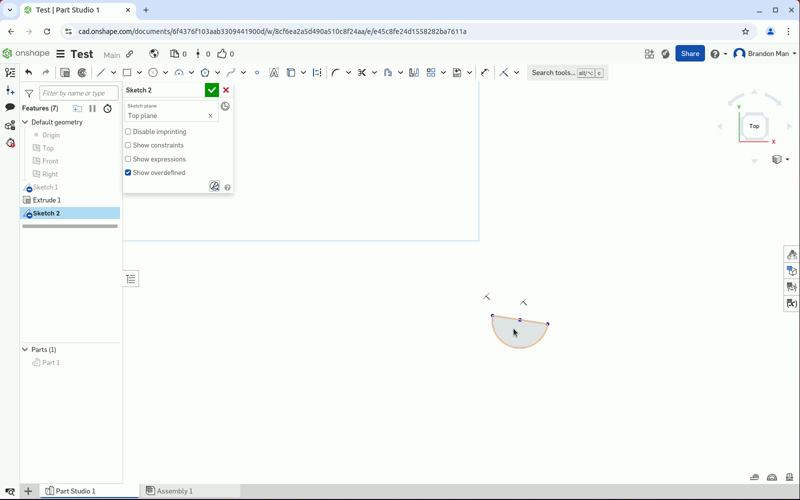
scroll(6)
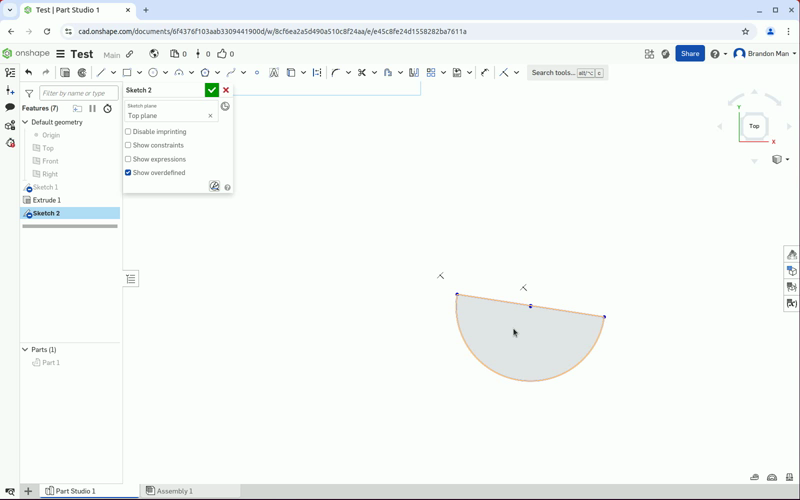
click(513, 328)
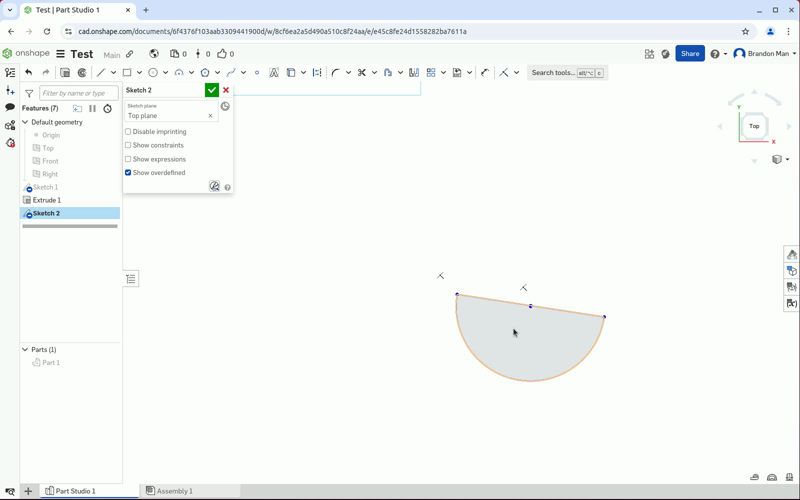
scroll(-6)
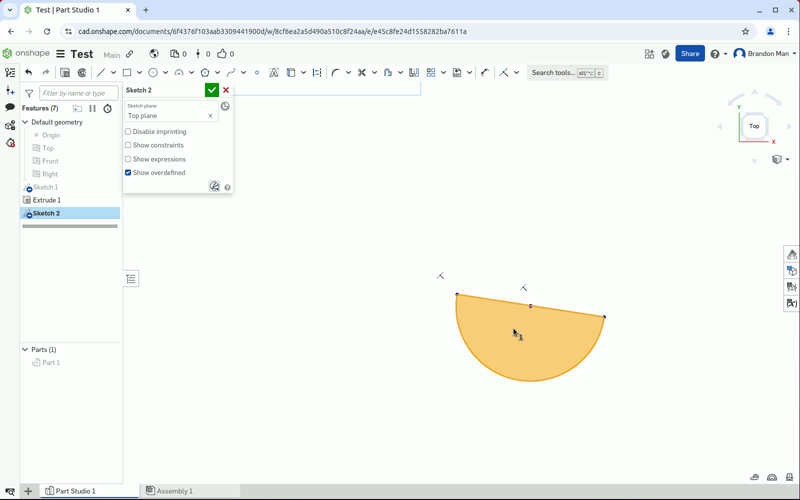
scroll(-6)
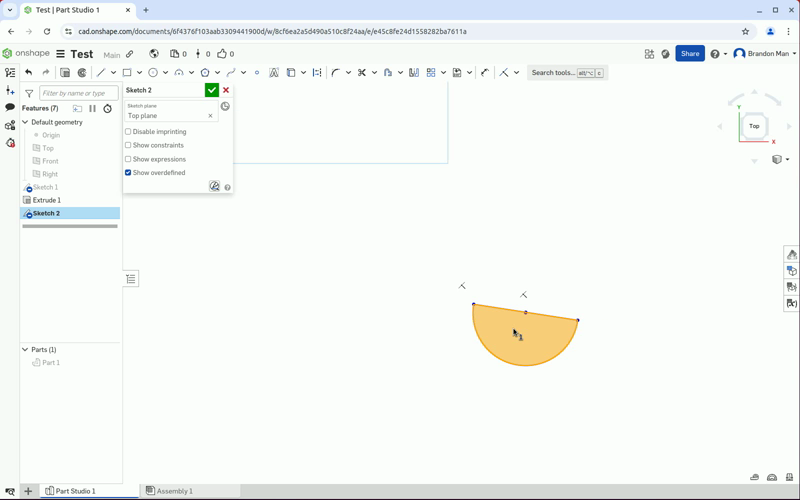
scroll(-6)
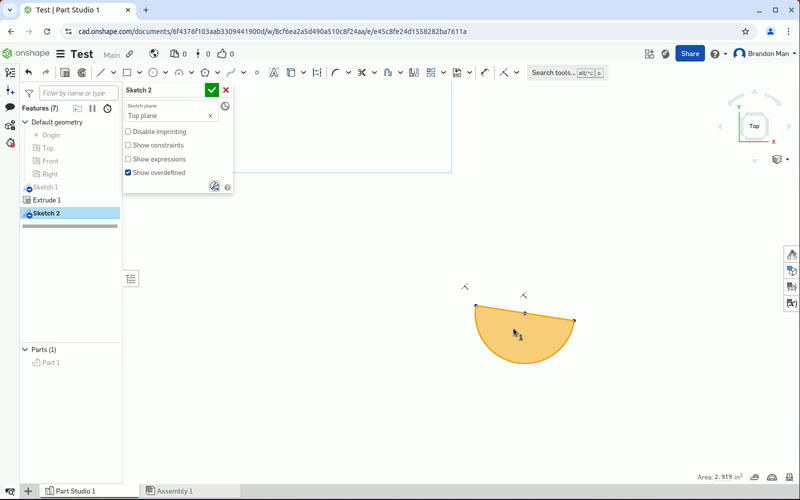
scroll(-6)
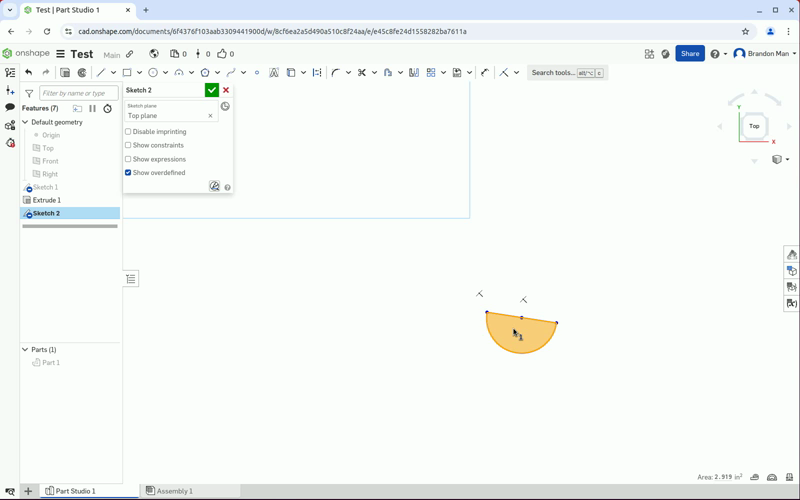
scroll(-6)
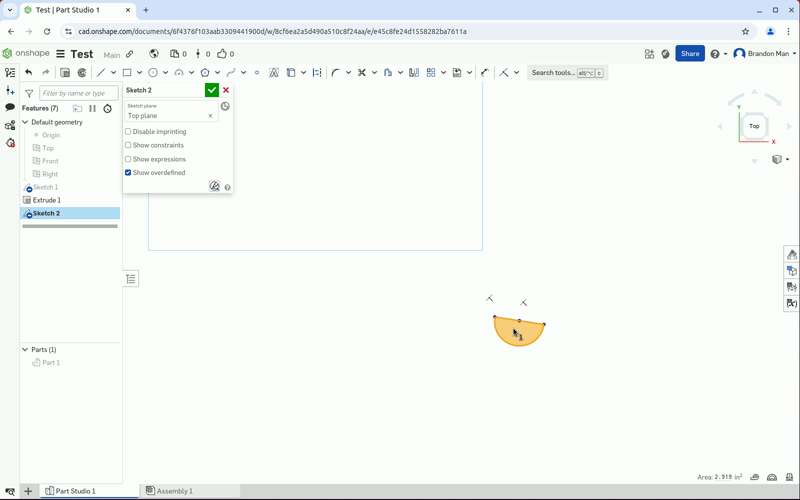
scroll(-6)
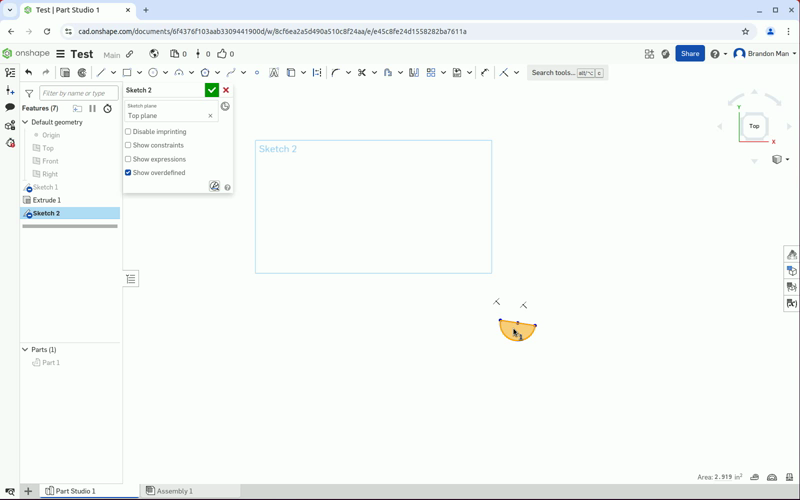
scroll(-6)
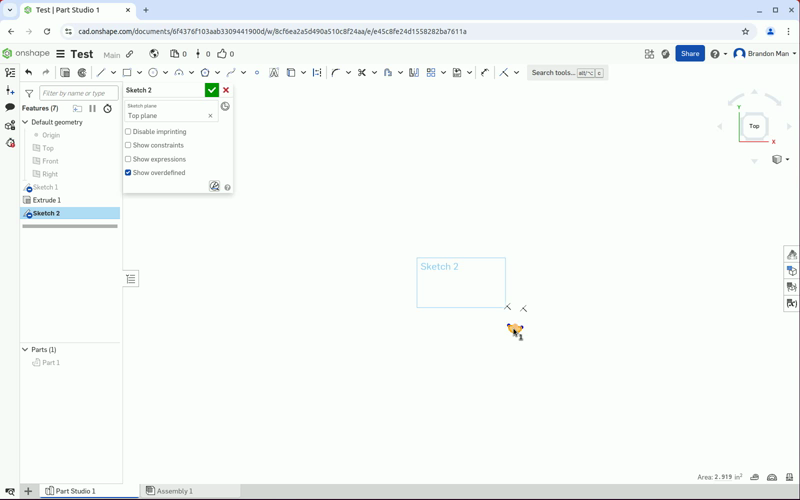
mouse_move(73, 352)
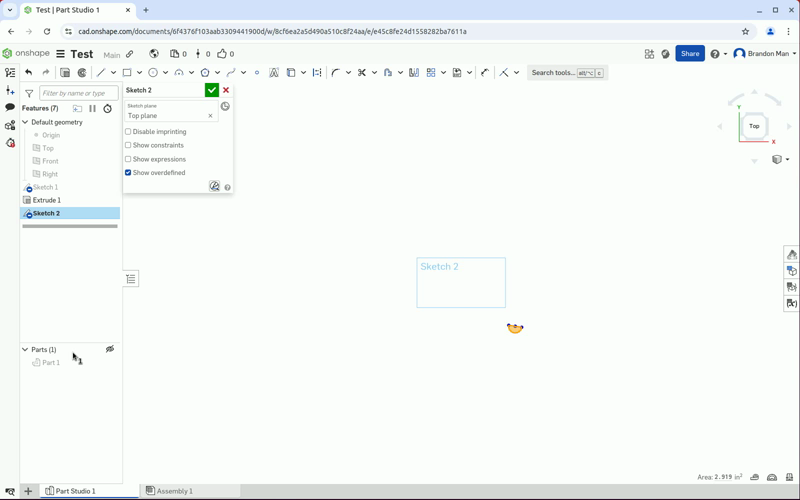
key(shift+y)
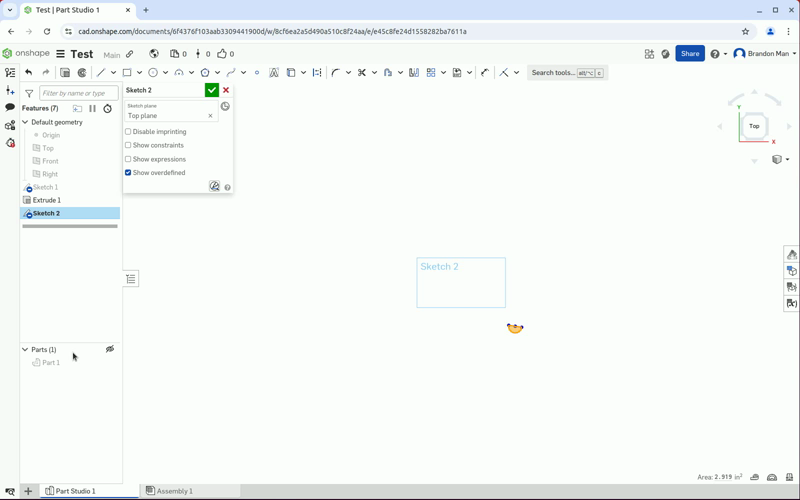
key(shift+e)
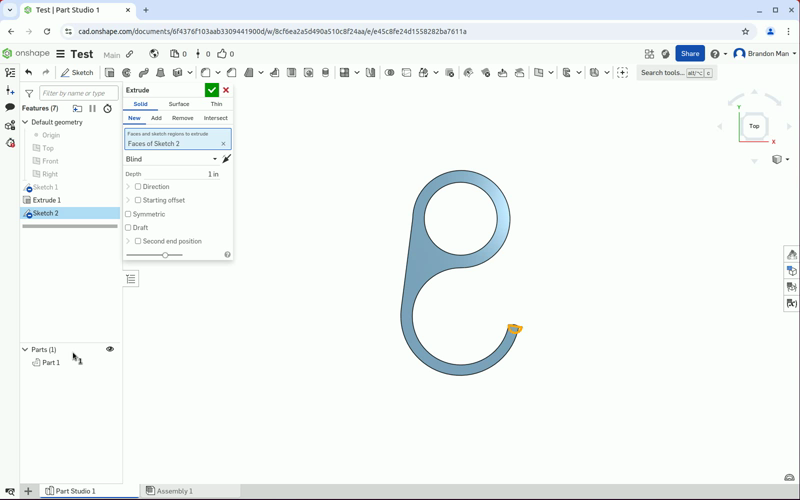
mouse_move(143, 106)
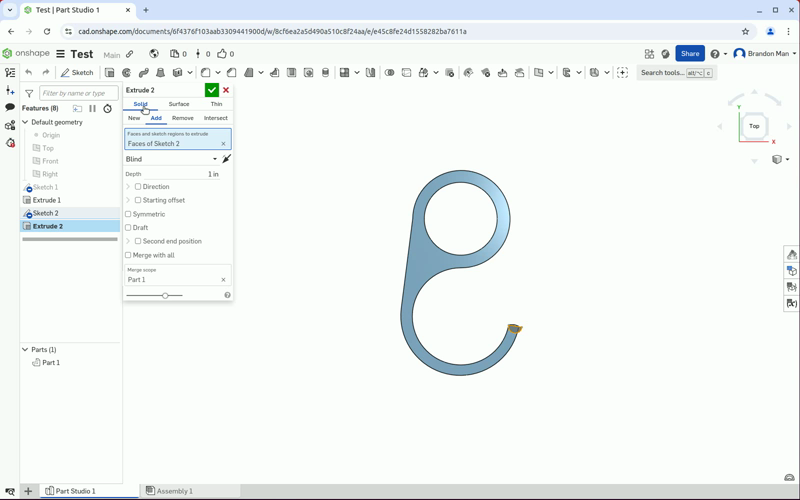
click(143, 106)
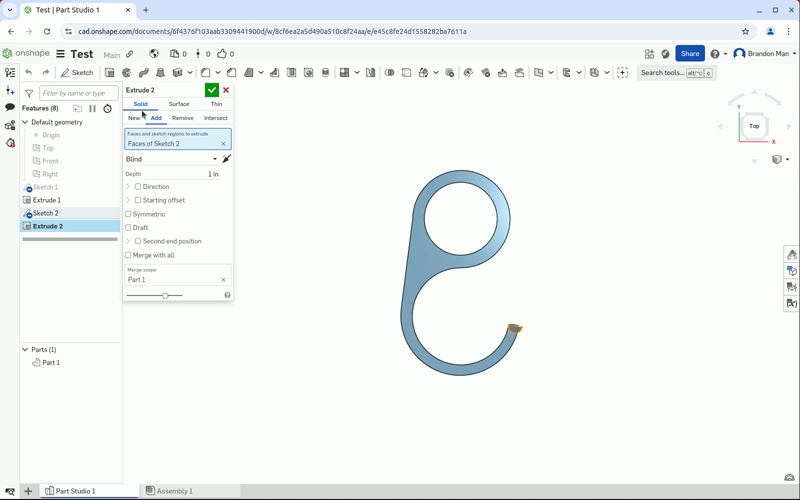
mouse_move(137, 120)
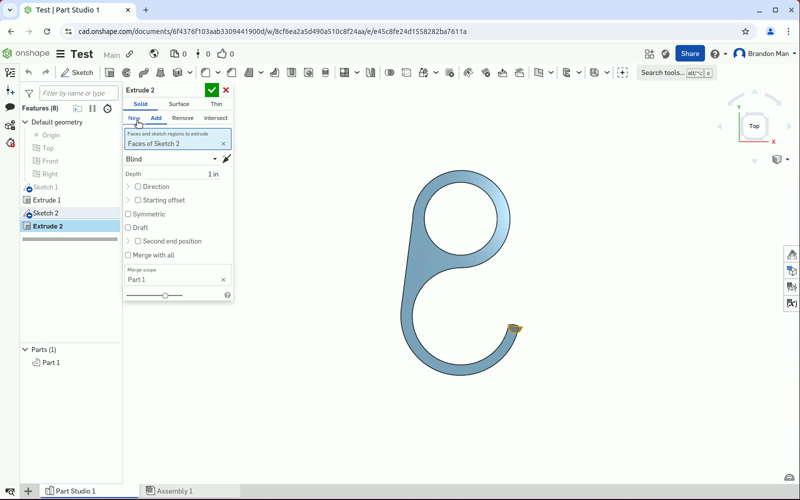
click(137, 120)
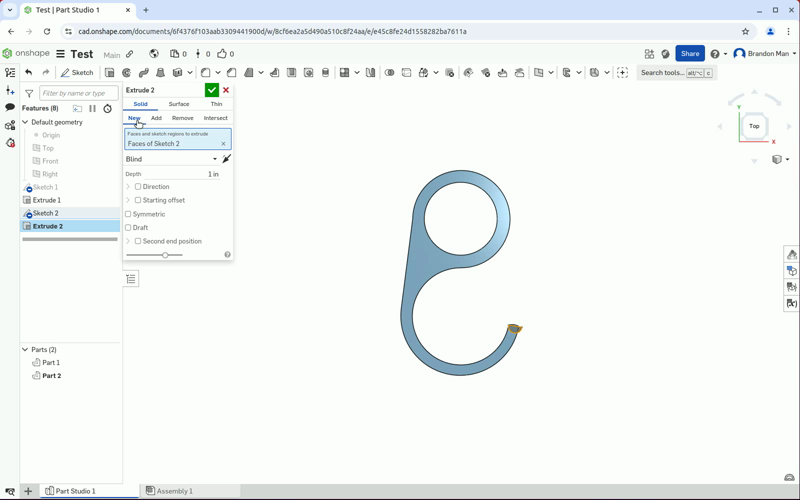
key(tab, 4)
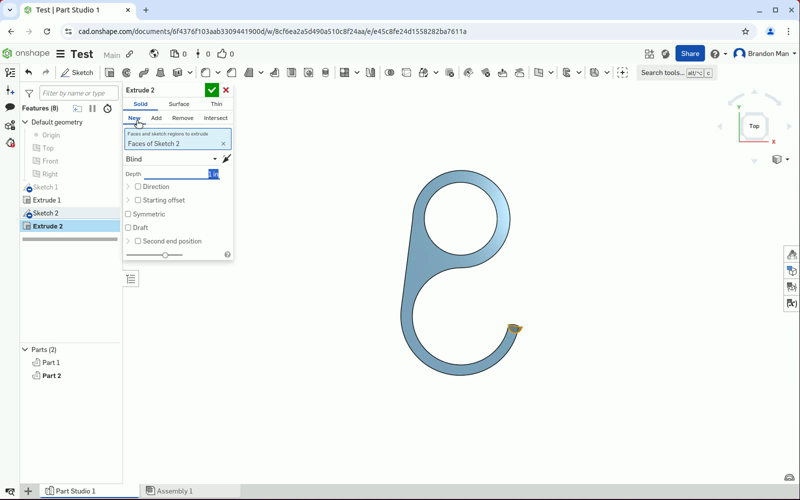
text(2.407)
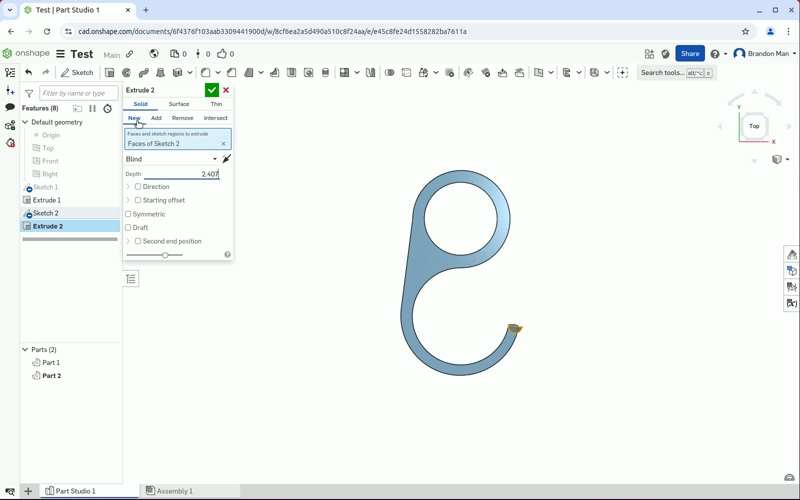
key(enter)
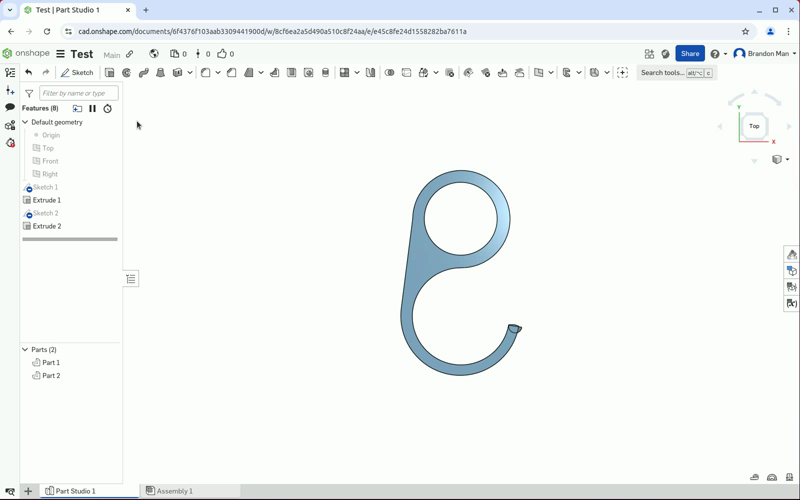
key(shift+h)
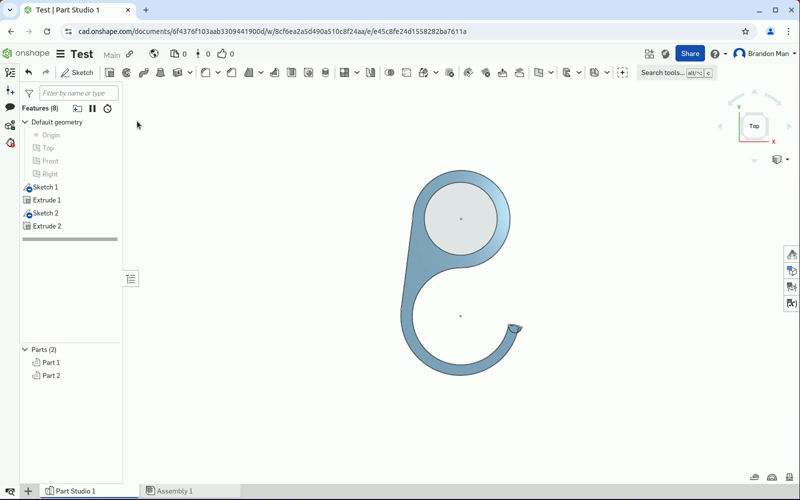
key(shift+h)
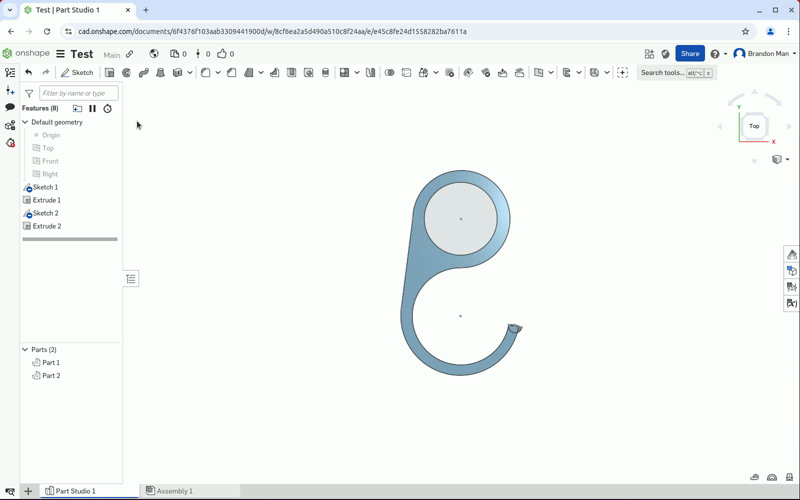
key(shift+7)
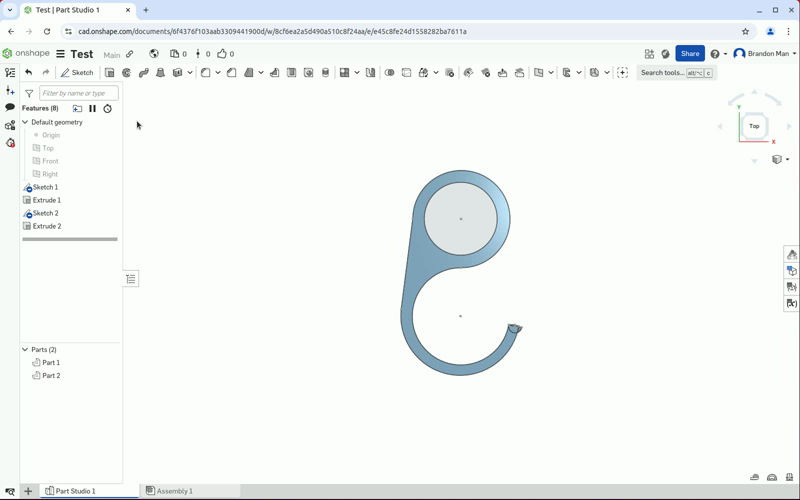
key(up, 3)
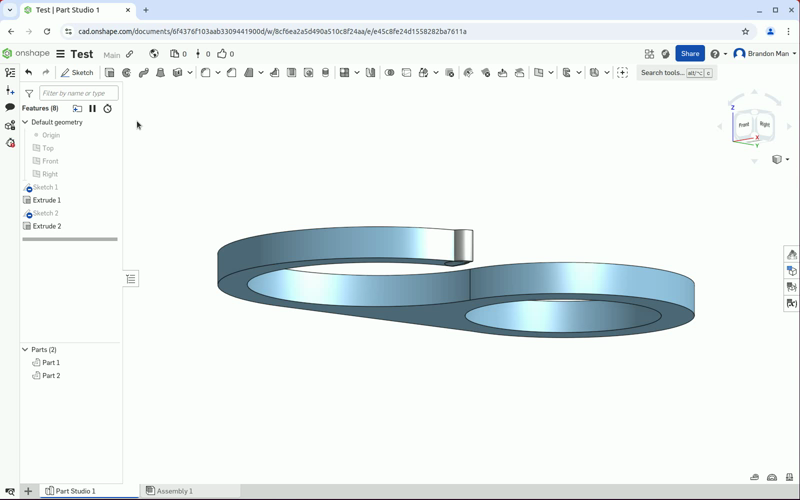
key(left, 3)
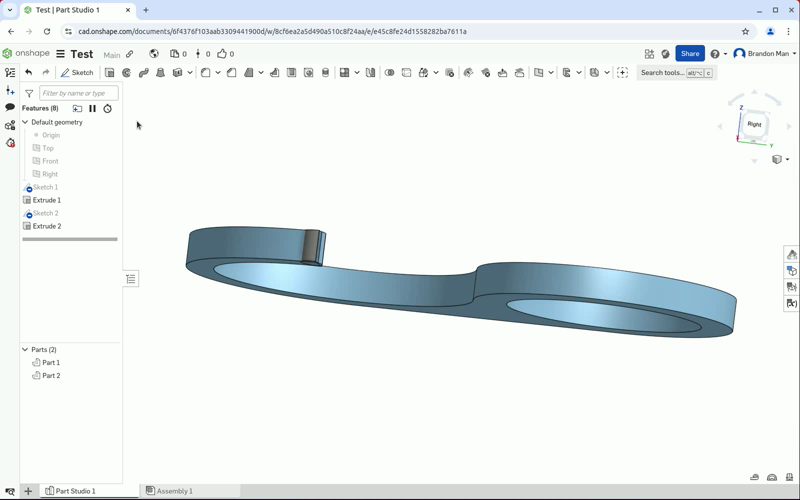
key(right, 3)
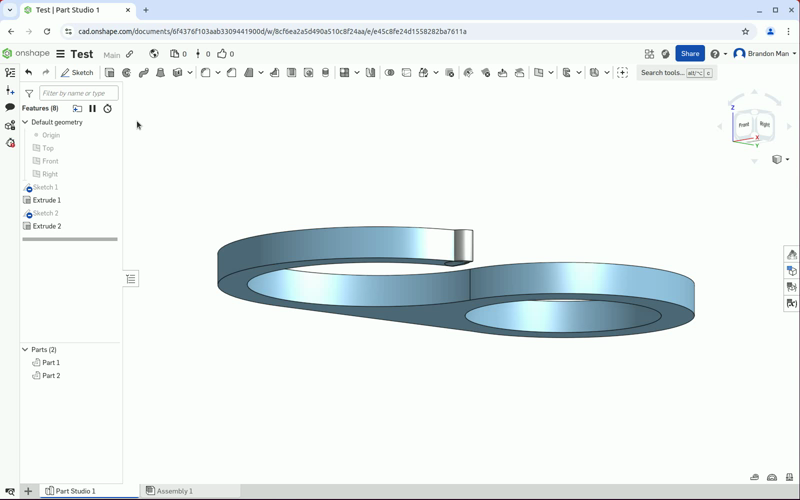
key(down, 3)
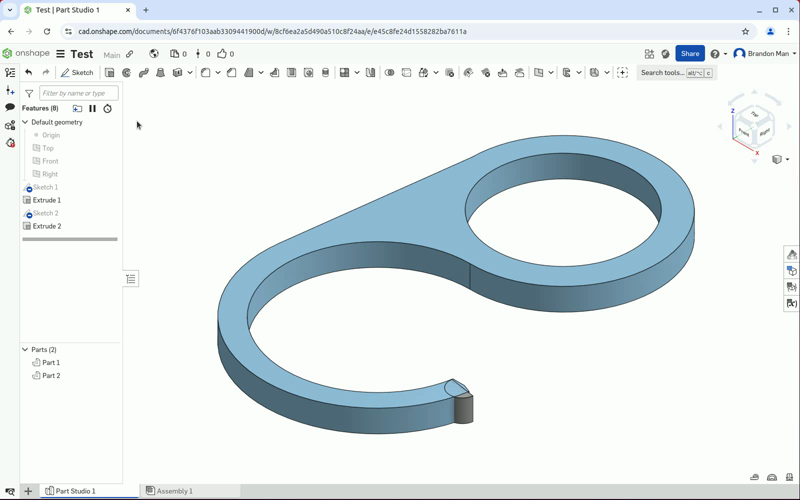
mouse_move(73, 189)
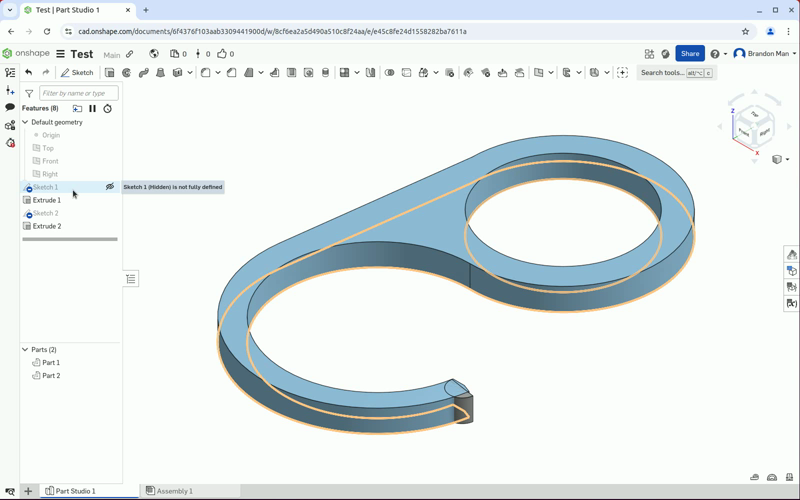
click(73, 189)